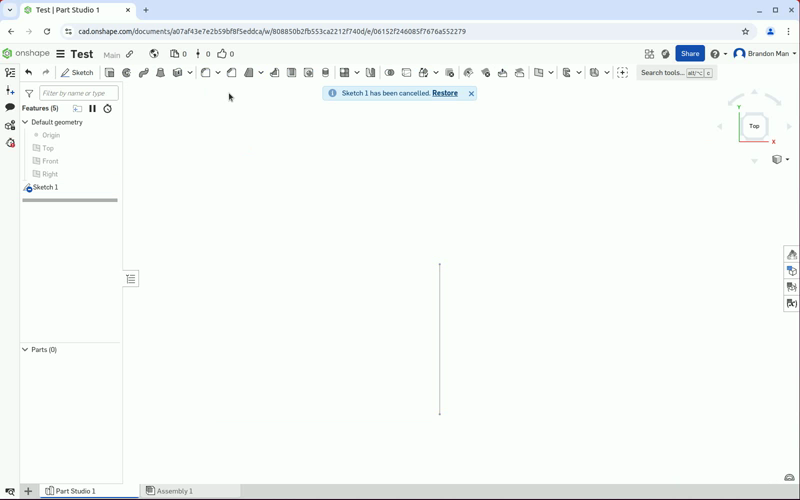
key(shift+h)
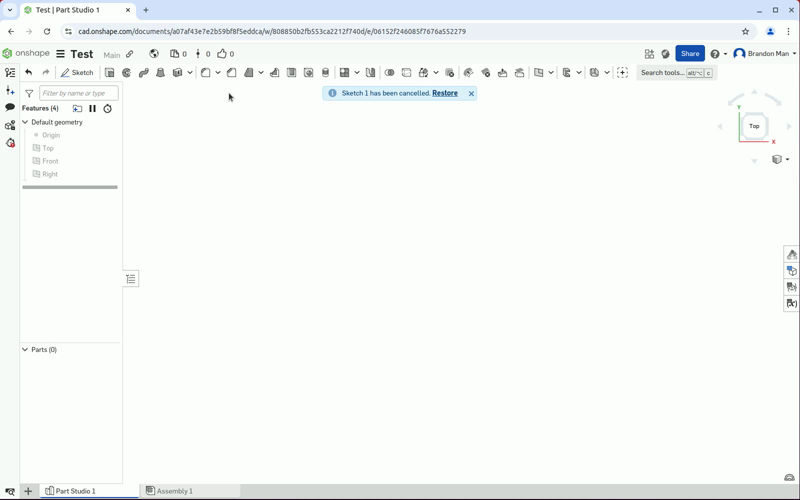
mouse_move(73, 352)
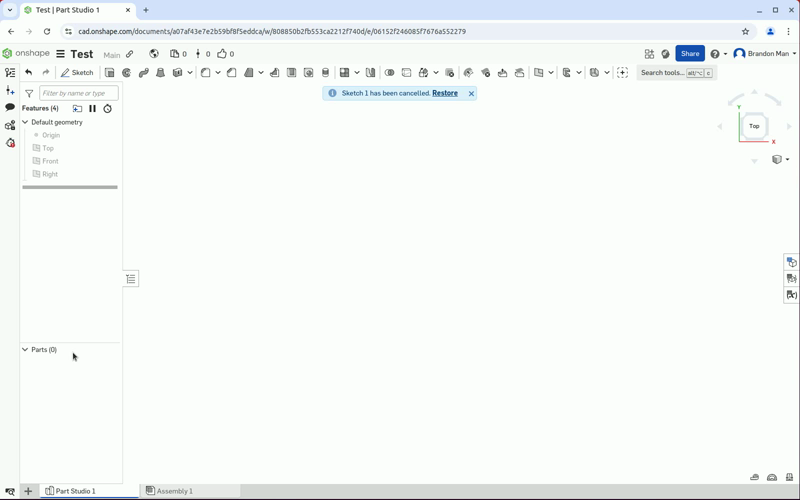
key(y)
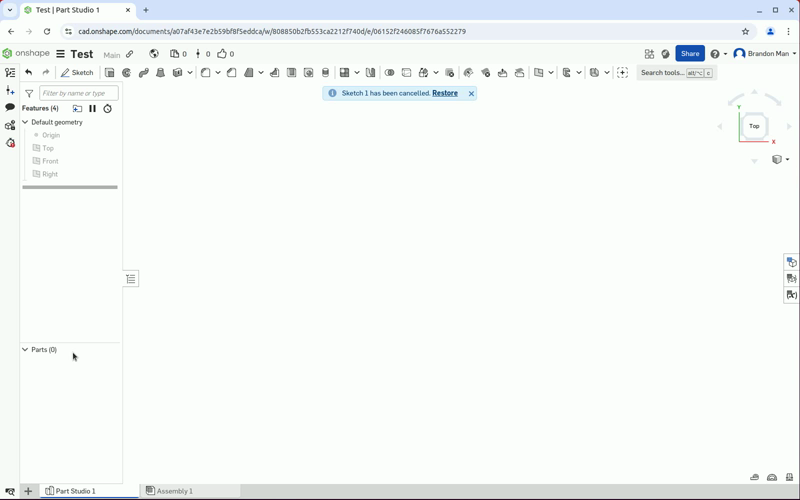
key(shift+p)
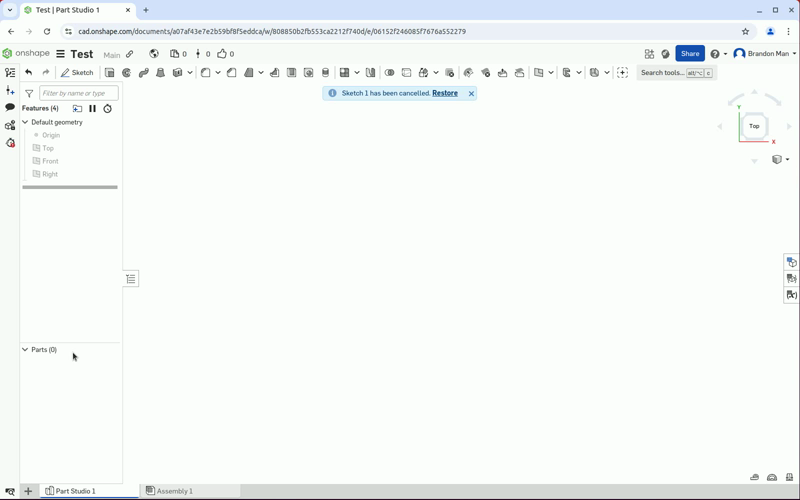
key(space)
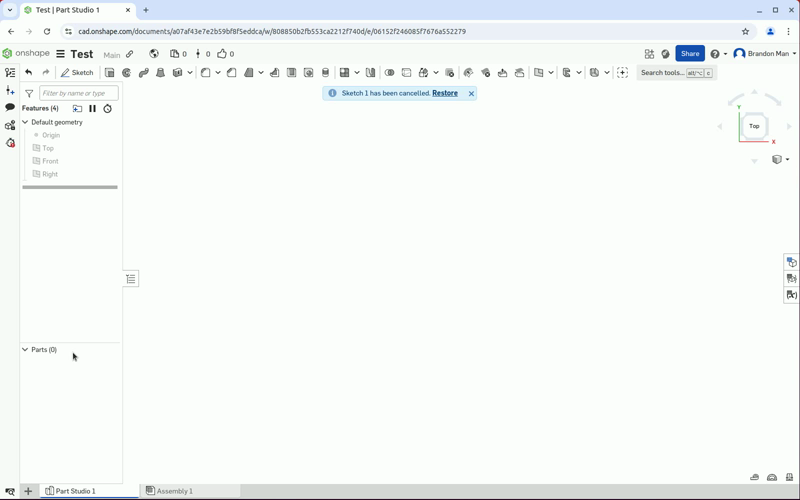
key_down(shift)
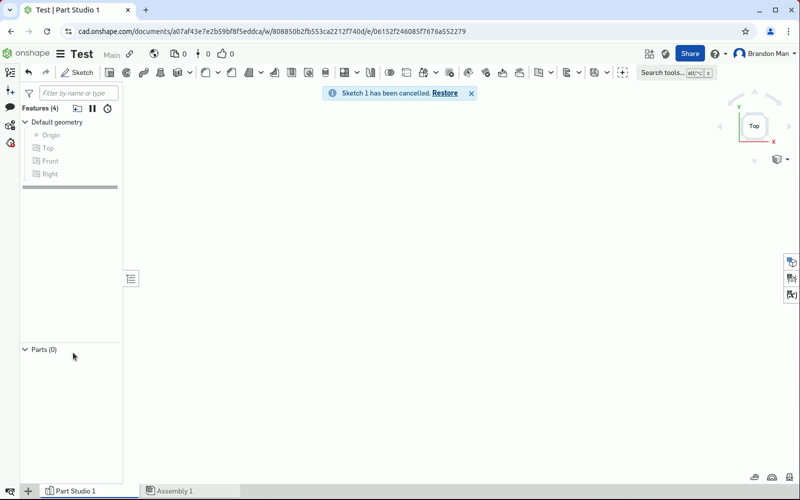
key(up)
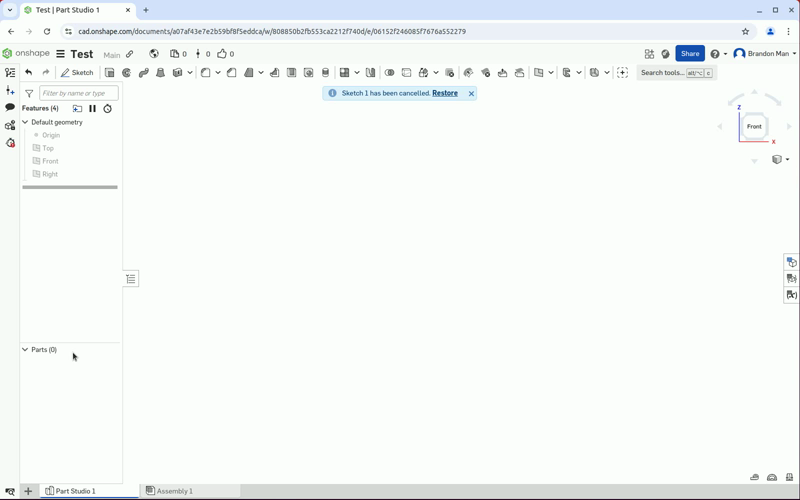
key_up(shift)
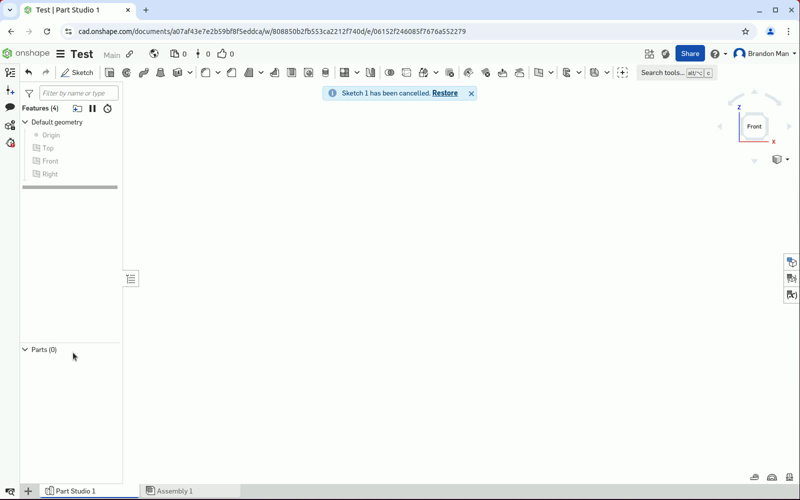
mouse_move(73, 352)
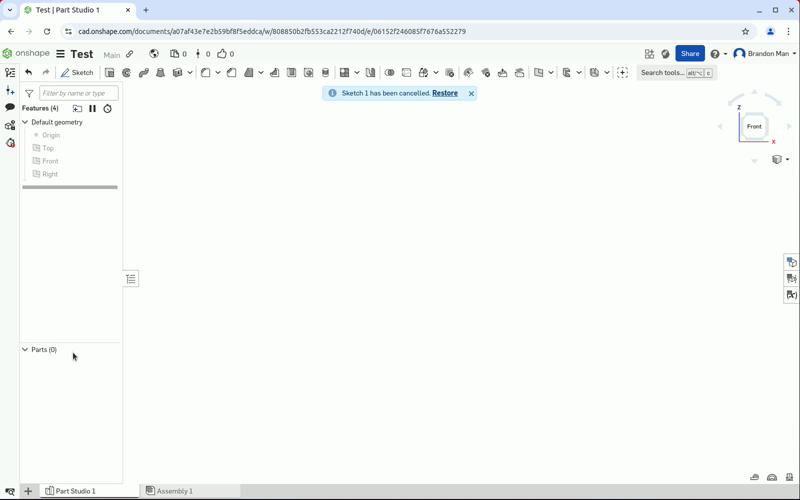
key(shift+y)
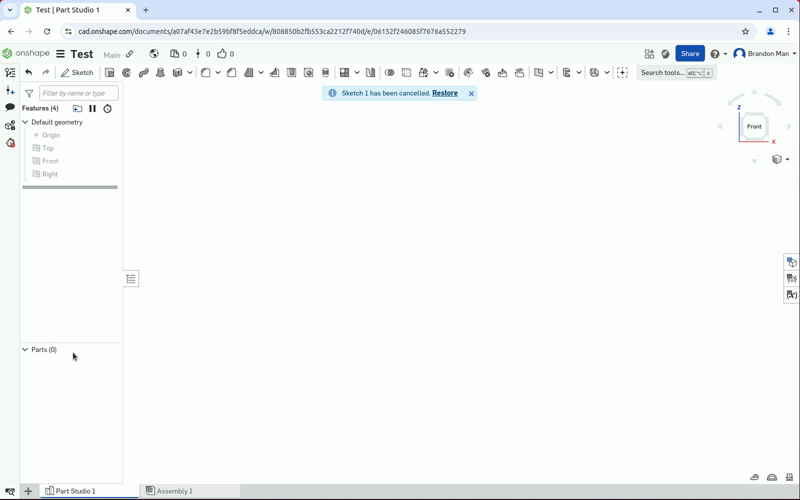
key(shift+s)
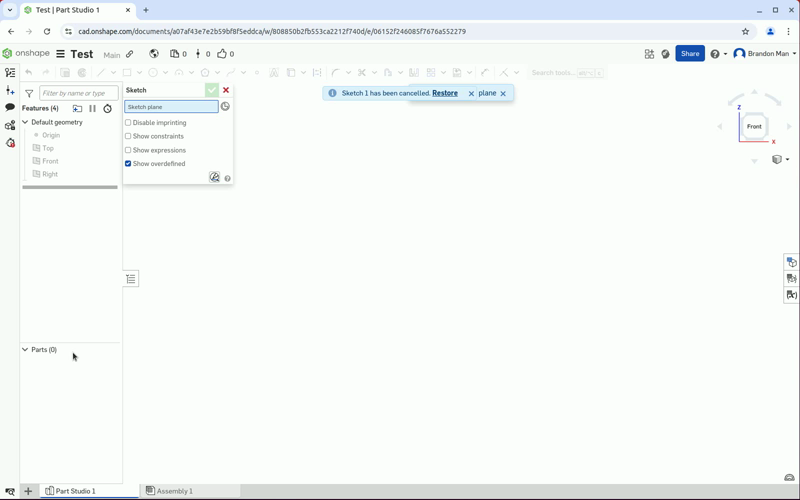
mouse_move(73, 163)
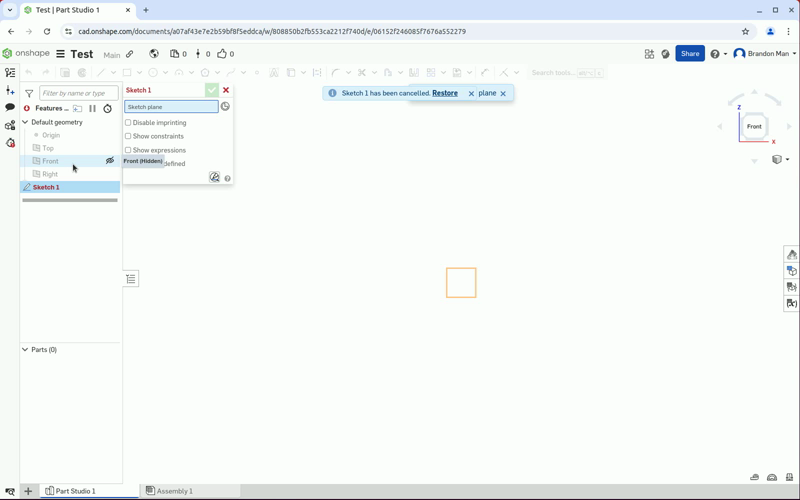
click(73, 163)
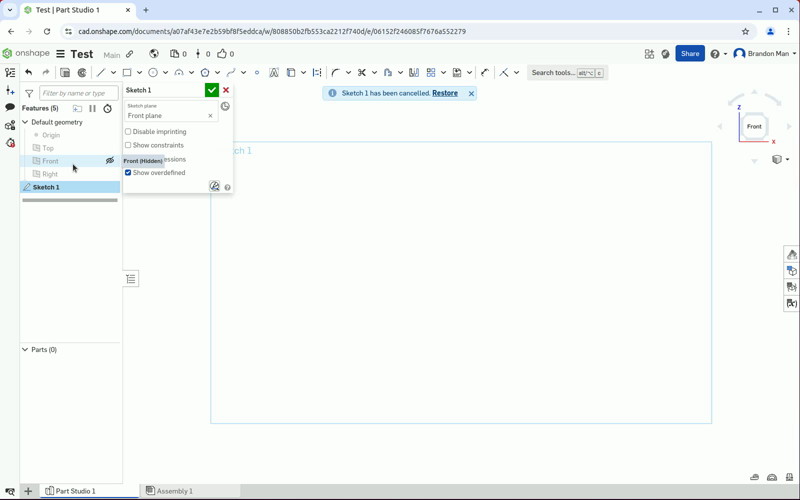
mouse_move(73, 352)
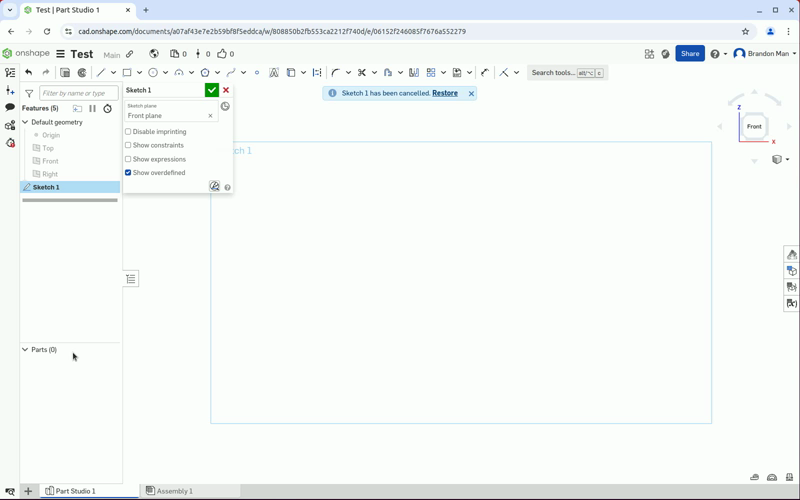
key(y)
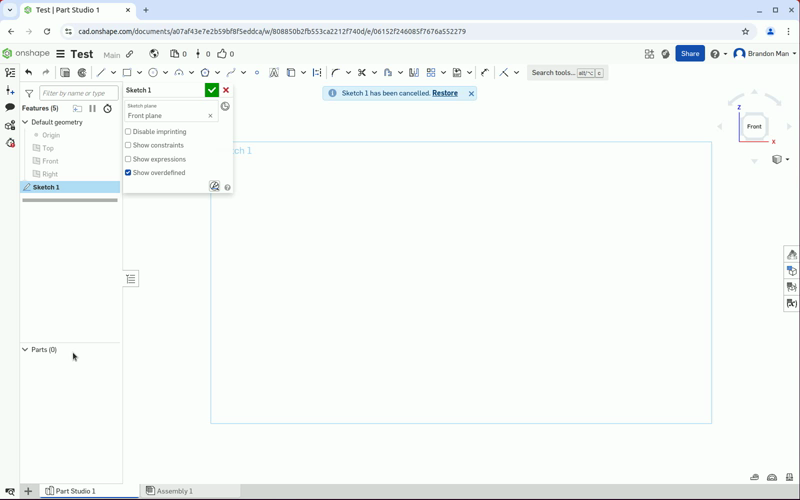
key(l)
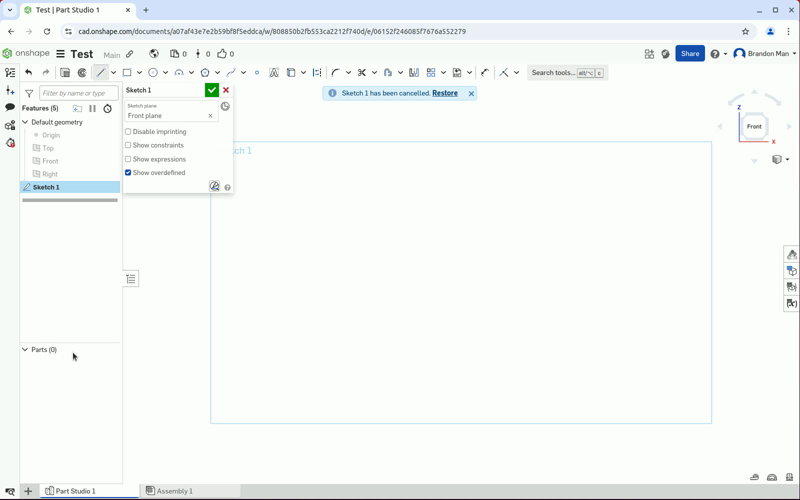
key_down(shift)
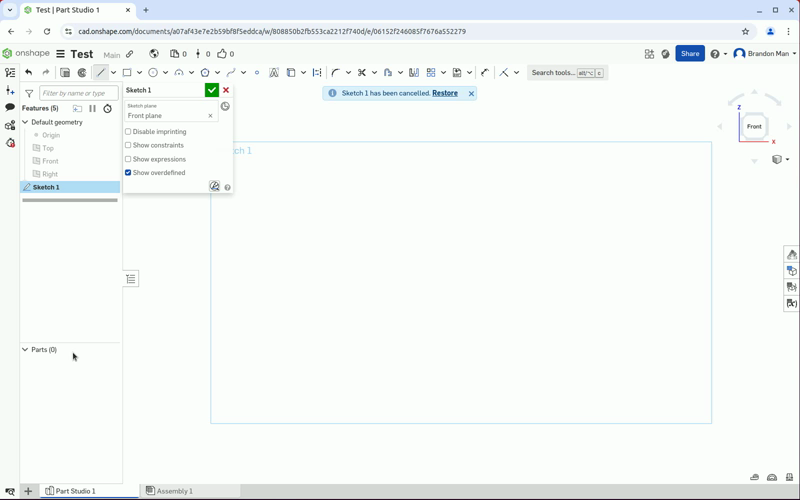
mouse_move(370, 282)
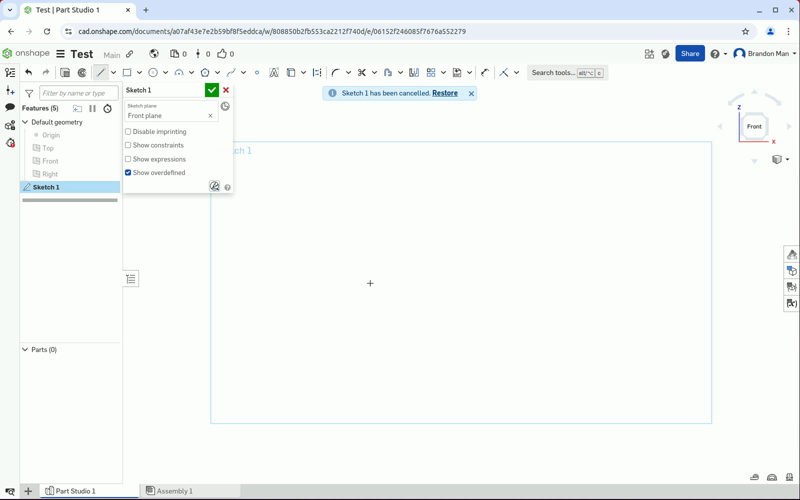
click(370, 282)
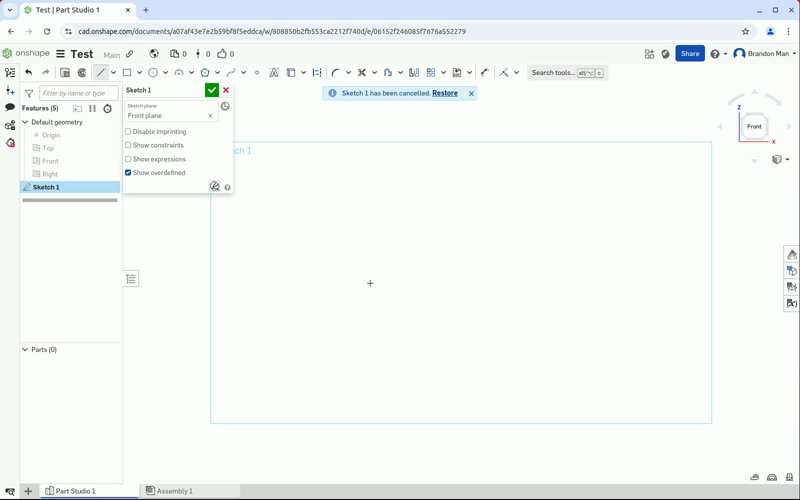
key_up(shift)
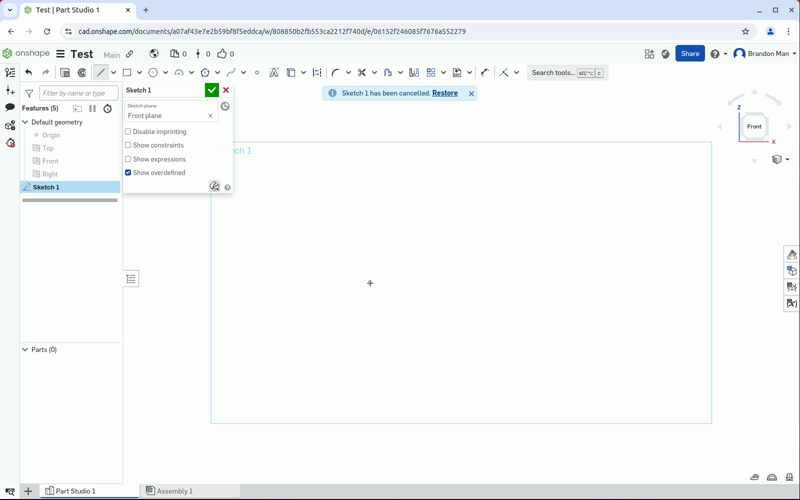
key_down(shift)
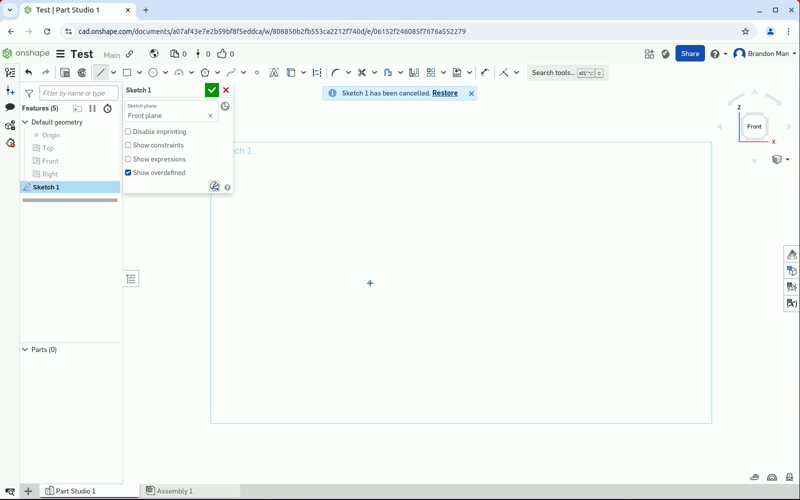
mouse_move(461, 282)
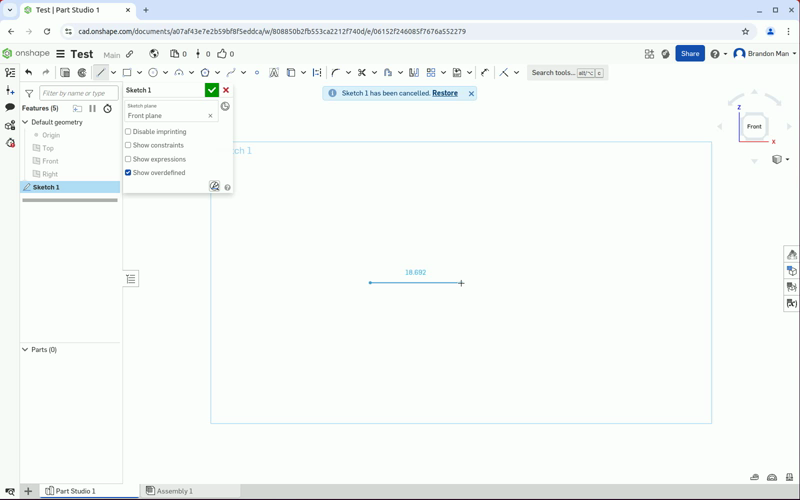
click(461, 282)
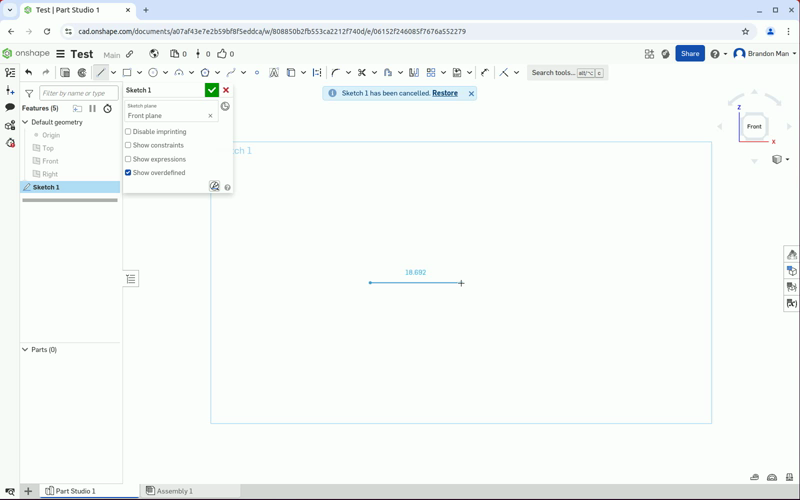
key_up(shift)
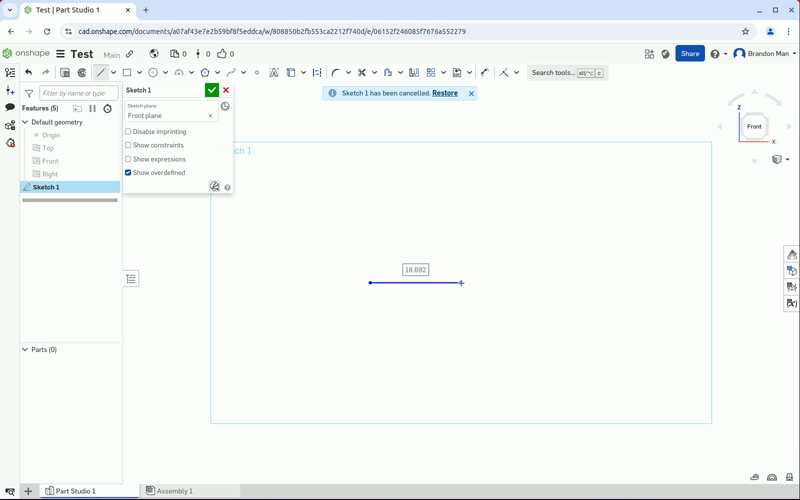
key_down(shift)
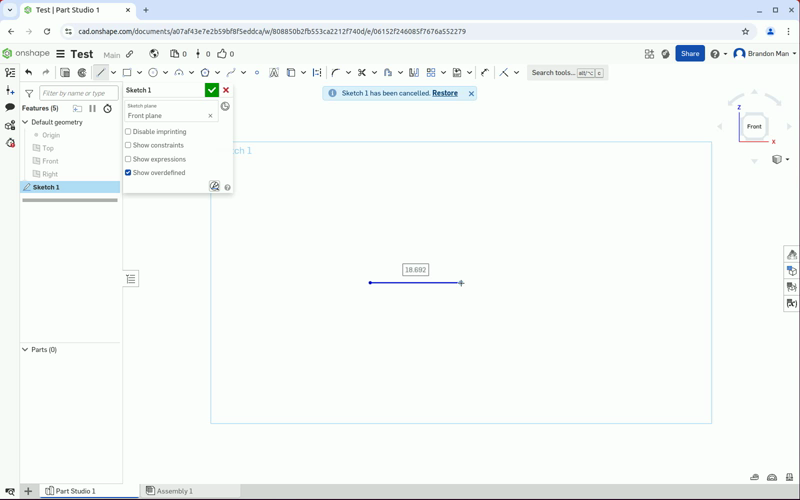
mouse_move(461, 192)
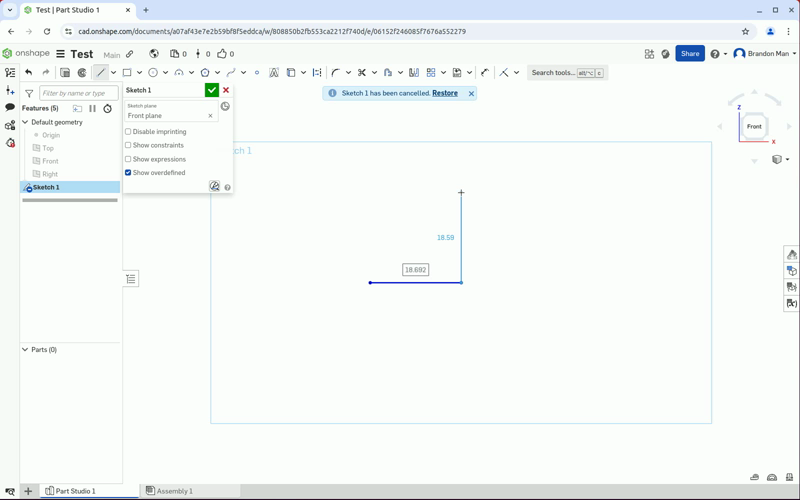
click(461, 192)
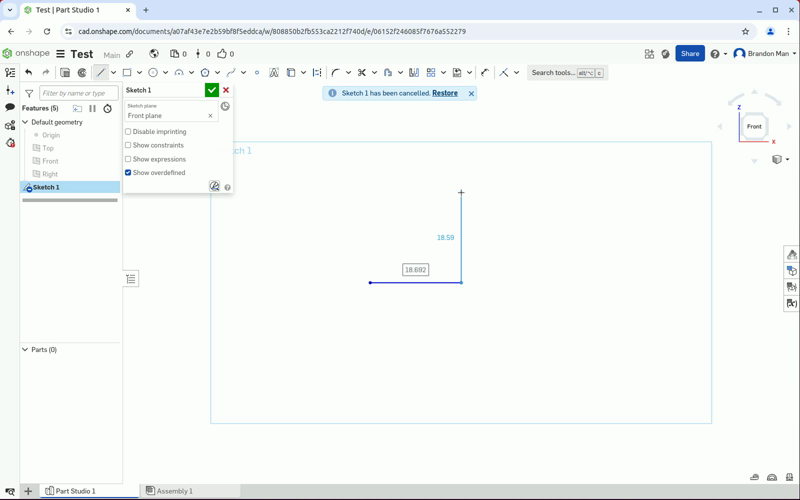
key_up(shift)
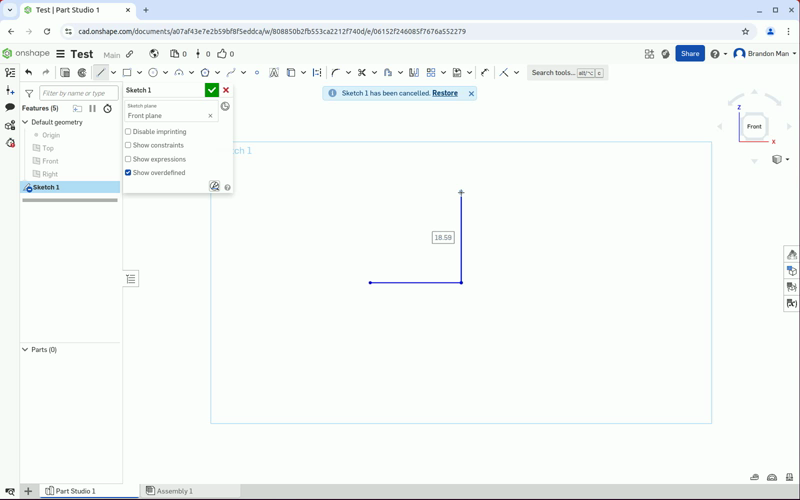
key_down(shift)
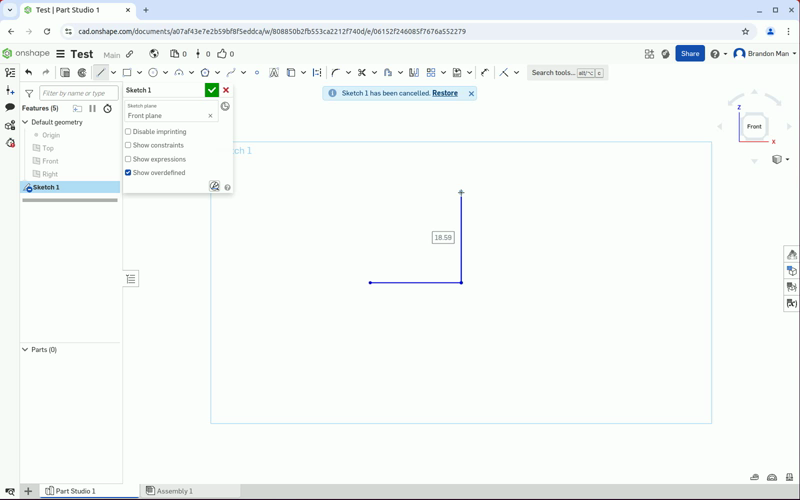
mouse_move(370, 192)
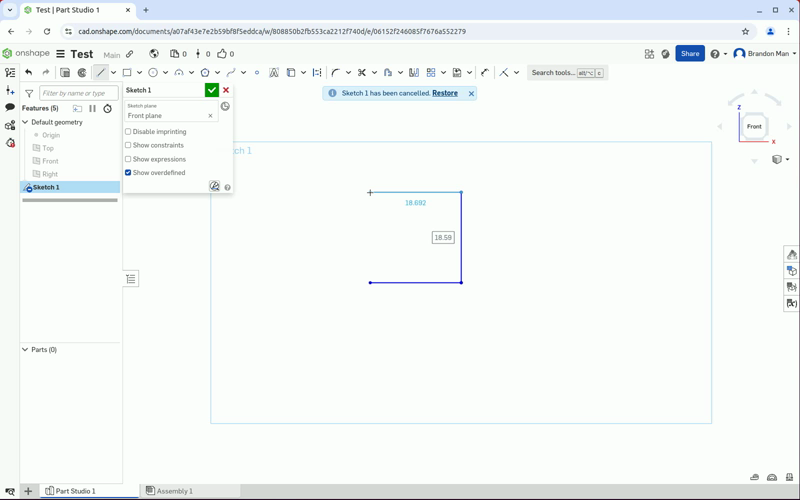
click(370, 192)
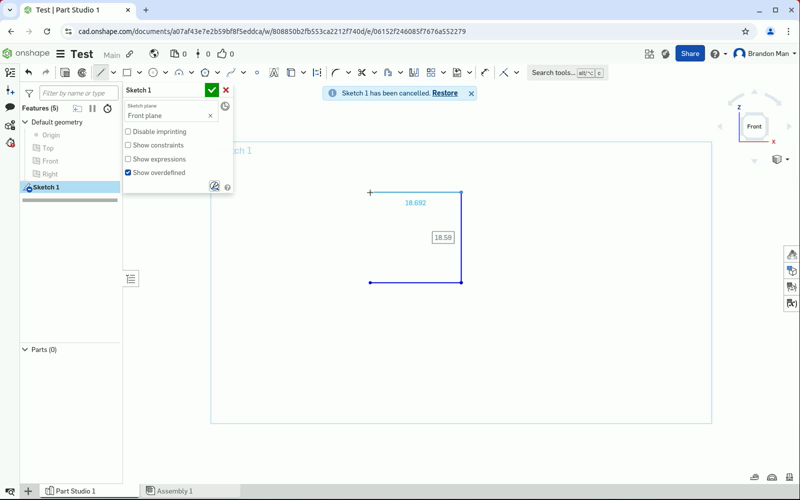
key_up(shift)
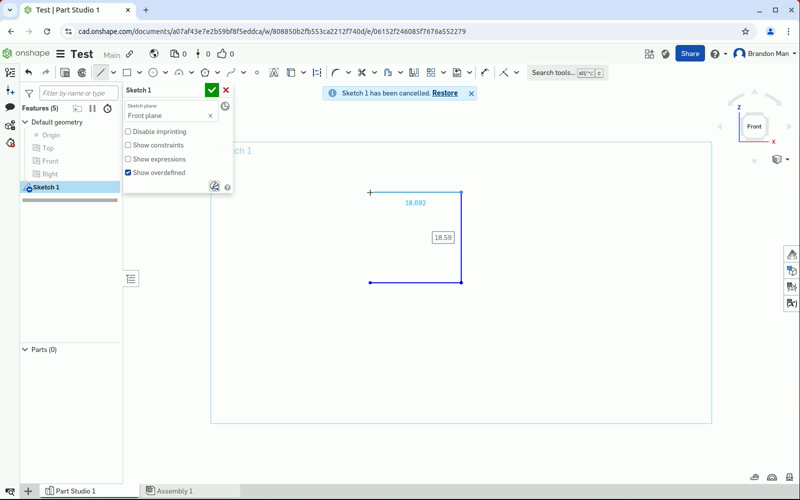
key_down(shift)
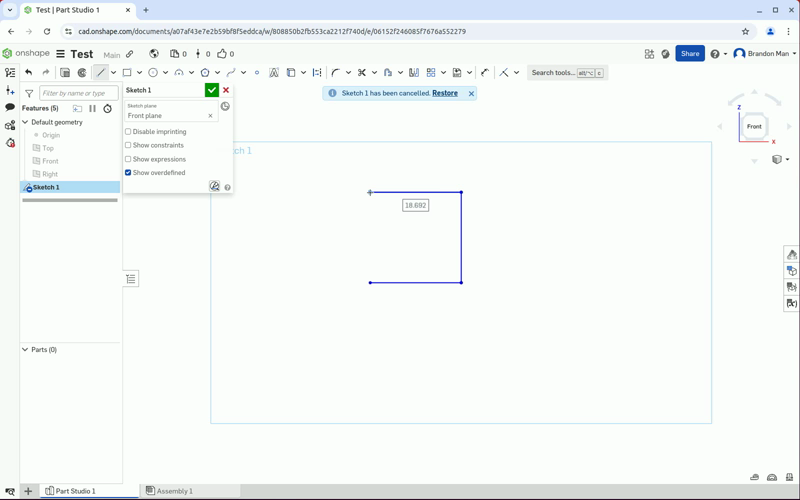
mouse_move(370, 282)
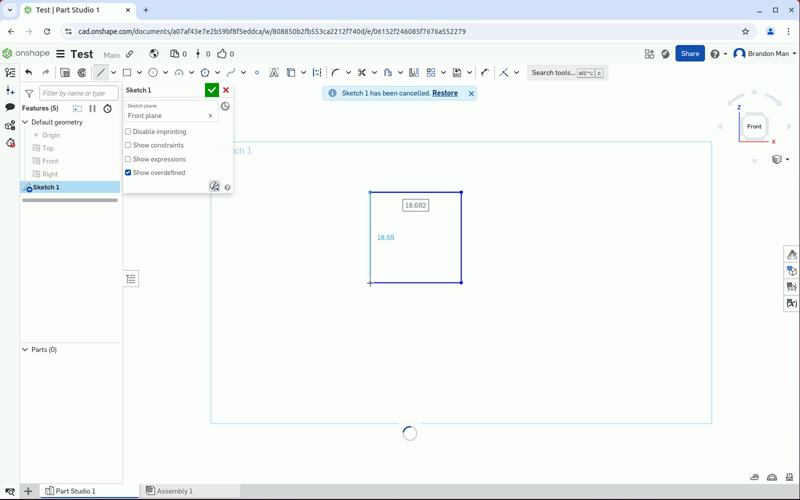
key_up(shift)
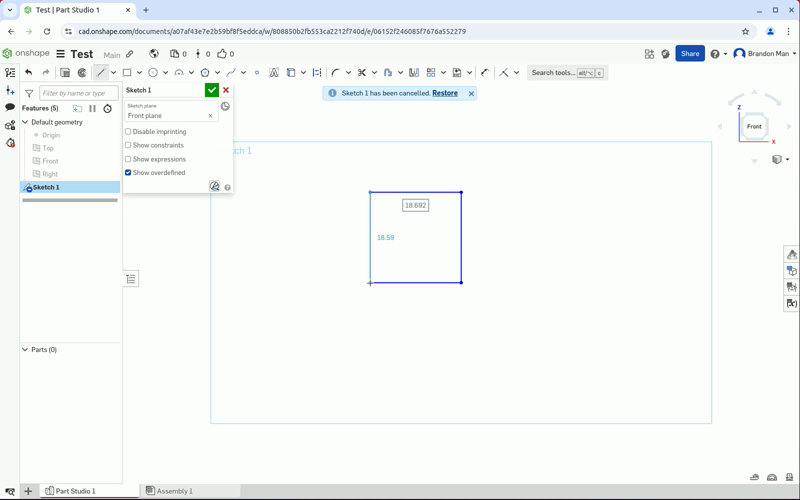
click(370, 282)
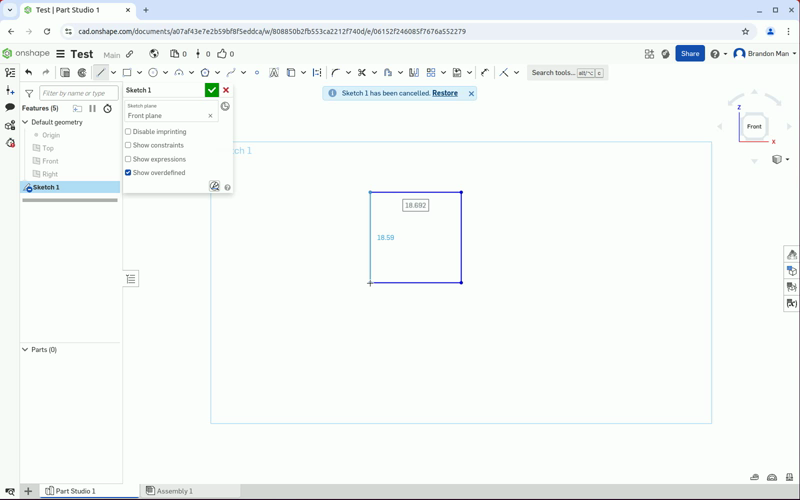
key(esc)
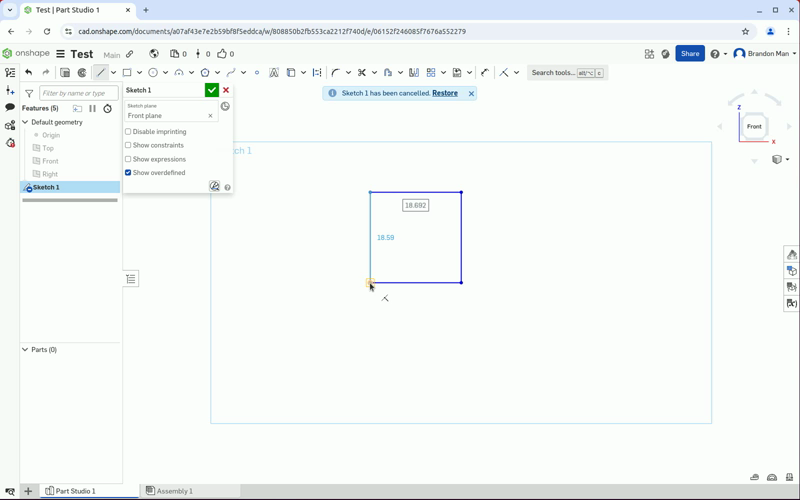
mouse_move(431, 257)
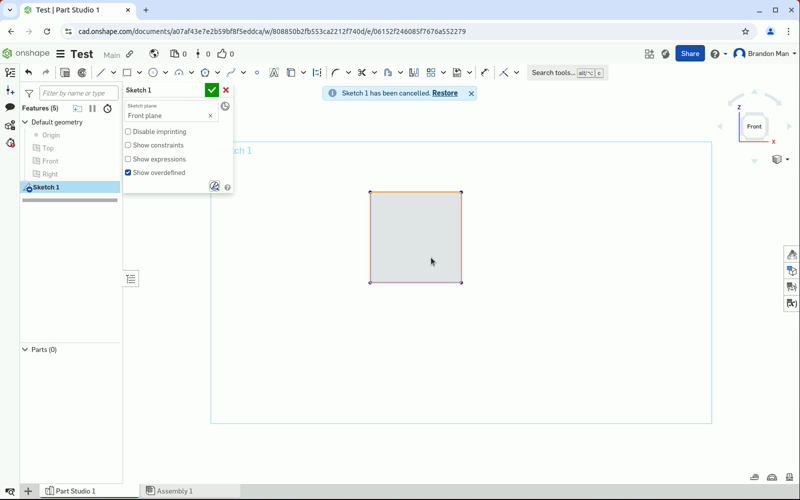
click(431, 257)
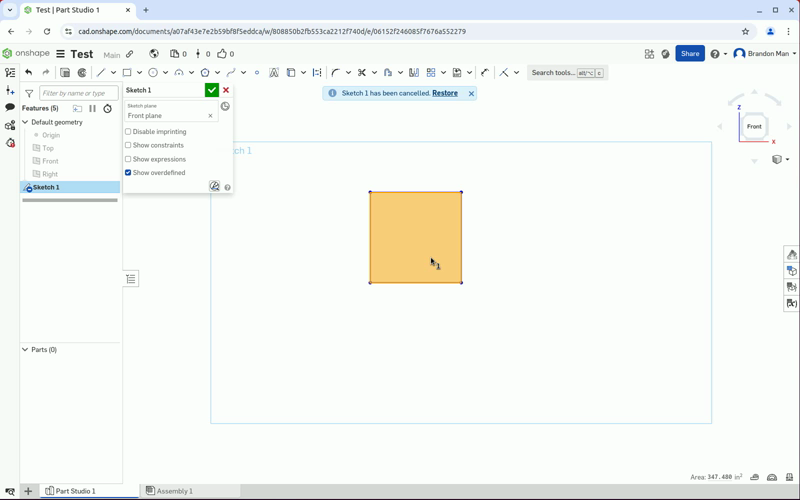
mouse_move(73, 352)
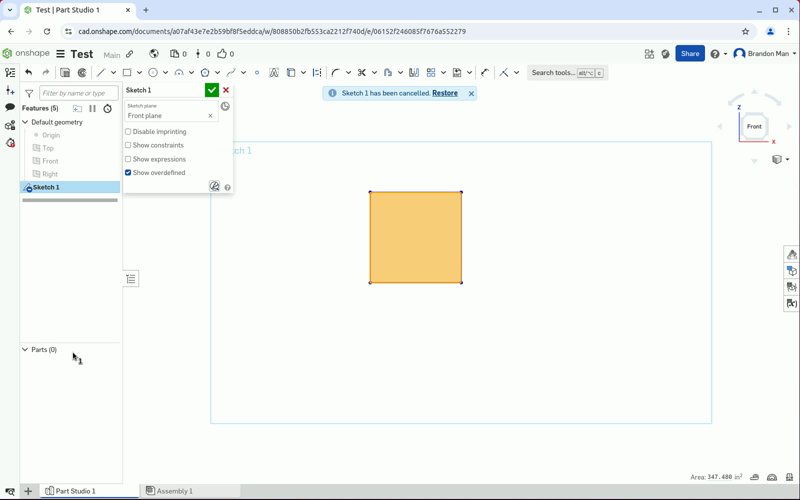
key(shift+y)
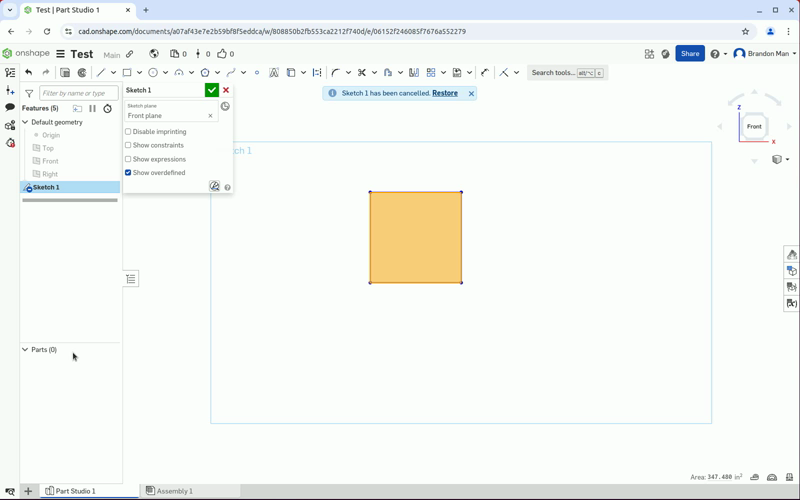
key(shift+e)
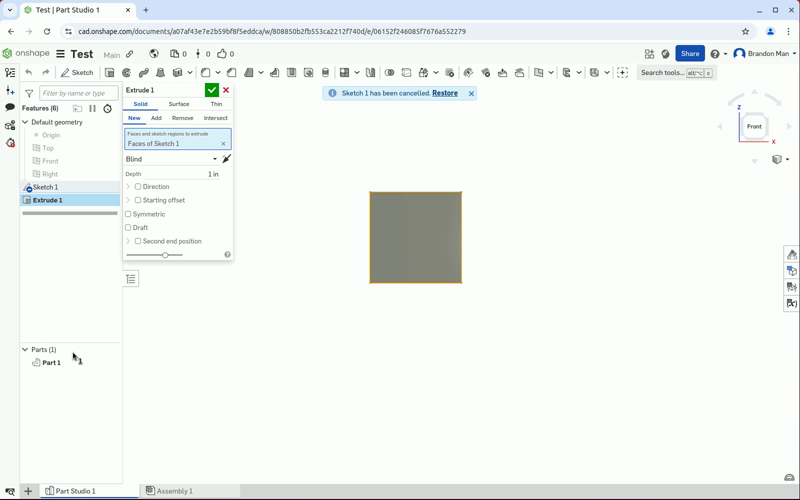
mouse_move(143, 106)
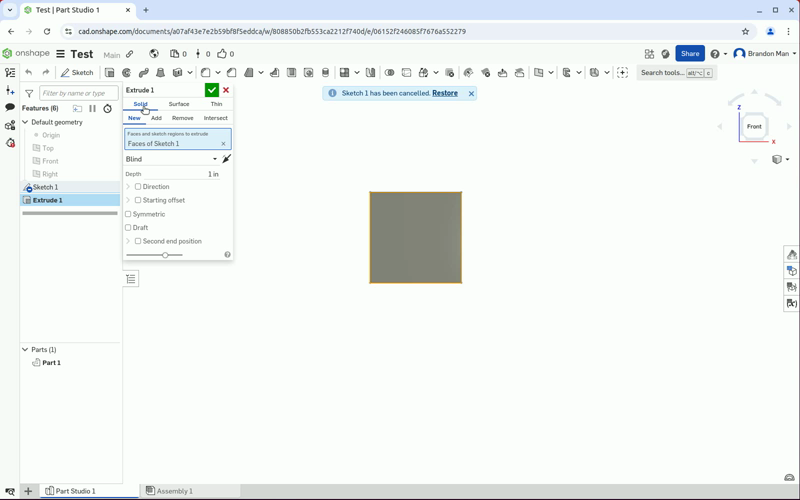
click(143, 106)
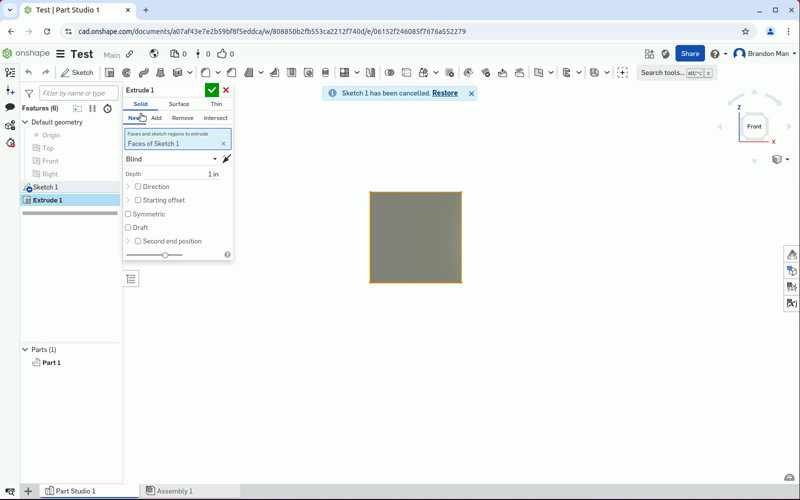
mouse_move(137, 120)
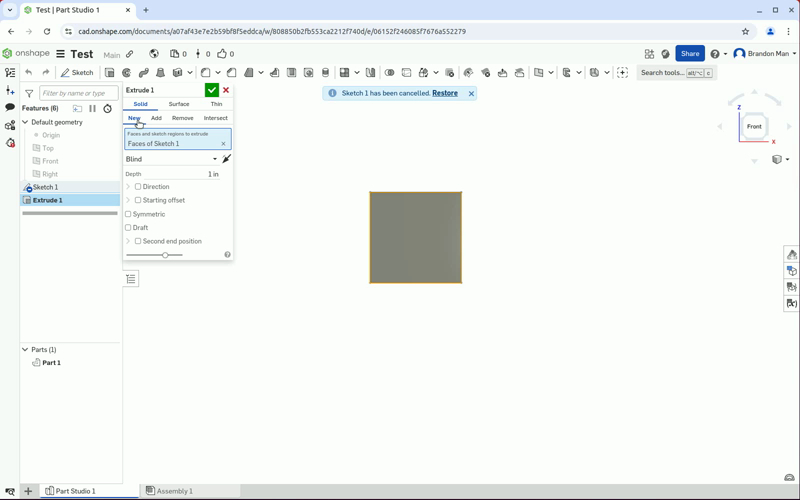
click(137, 120)
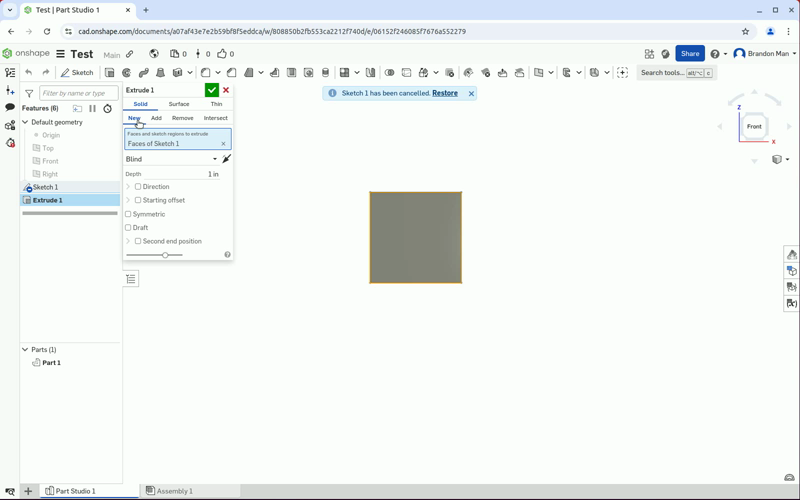
key(tab, 4)
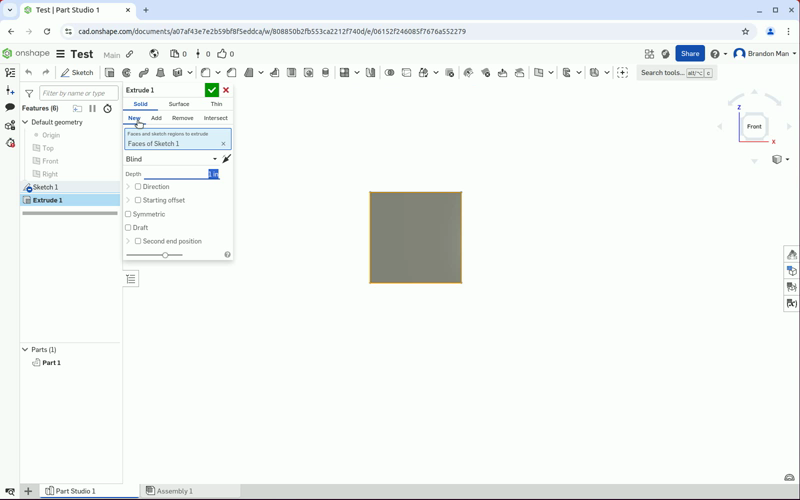
text(18.535)
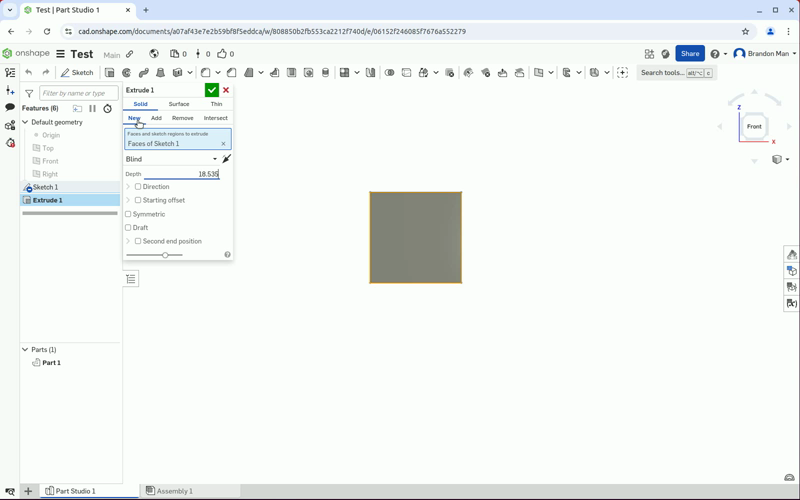
key(enter)
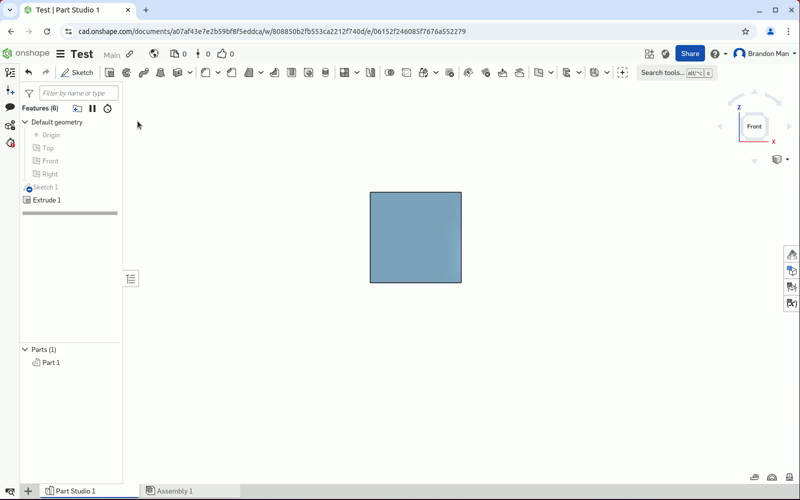
key(shift+h)
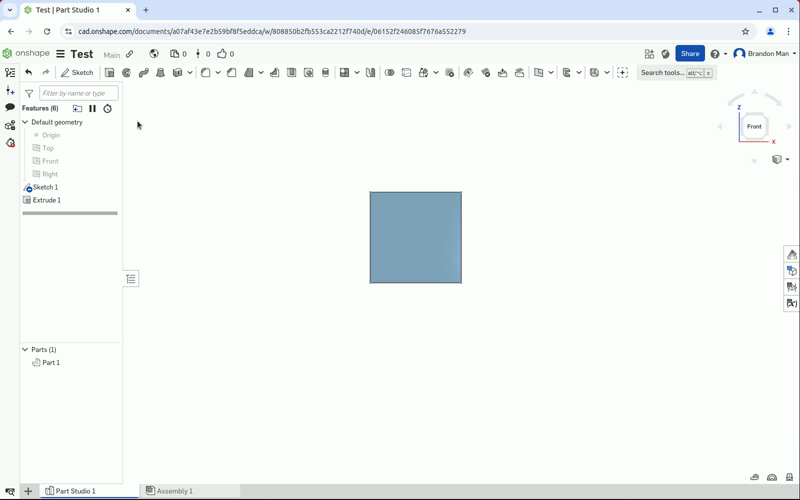
key(shift+h)
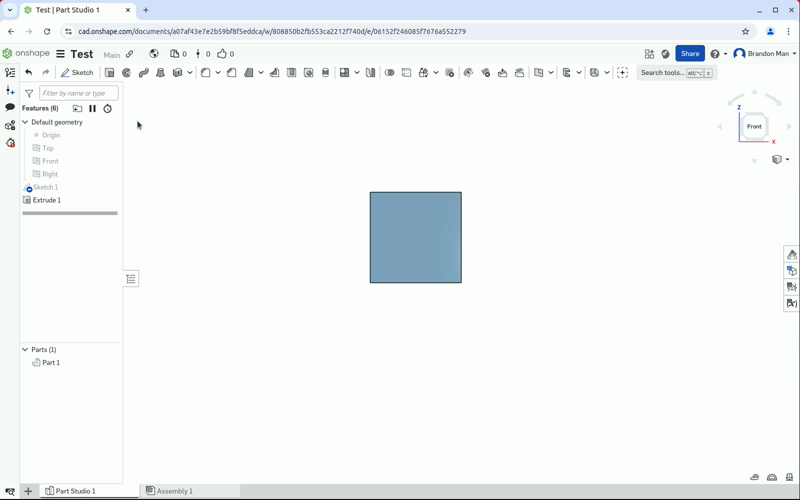
mouse_move(73, 189)
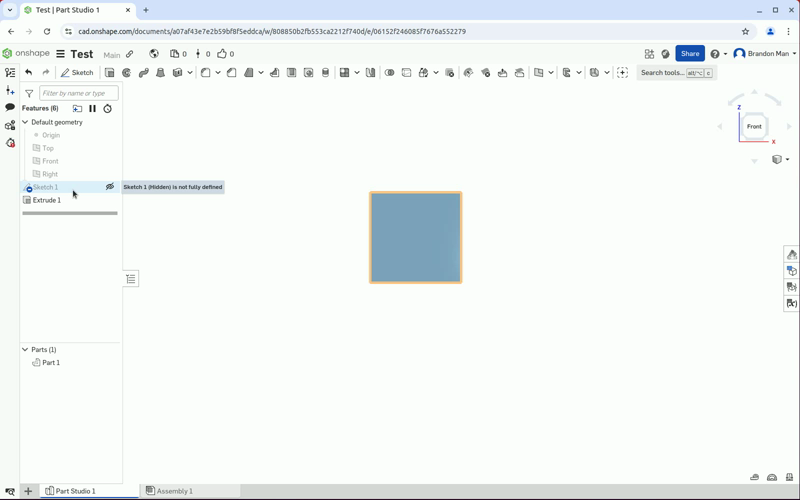
click(73, 189)
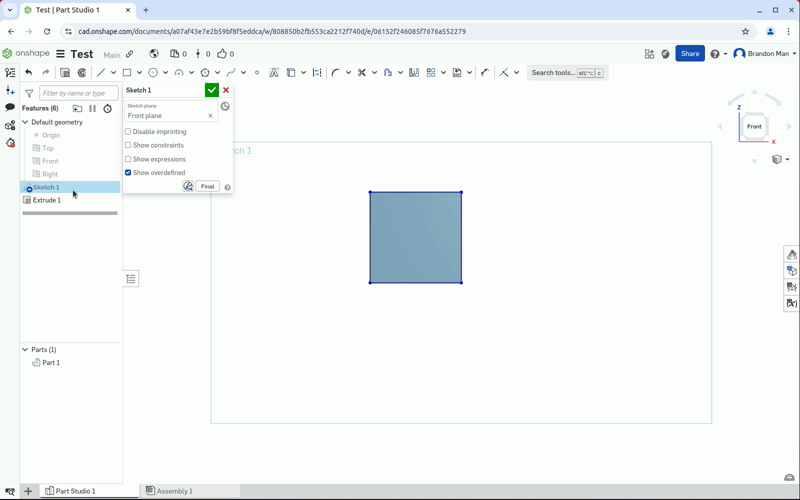
mouse_move(229, 92)
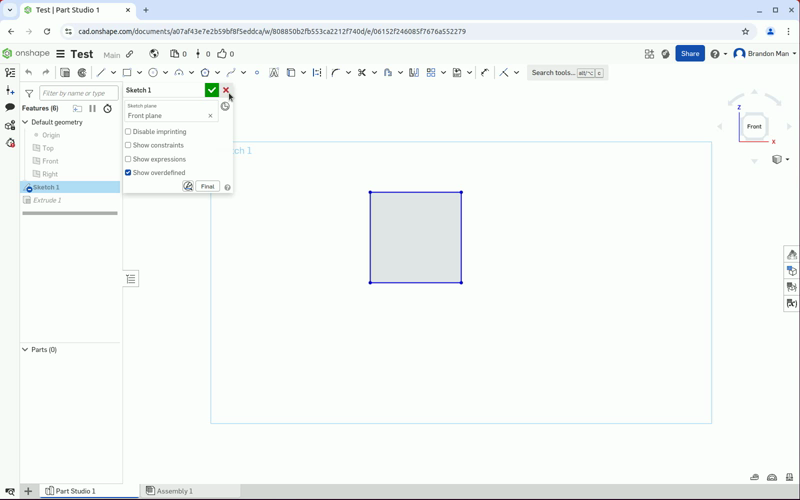
click(229, 92)
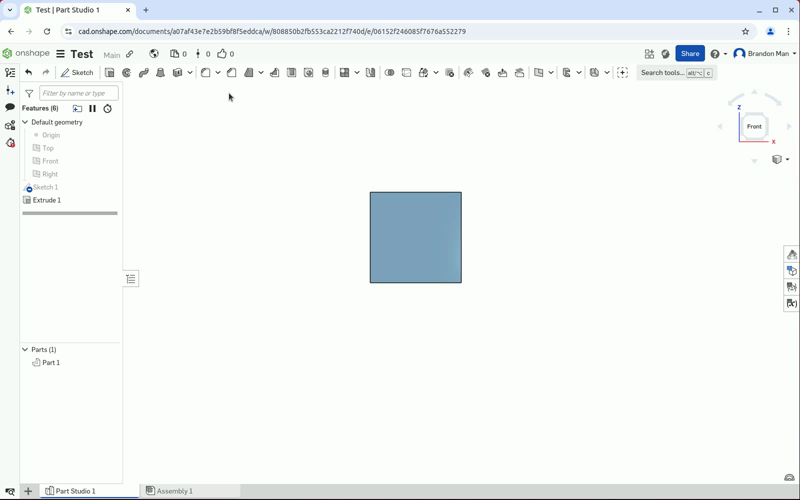
mouse_move(73, 352)
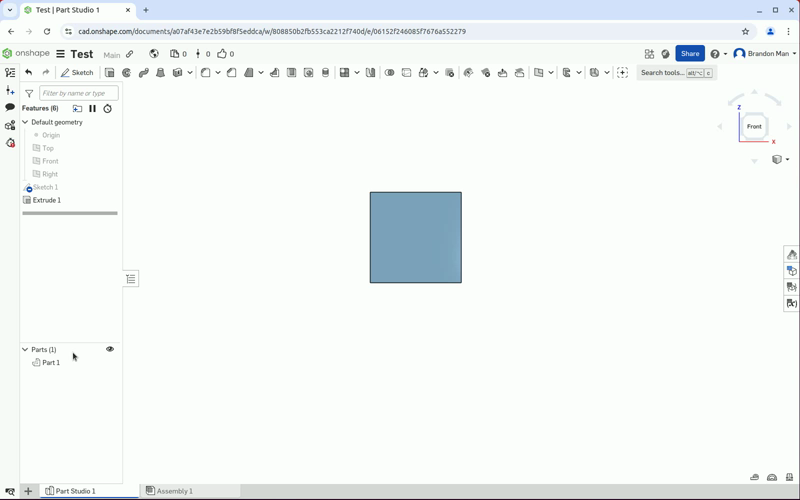
key(y)
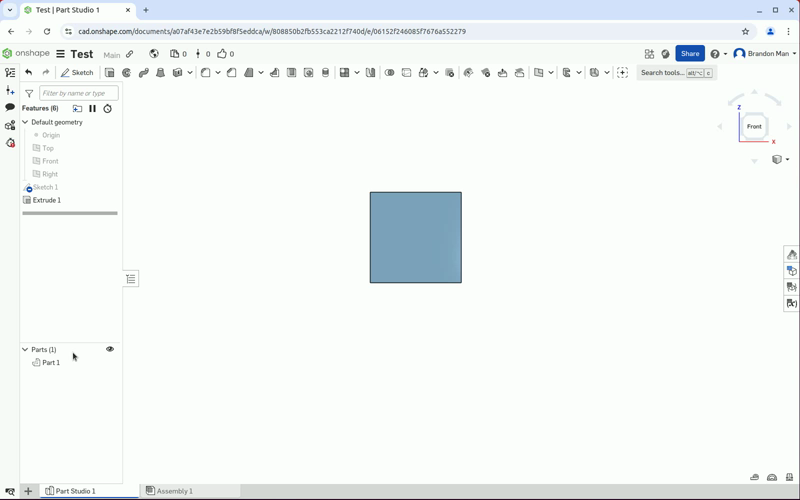
key(shift+p)
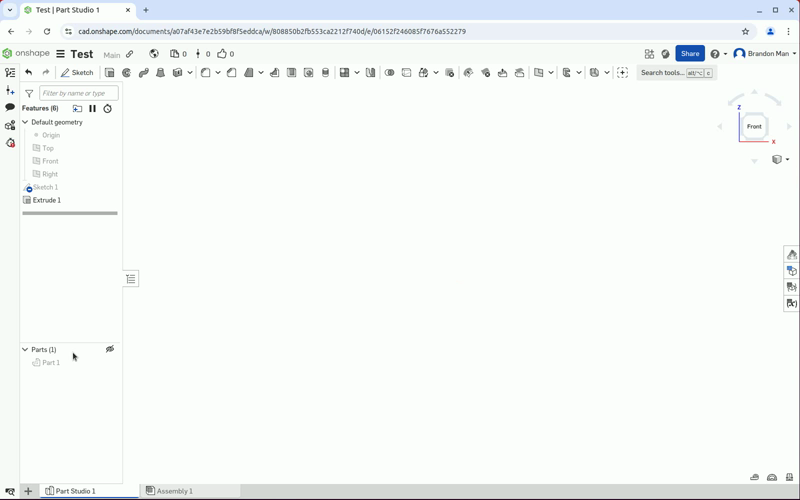
key(space)
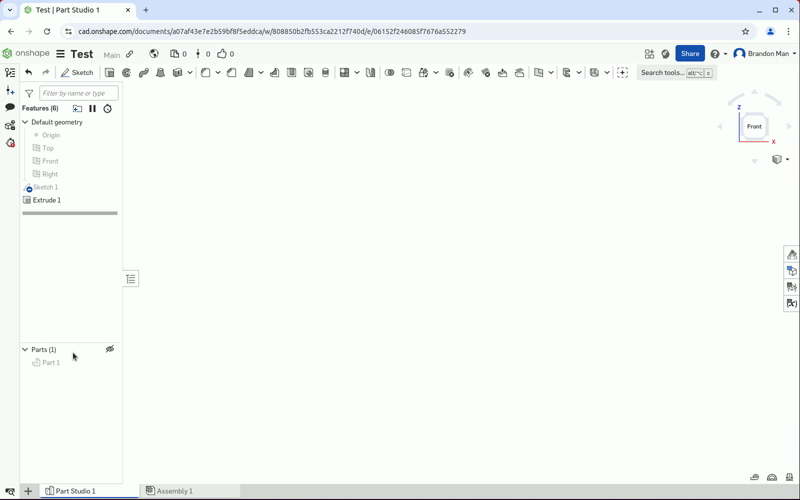
key_down(shift)
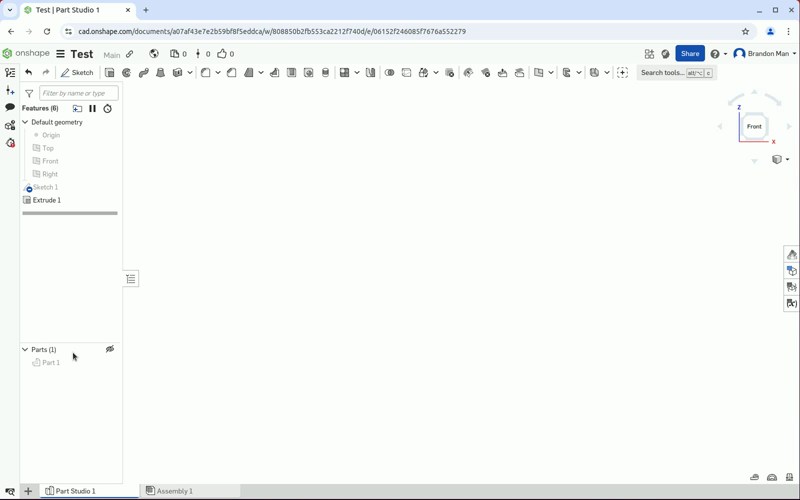
key(down)
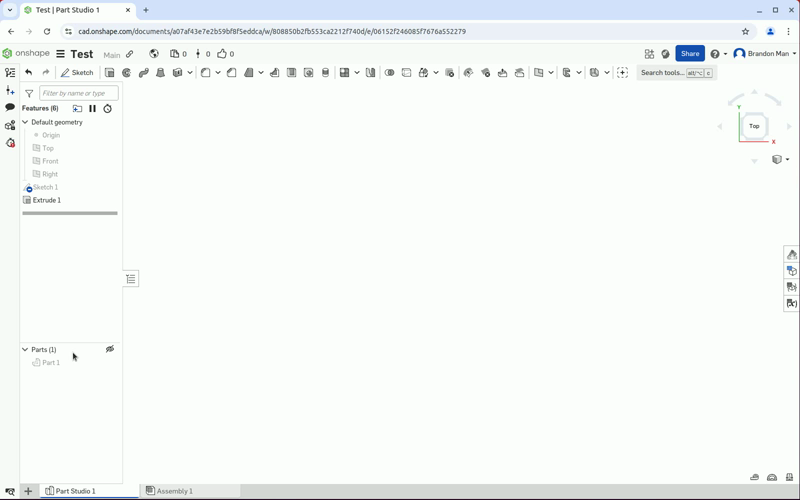
key_up(shift)
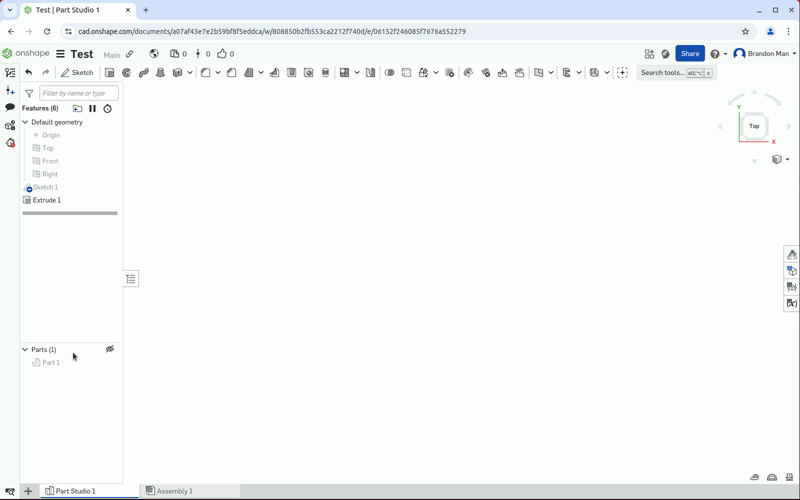
mouse_move(73, 352)
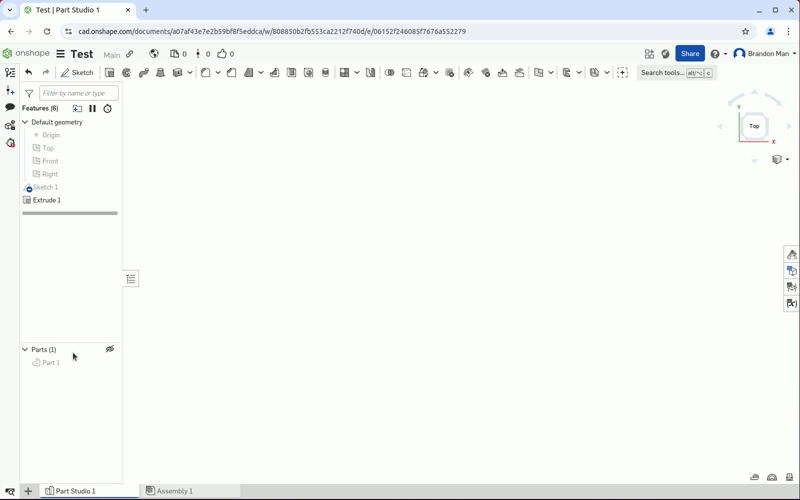
key(shift+y)
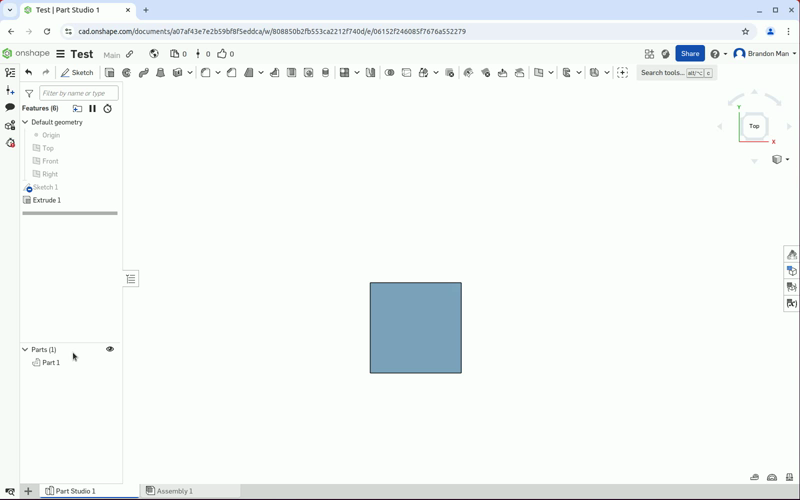
mouse_move(541, 75)
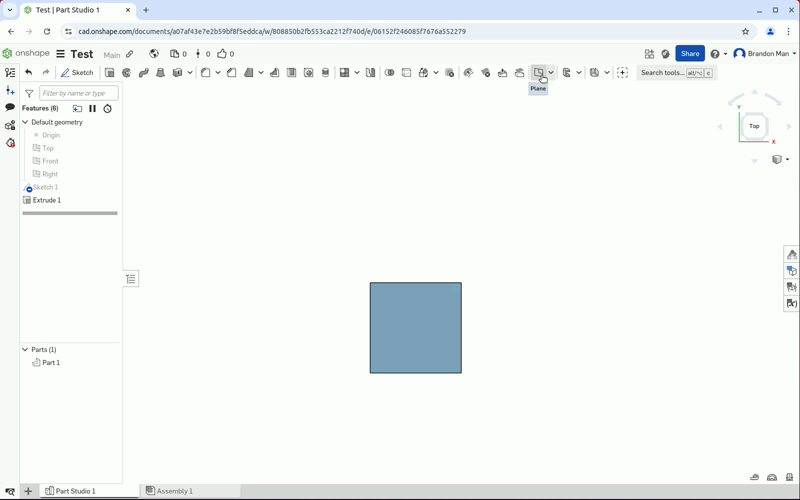
click(541, 75)
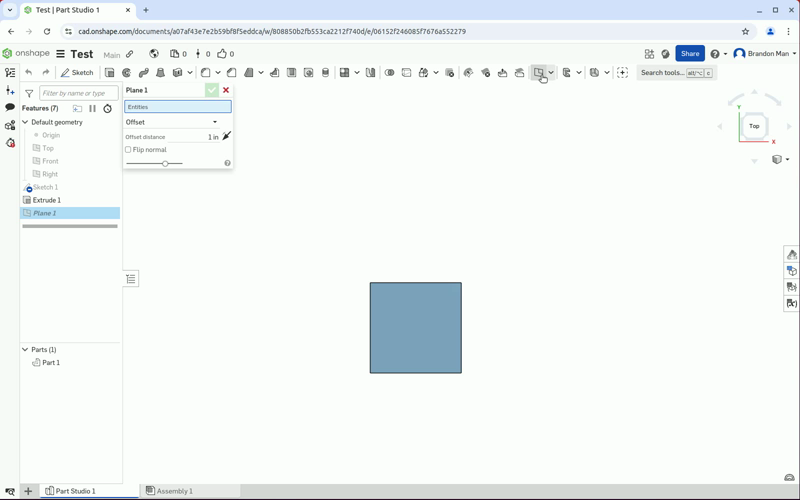
mouse_move(73, 150)
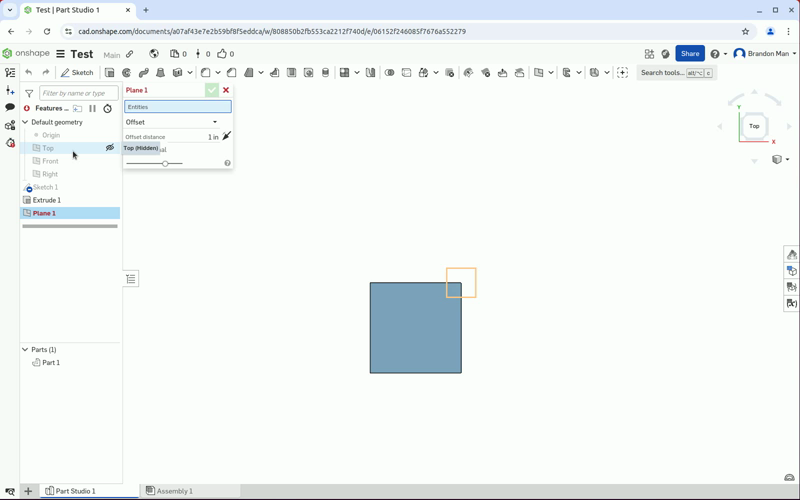
click(73, 150)
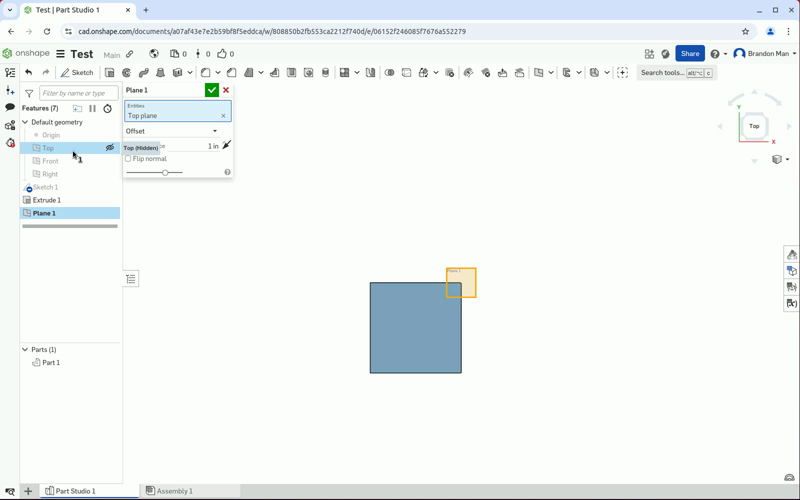
key(tab, 2)
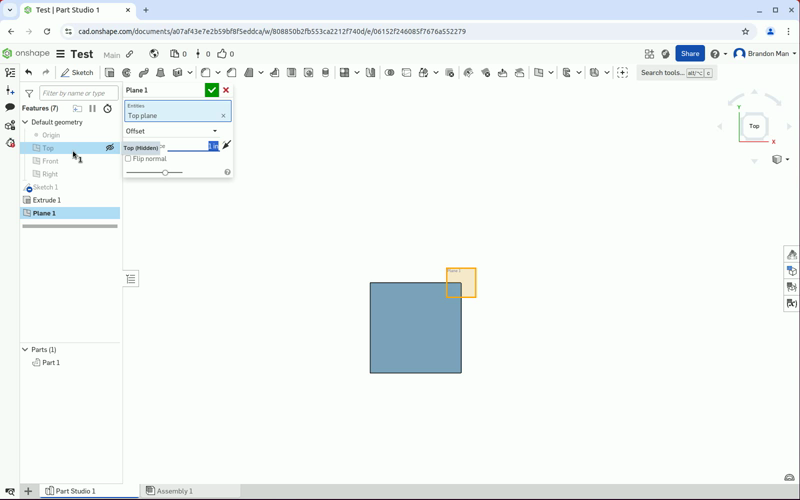
text(18.548)
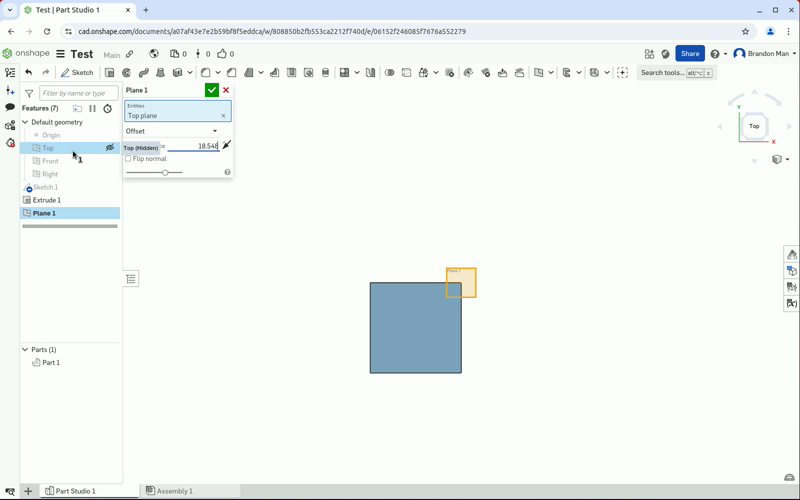
key(enter, 2)
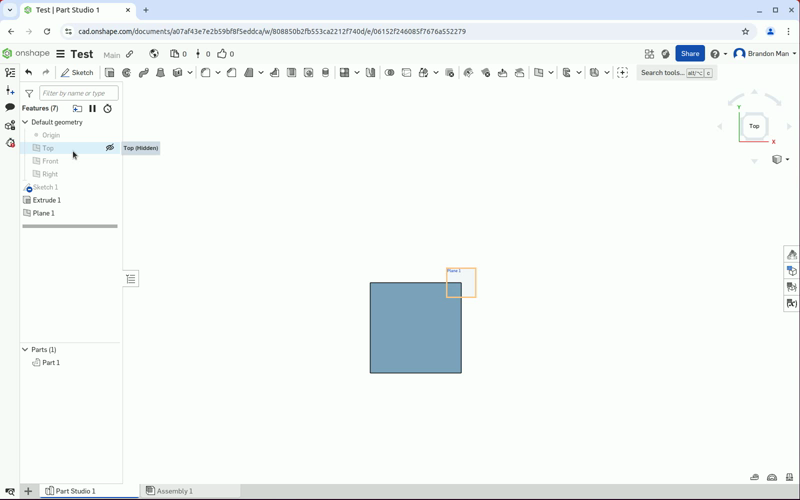
key(shift+s)
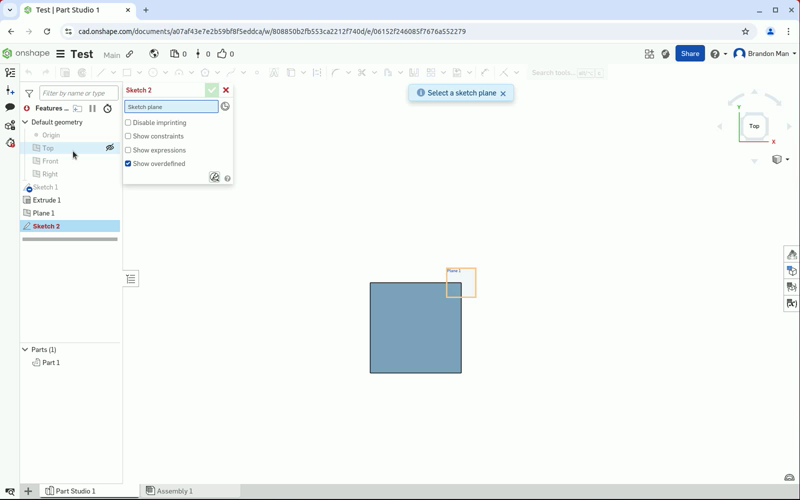
mouse_move(73, 215)
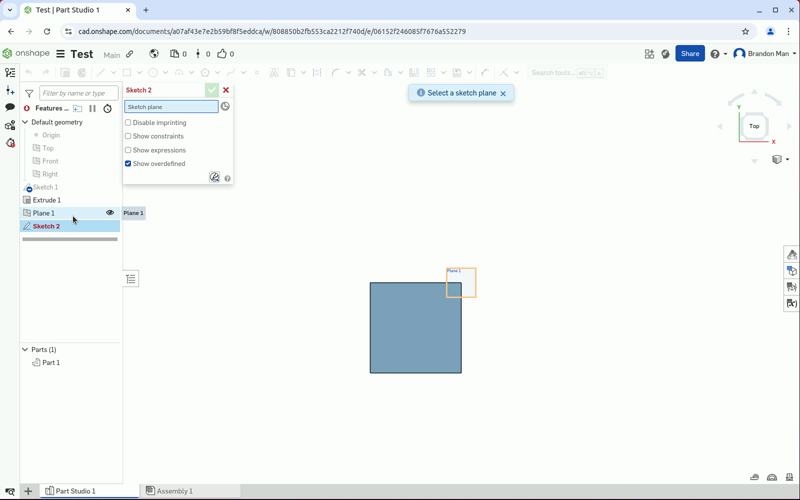
click(73, 215)
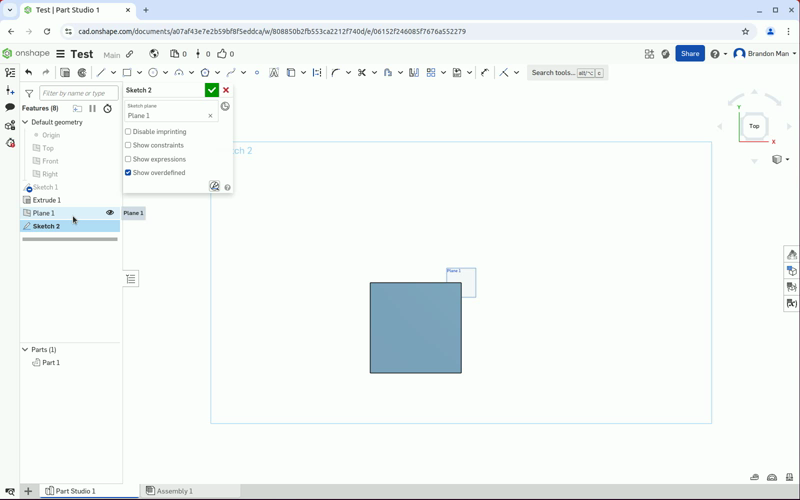
mouse_move(73, 352)
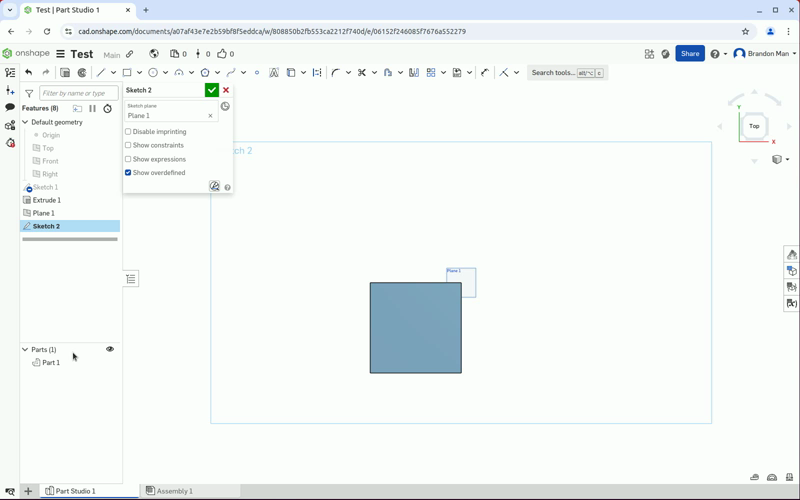
key(y)
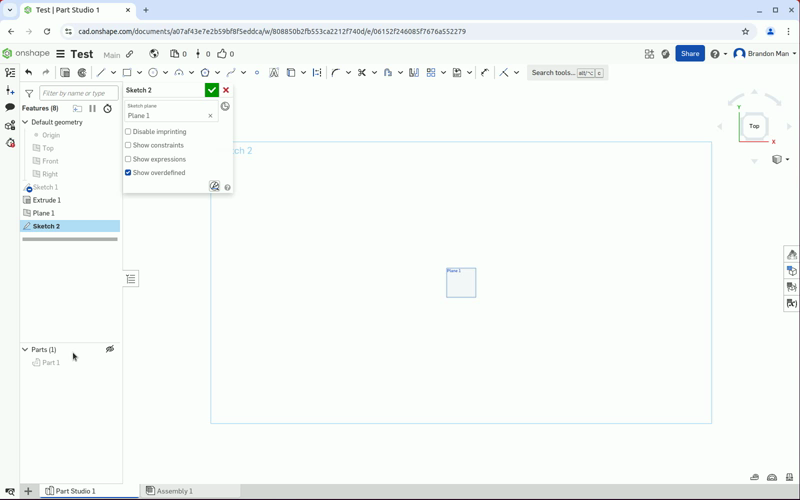
key(c)
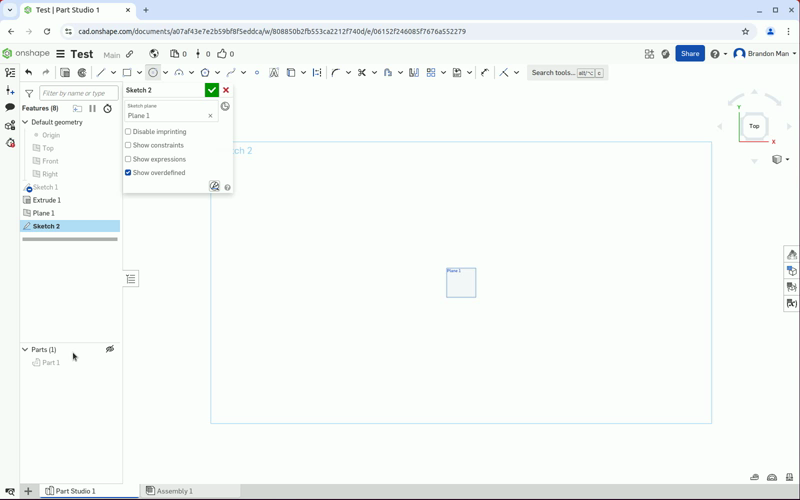
key_down(shift)
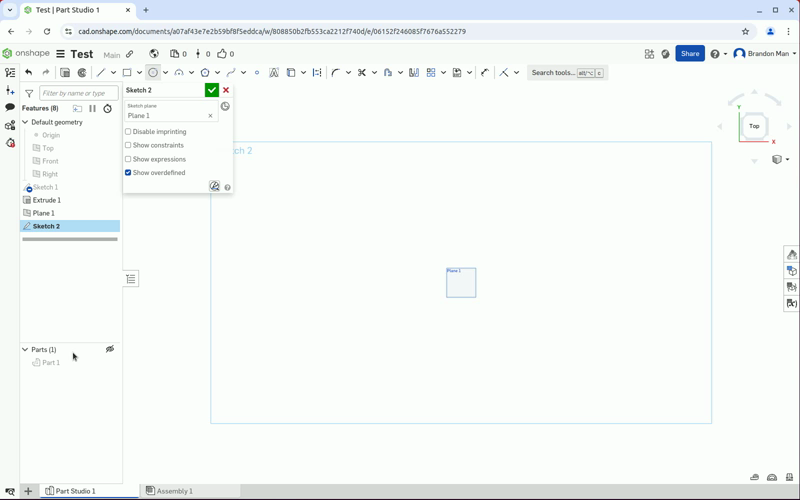
mouse_move(415, 327)
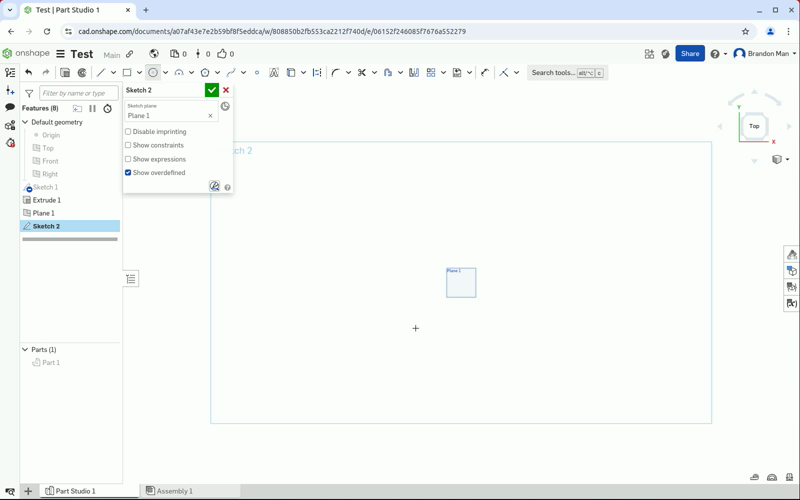
click(415, 327)
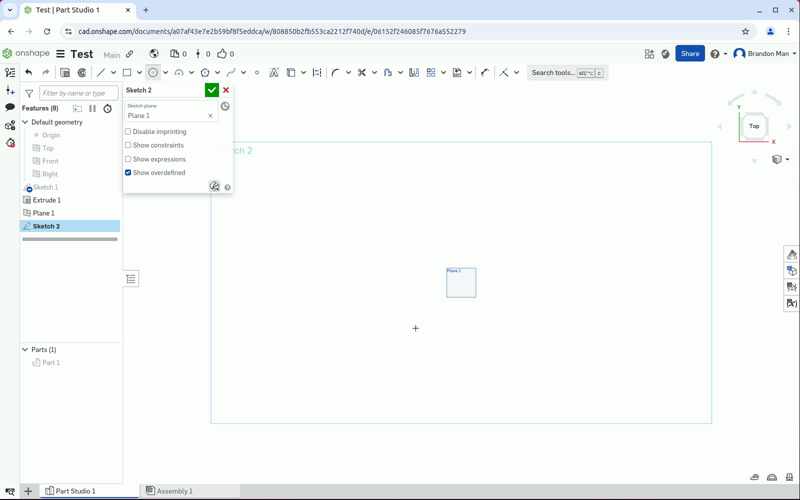
key_up(shift)
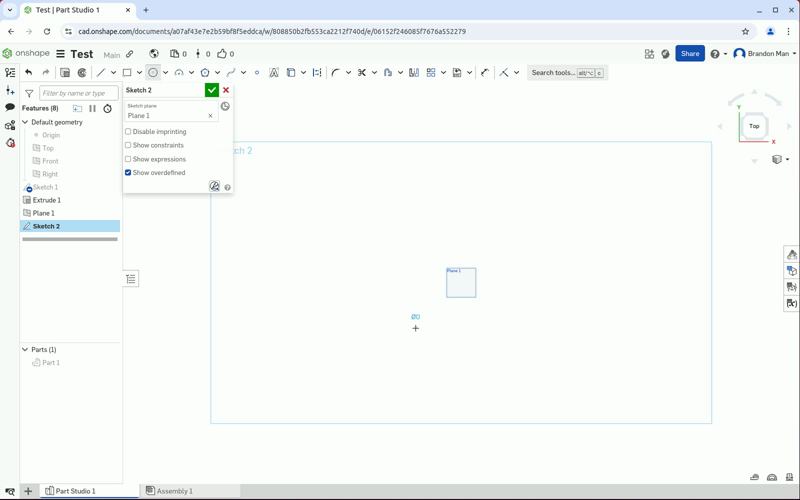
mouse_move(438, 327)
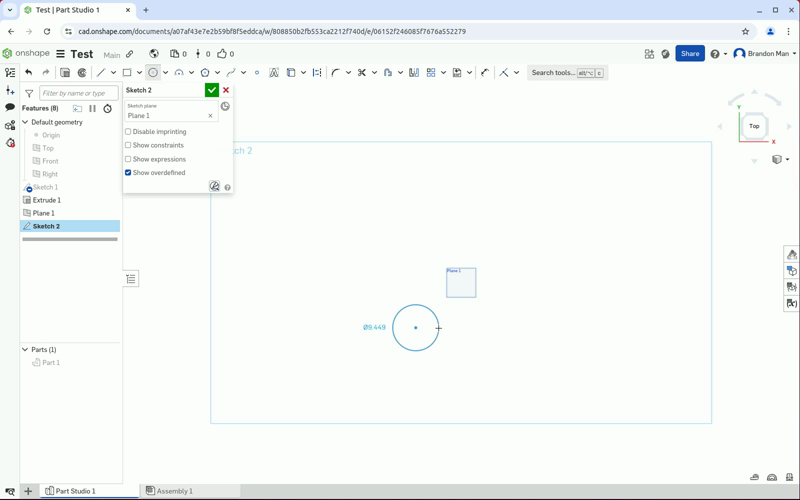
click(438, 327)
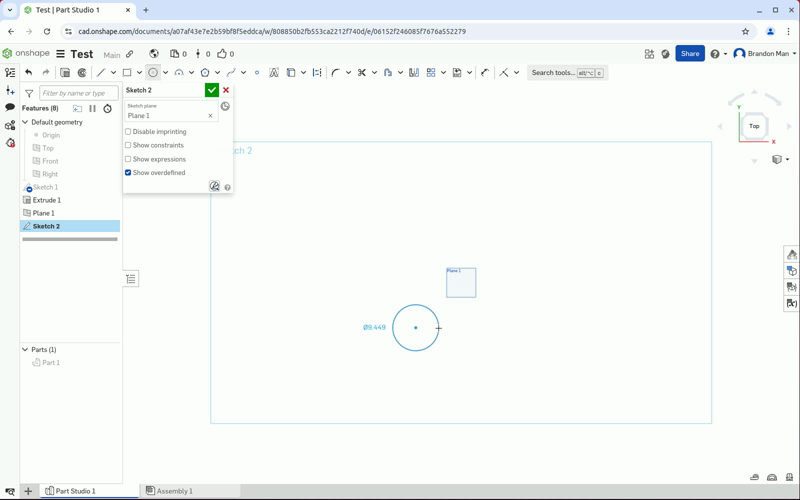
key(esc)
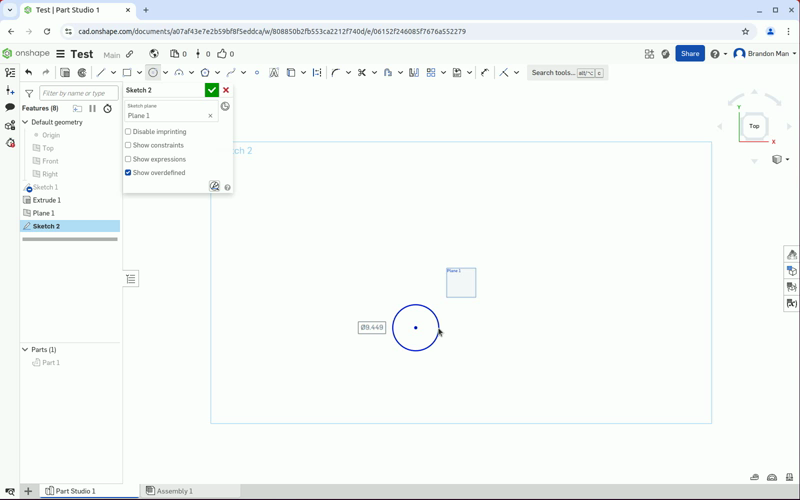
mouse_move(398, 322)
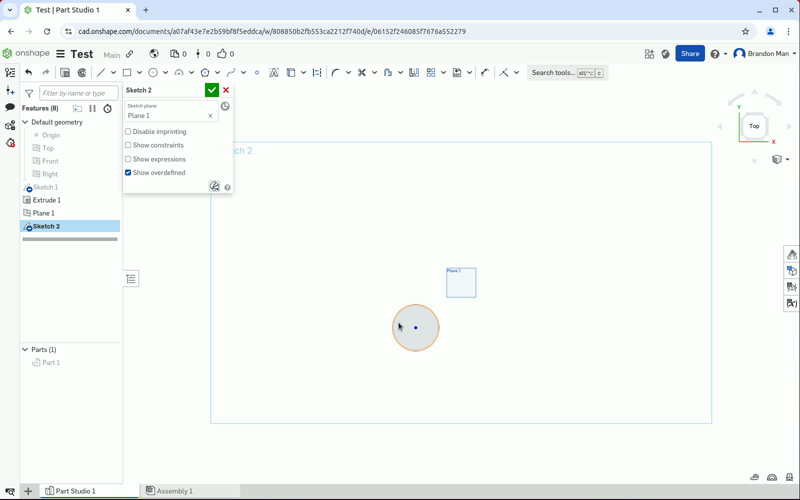
scroll(6)
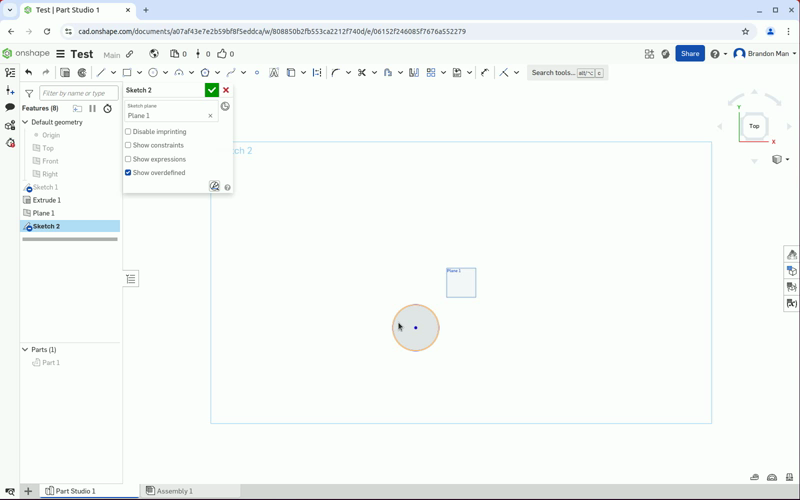
scroll(6)
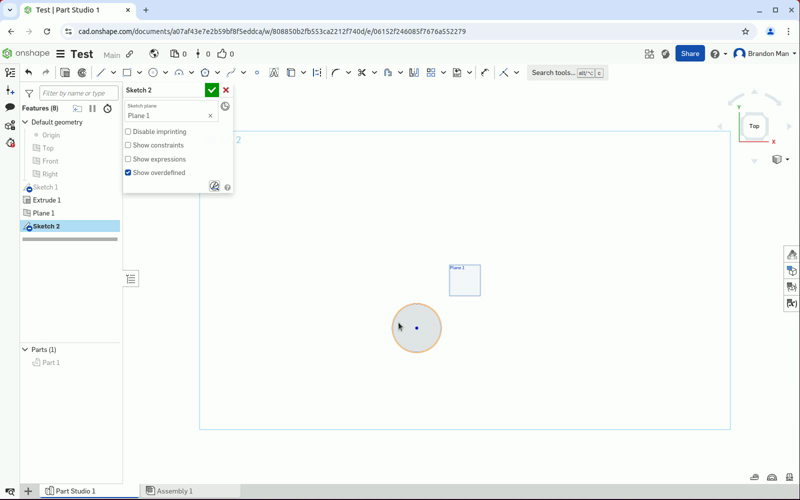
scroll(6)
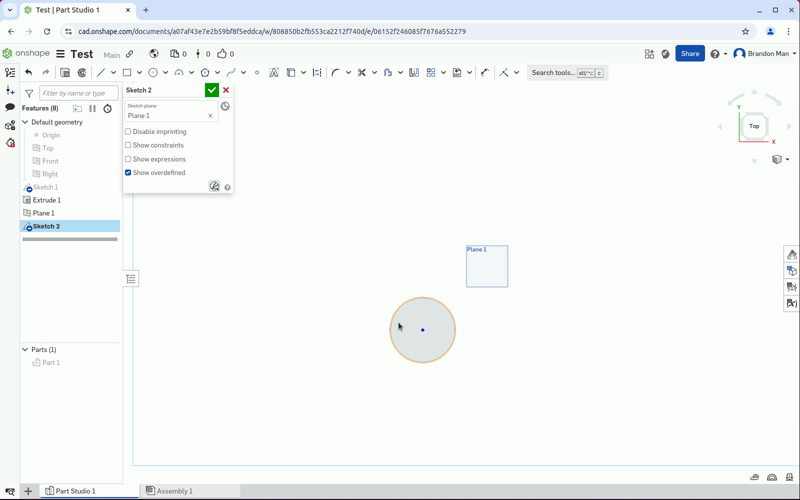
scroll(6)
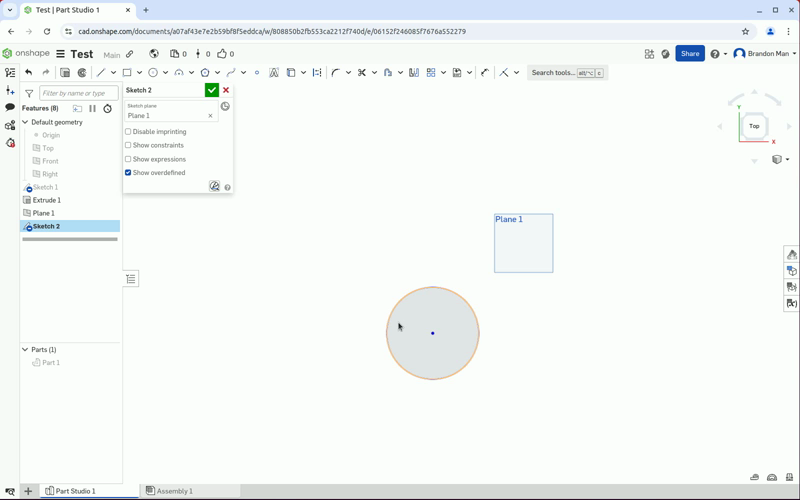
scroll(6)
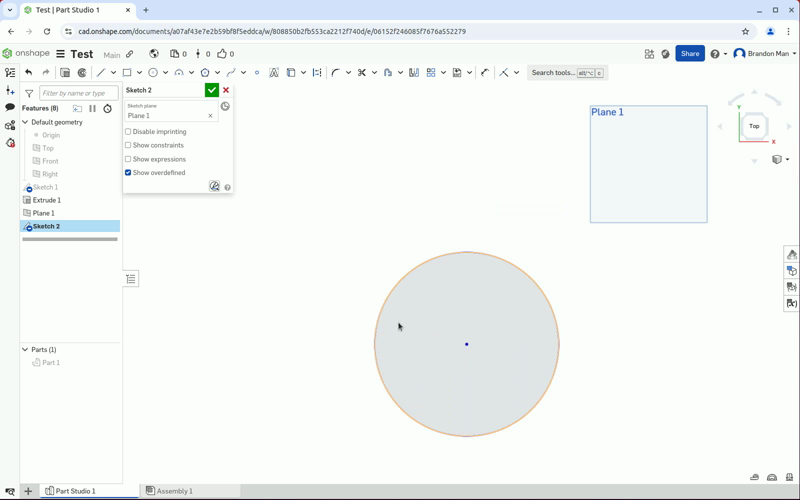
scroll(6)
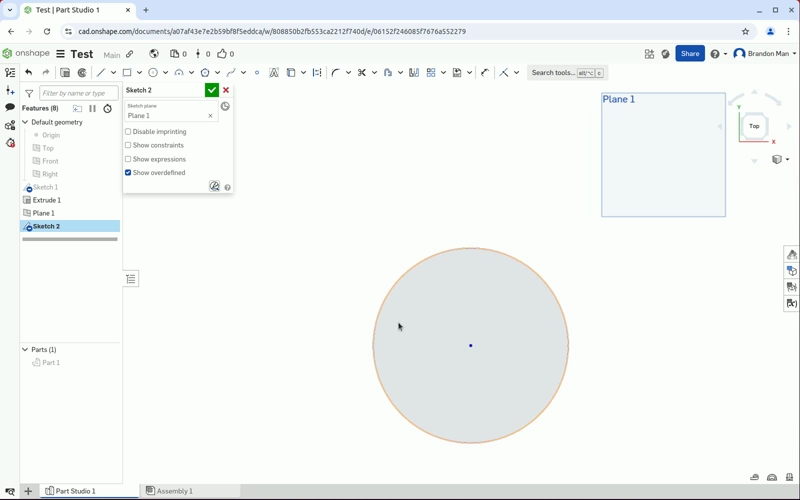
scroll(6)
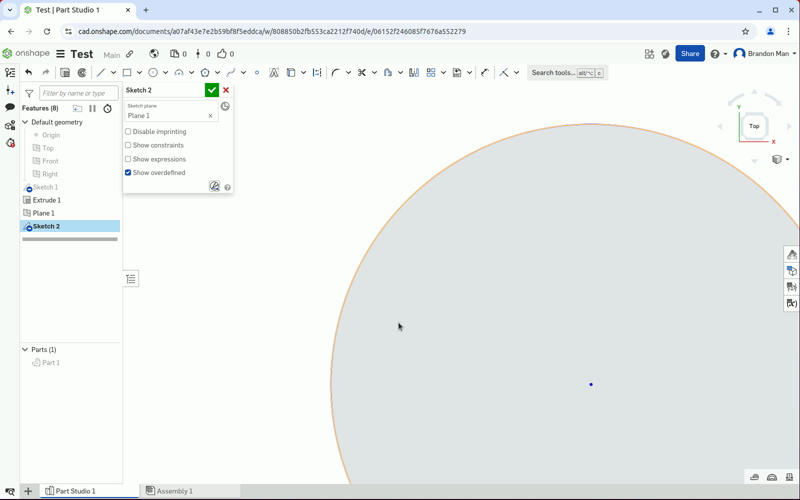
click(398, 322)
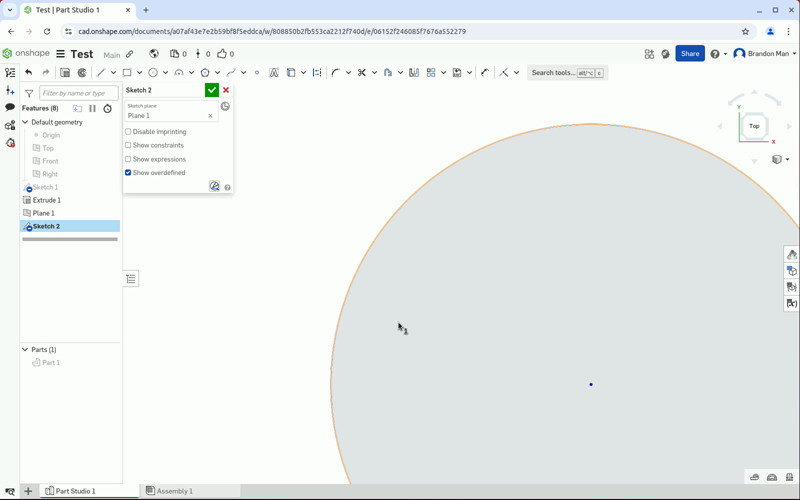
scroll(-6)
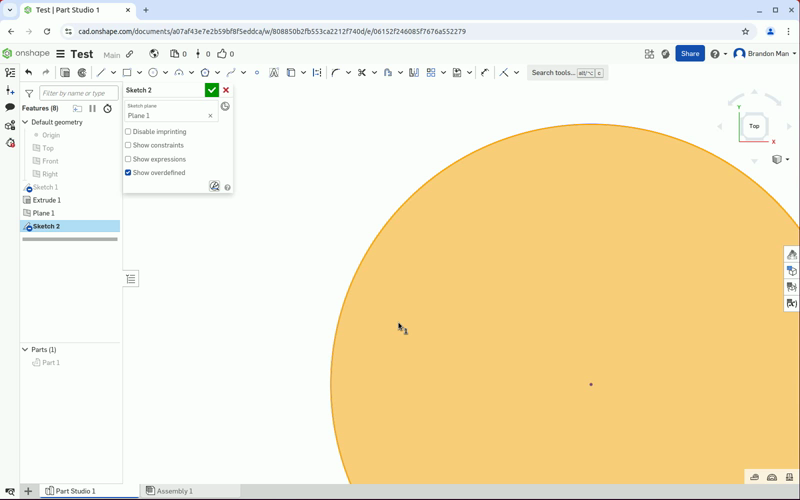
scroll(-6)
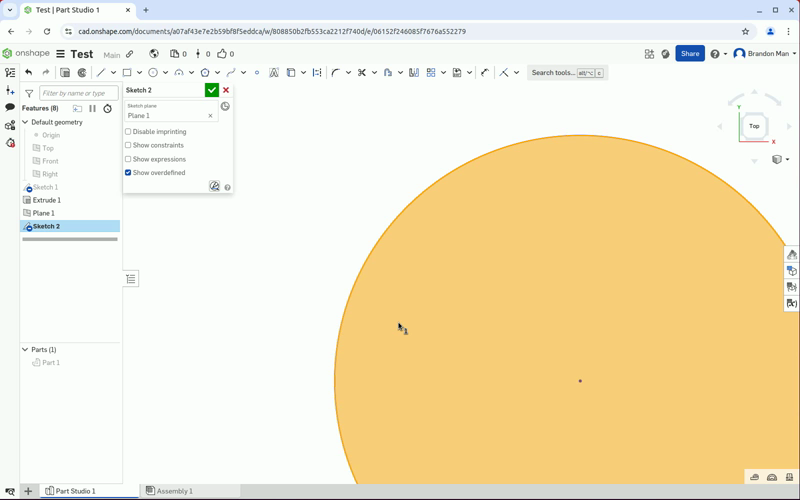
scroll(-6)
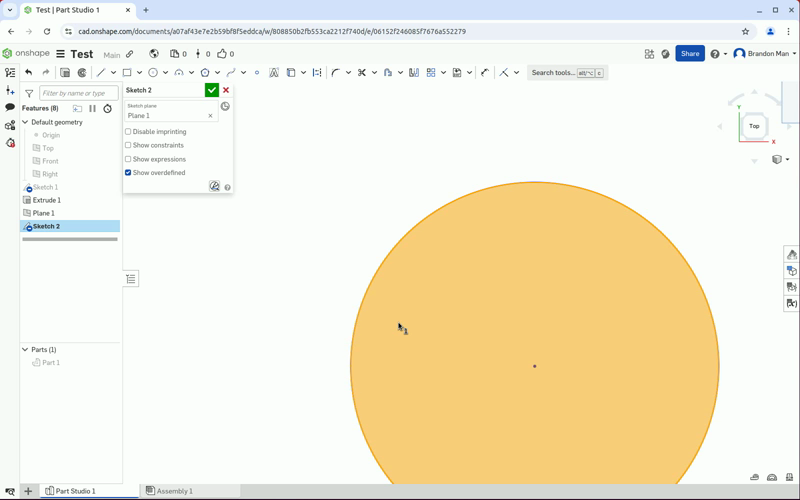
scroll(-6)
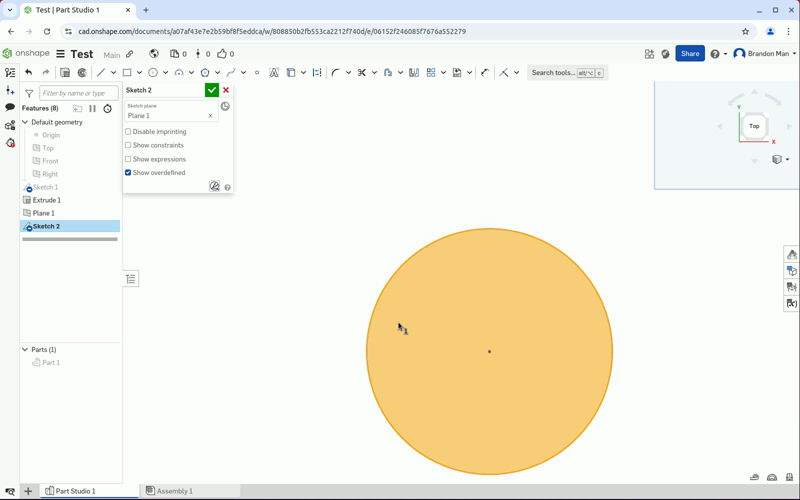
scroll(-6)
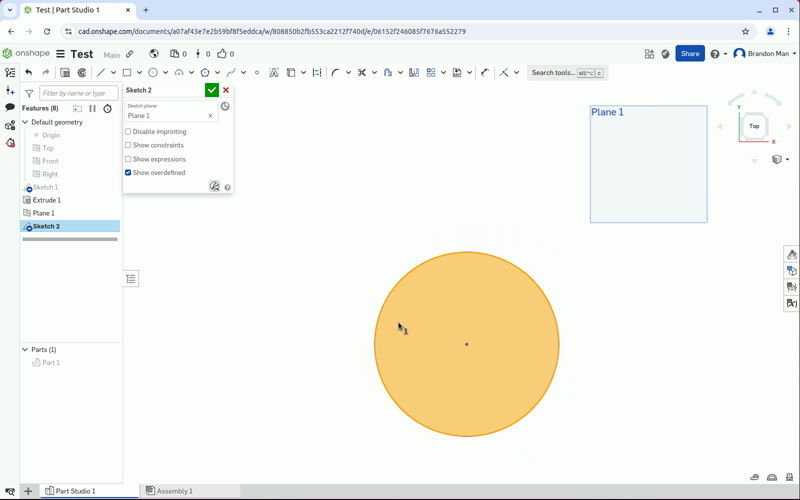
scroll(-6)
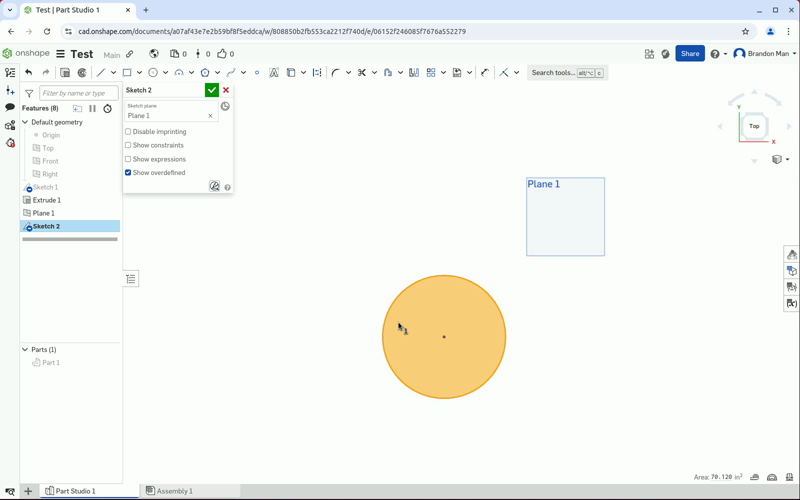
scroll(-6)
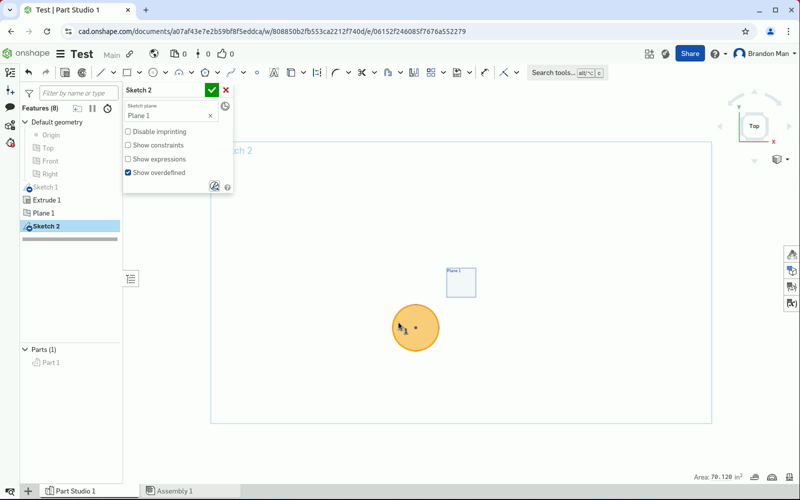
mouse_move(73, 352)
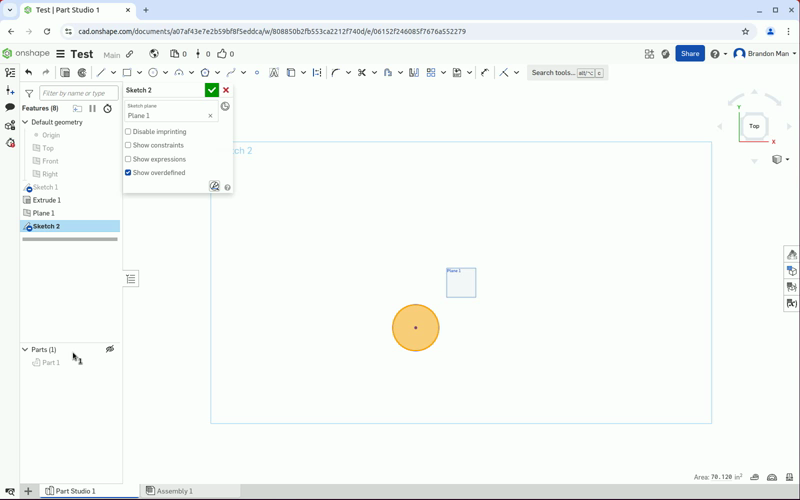
key(shift+y)
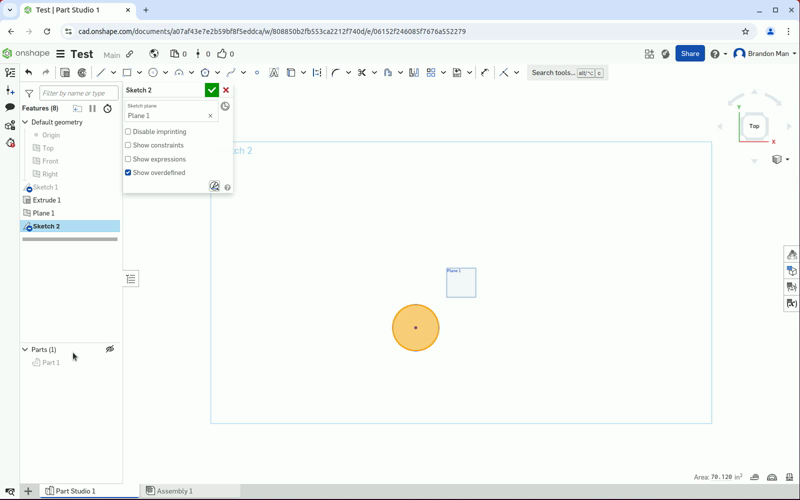
key(shift+e)
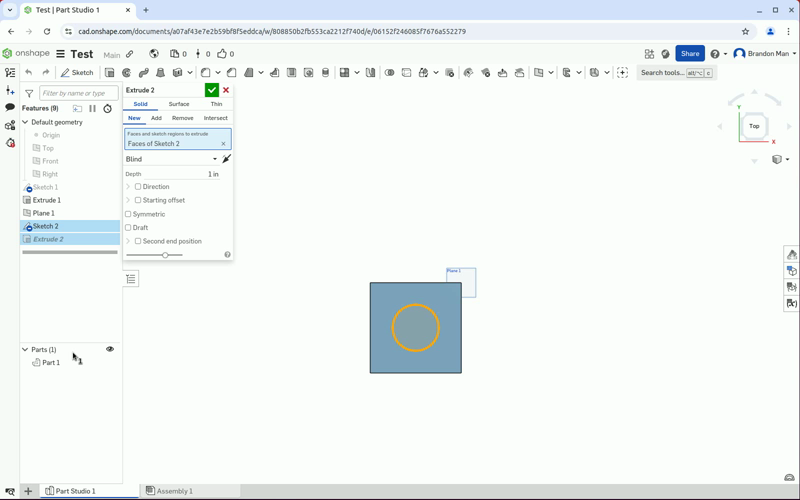
mouse_move(143, 106)
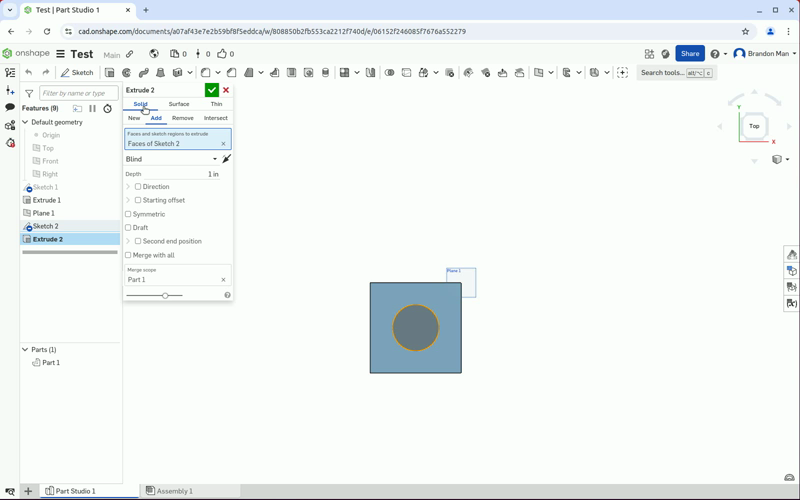
click(143, 106)
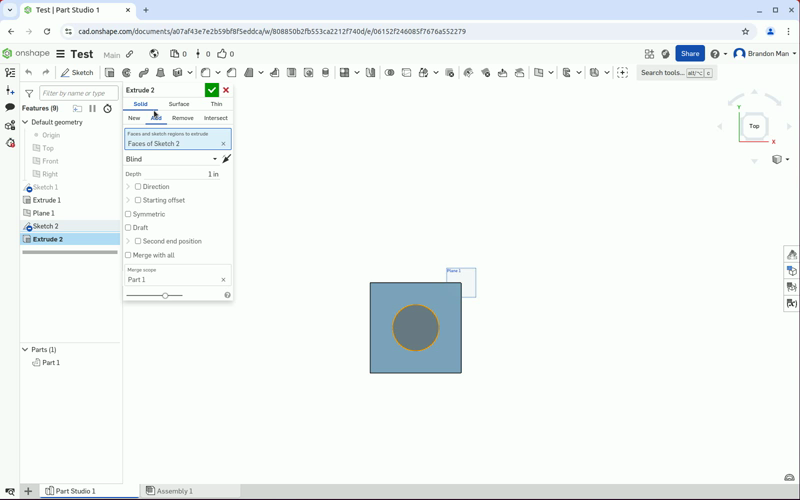
mouse_move(186, 120)
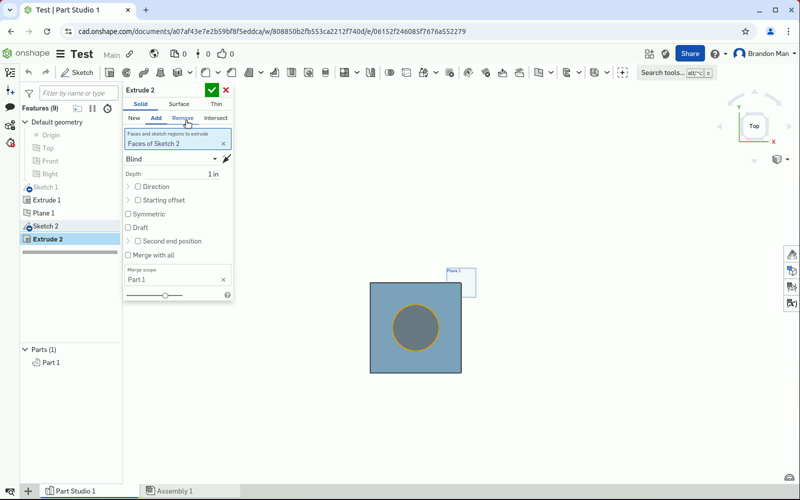
click(186, 120)
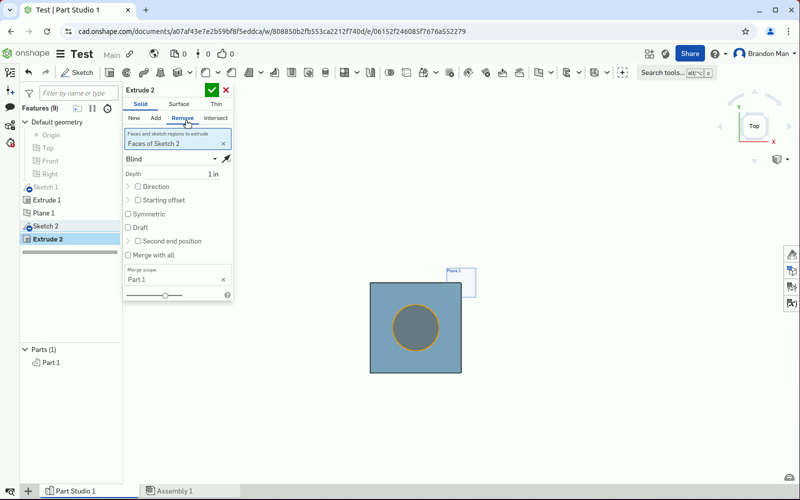
key(tab, 4)
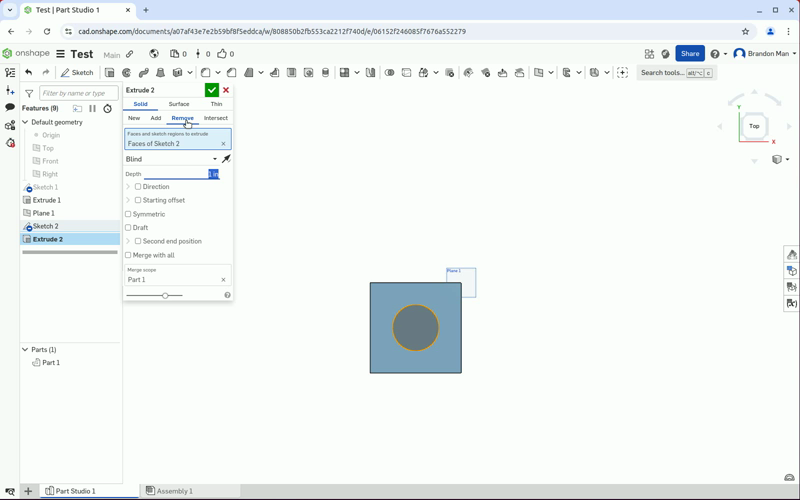
text(18.535)
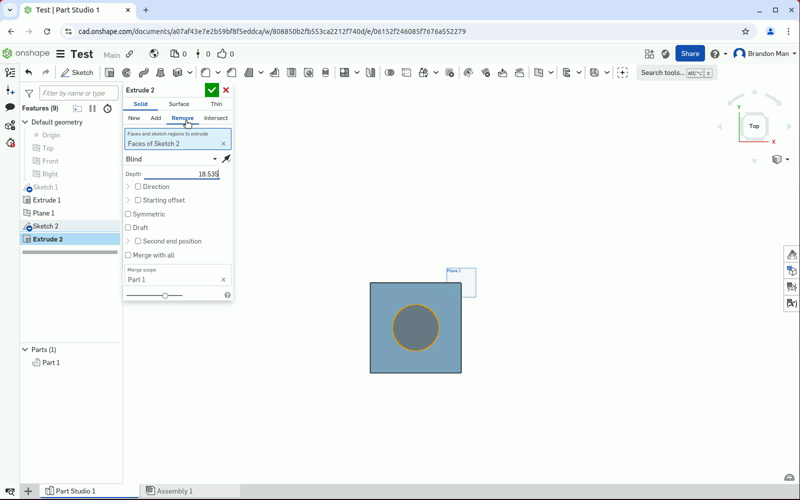
key(tab, 6)
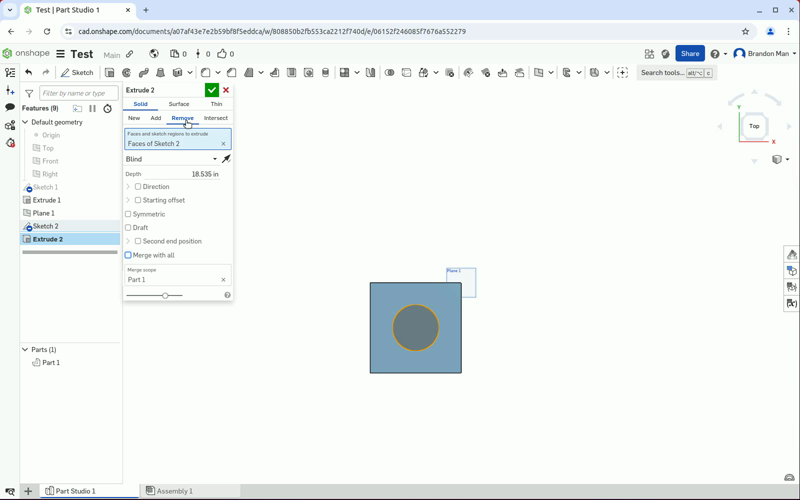
key(space)
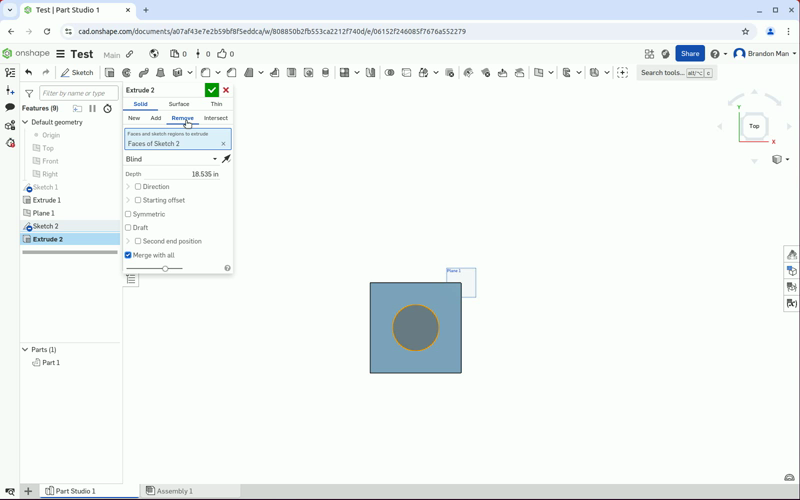
key(enter)
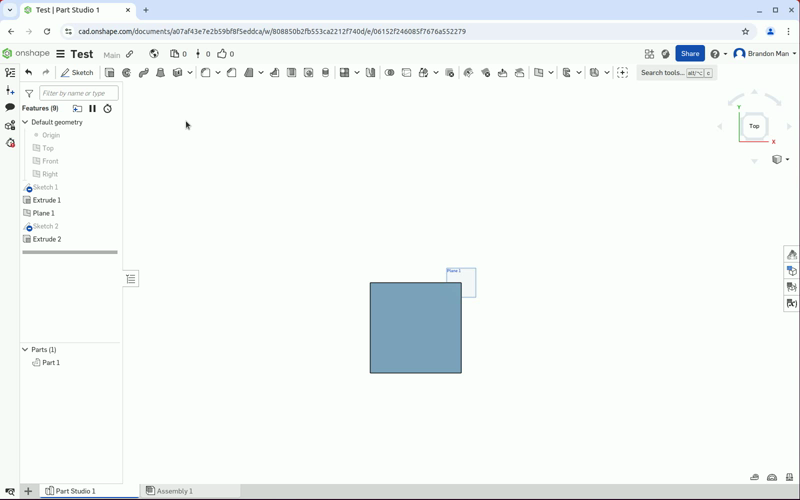
key(shift+h)
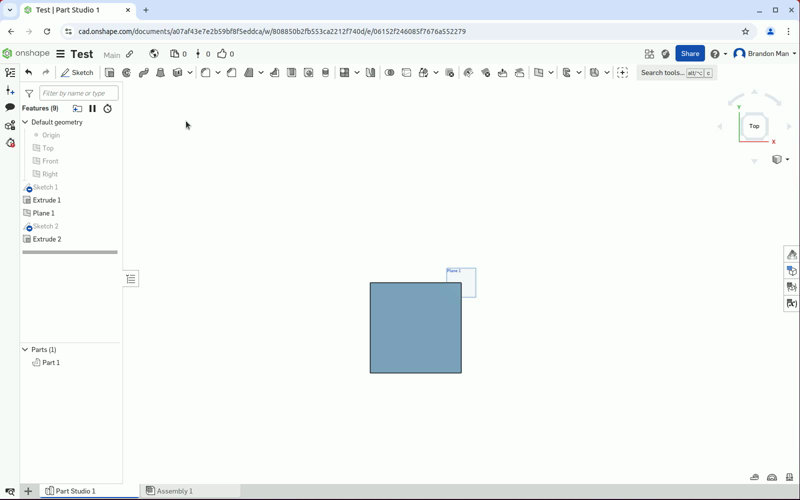
key(shift+h)
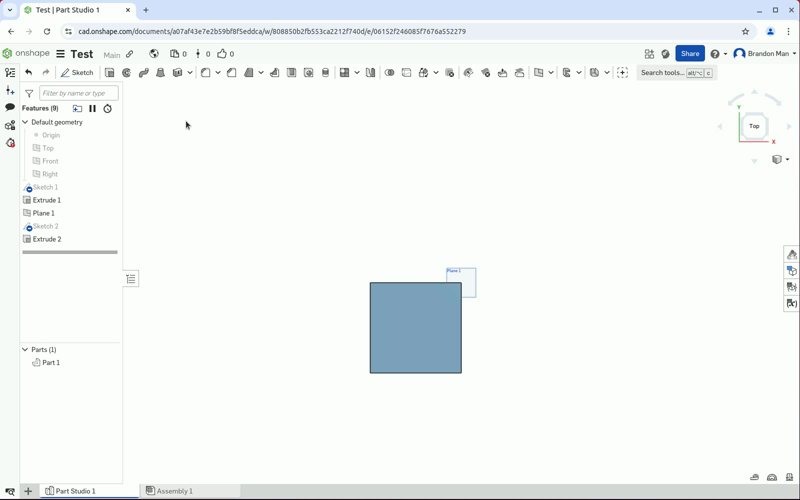
mouse_move(73, 189)
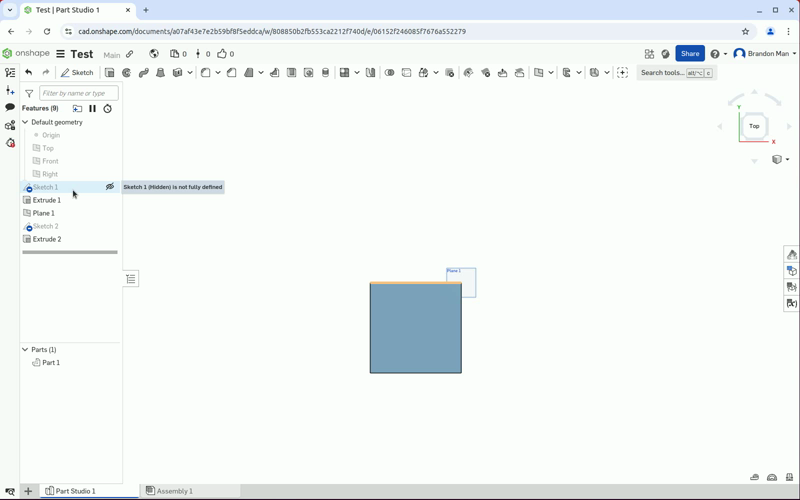
click(73, 189)
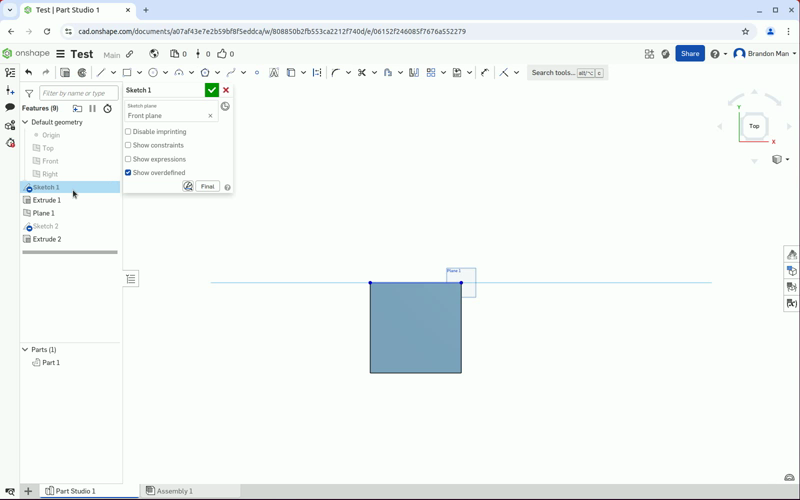
mouse_move(229, 92)
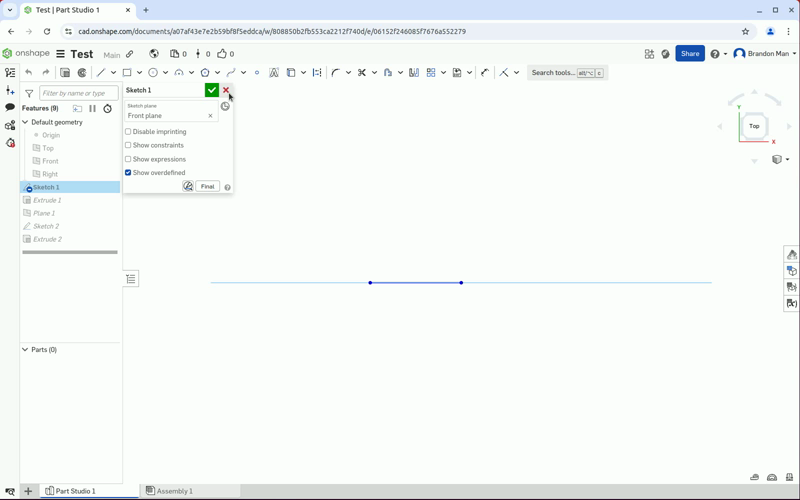
click(229, 92)
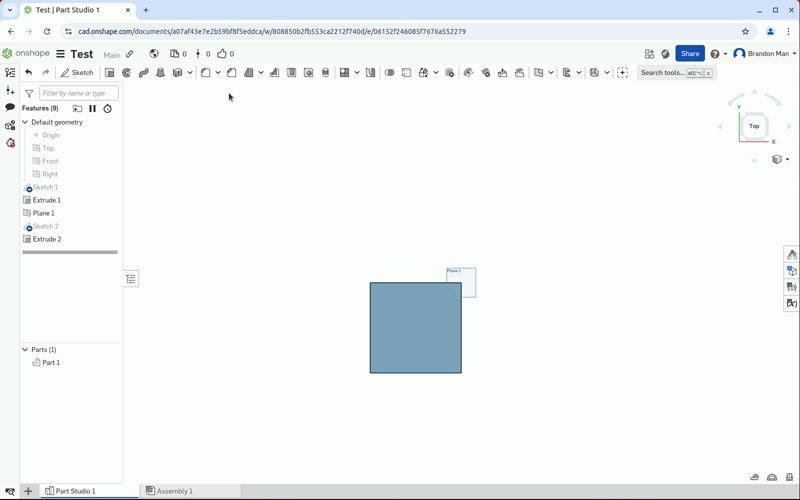
mouse_move(73, 352)
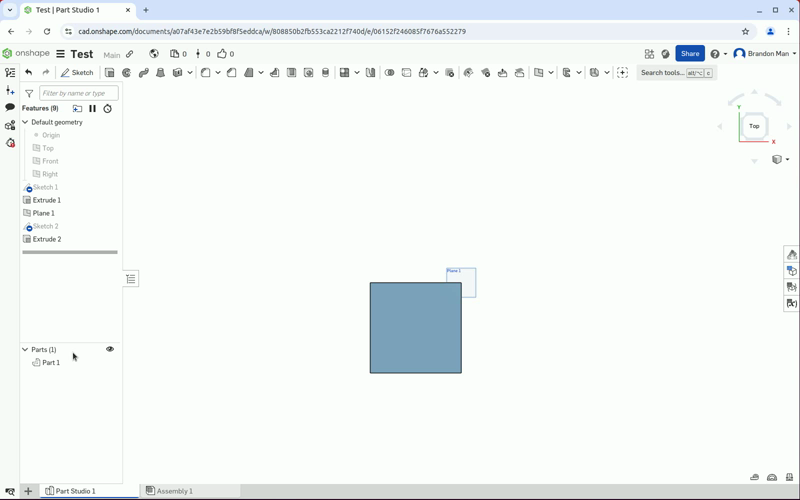
key(y)
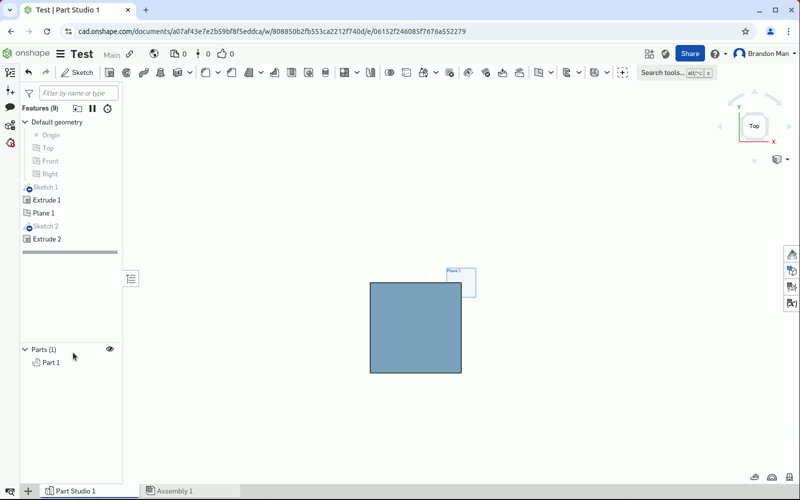
key(shift+p)
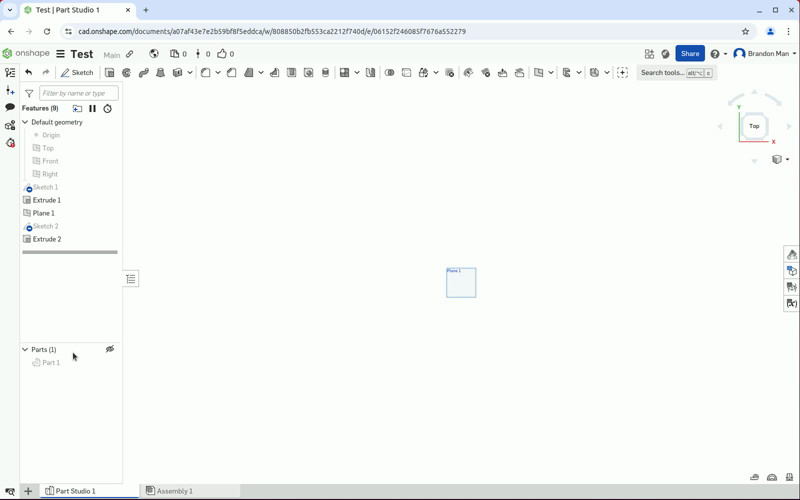
key(space)
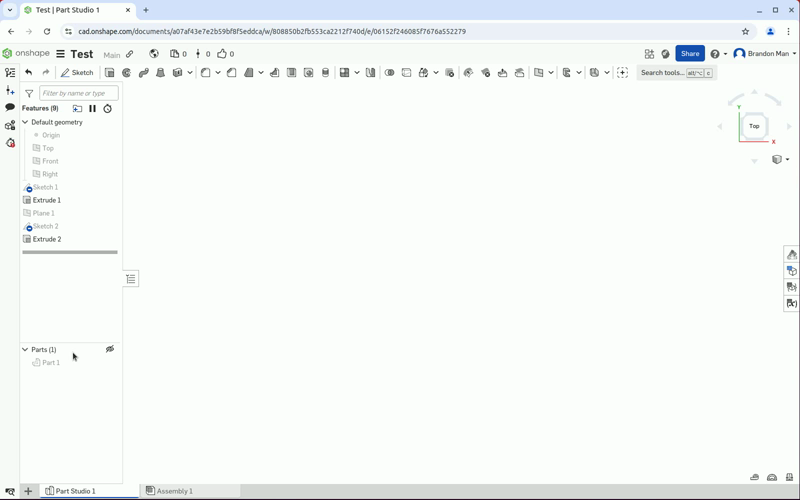
key_down(shift)
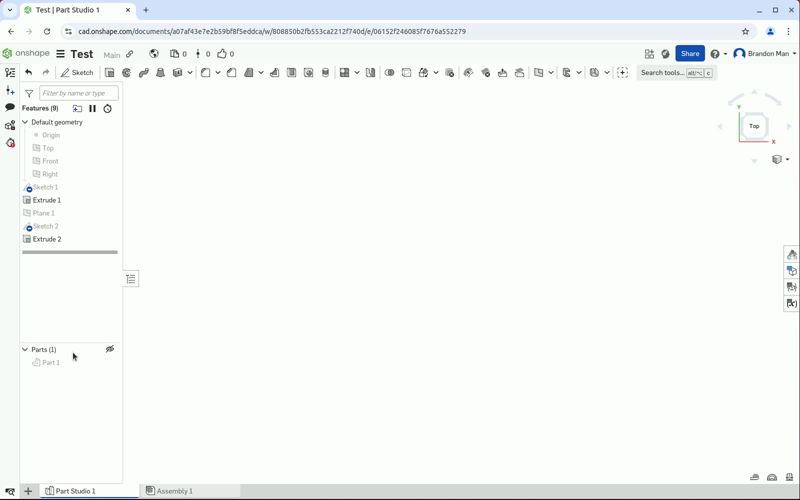
key(up)
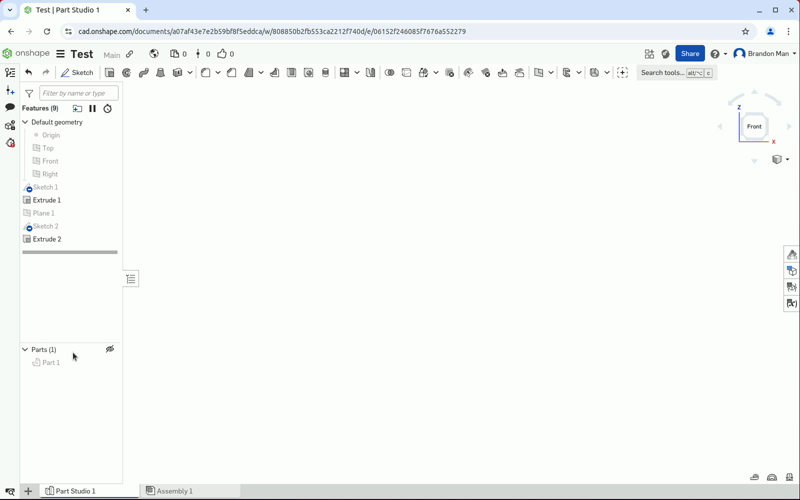
key_up(shift)
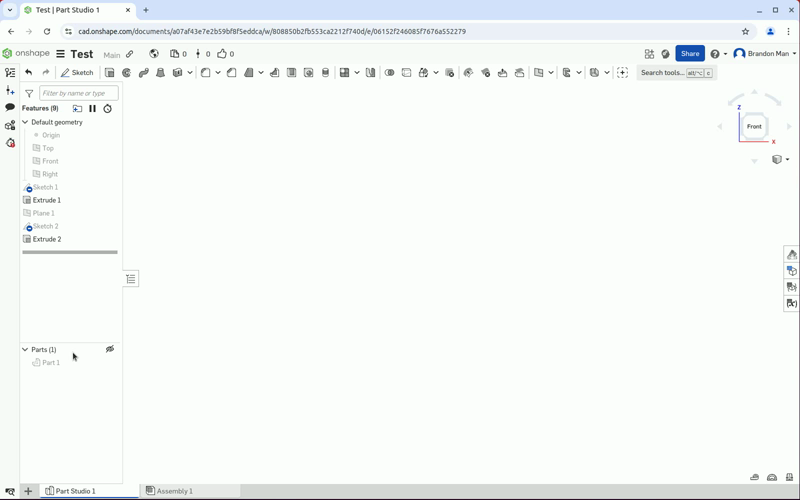
key(space)
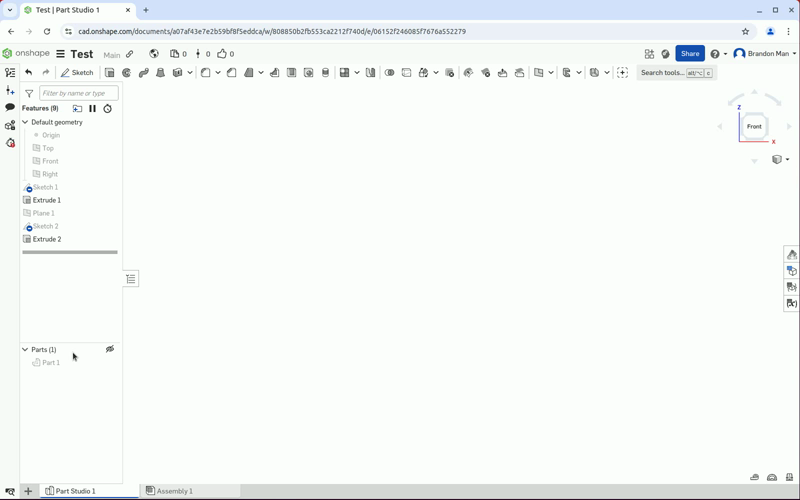
key_down(shift)
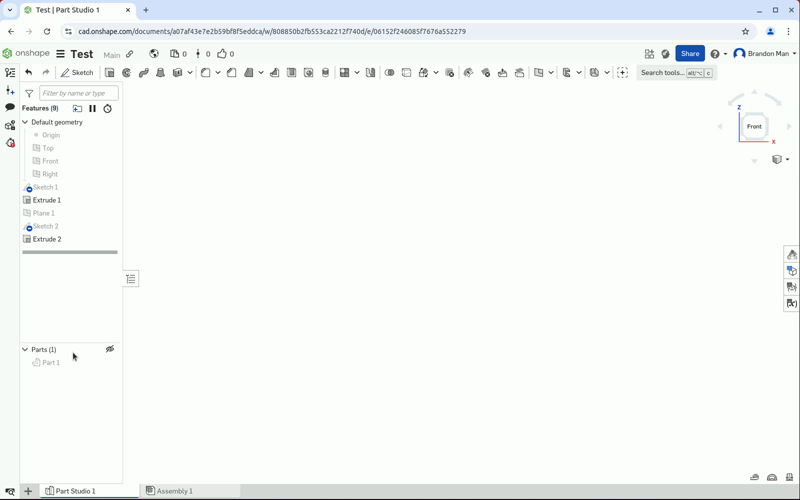
key(left)
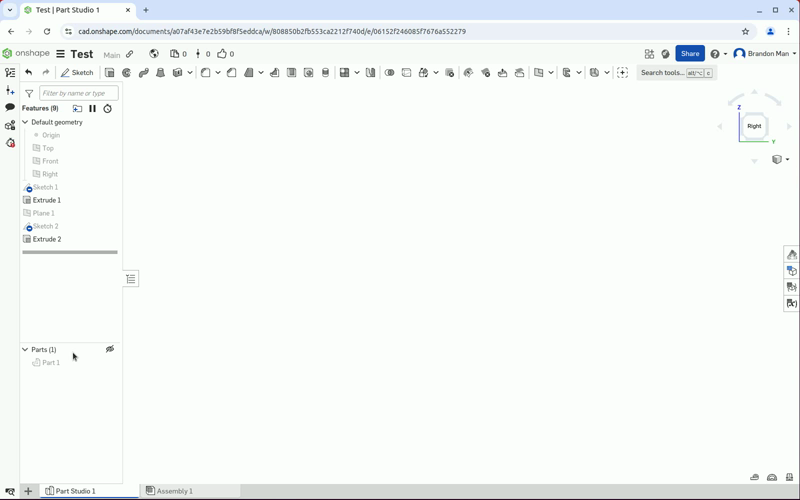
key_up(shift)
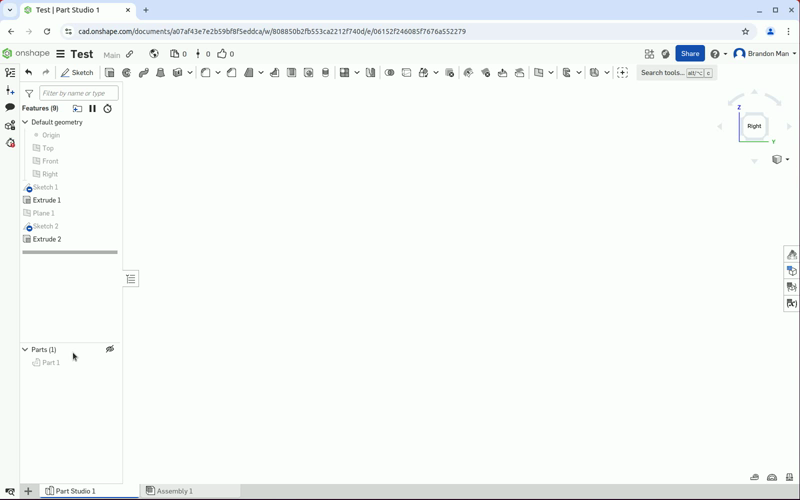
mouse_move(73, 352)
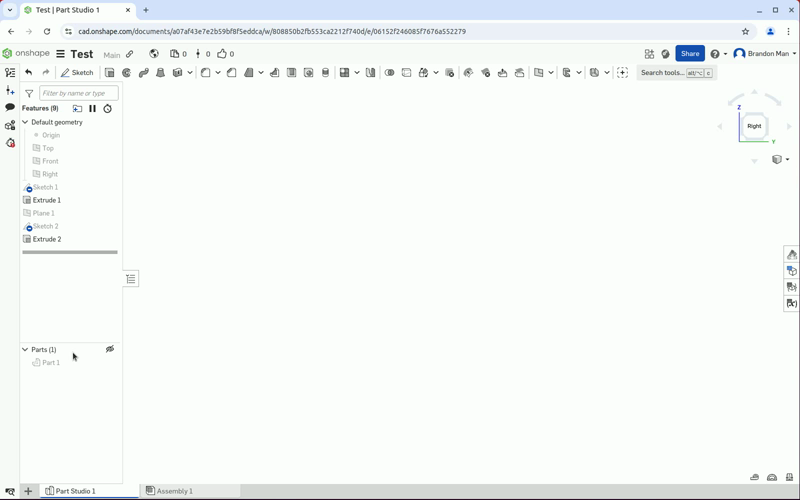
key(shift+y)
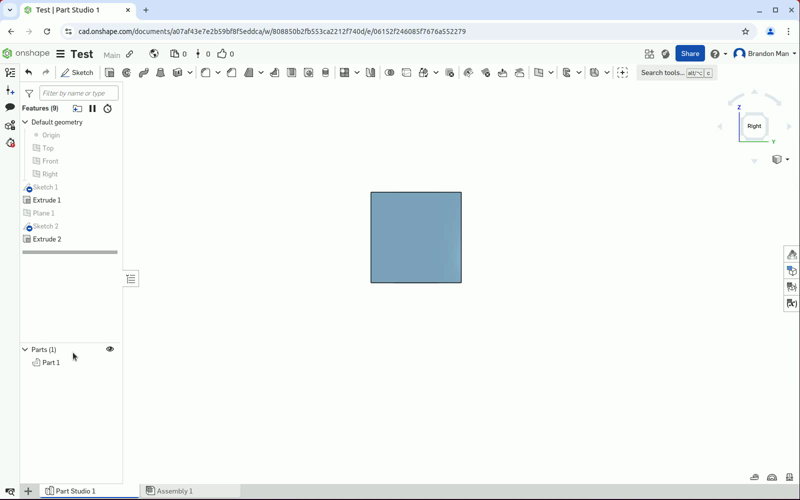
mouse_move(541, 75)
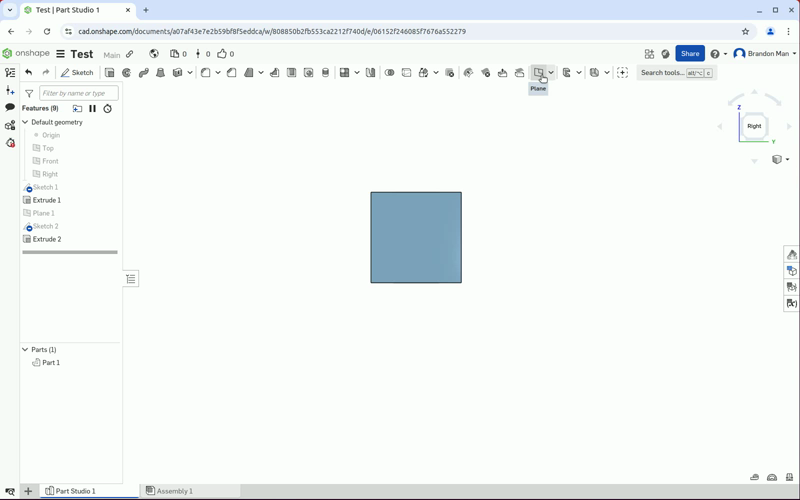
click(541, 75)
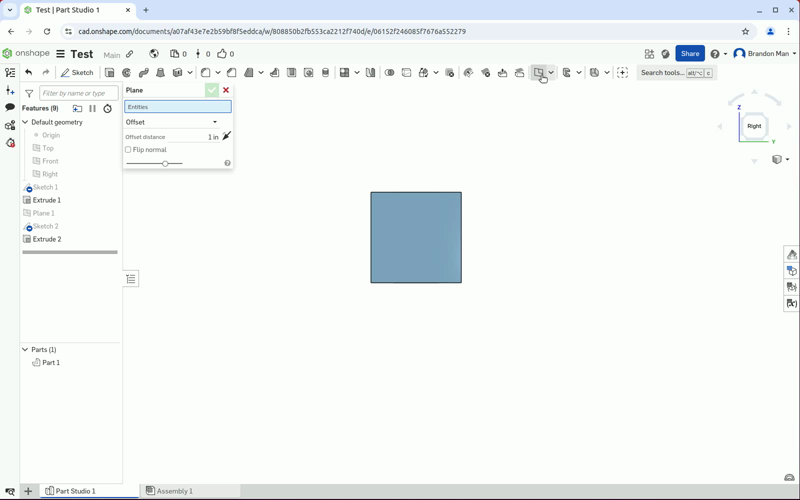
mouse_move(73, 176)
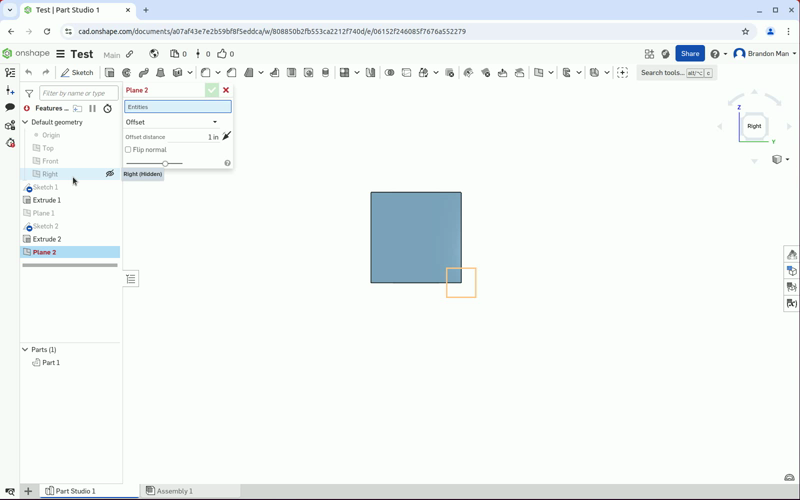
click(73, 176)
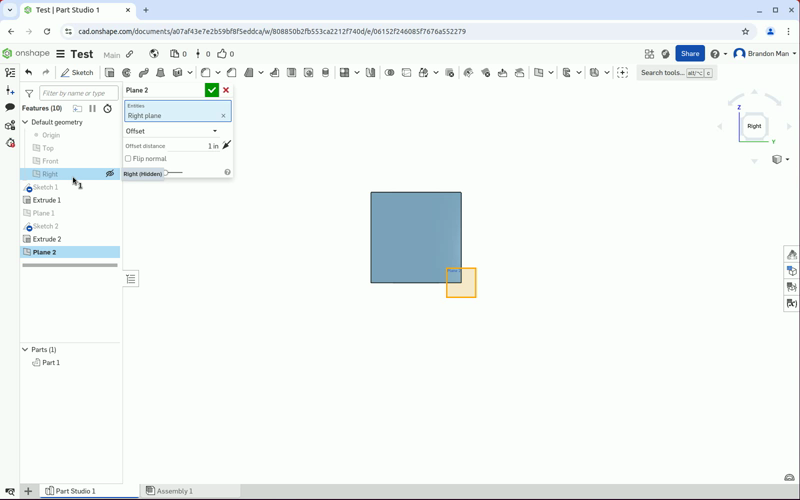
key(tab, 2)
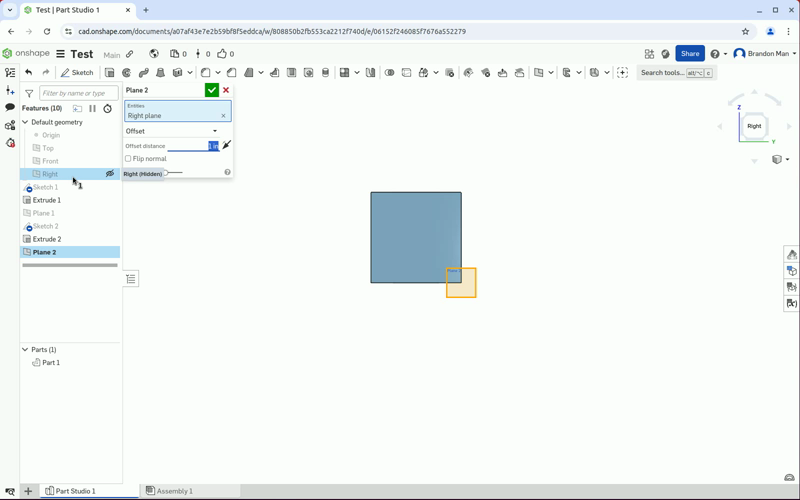
text(18.548)
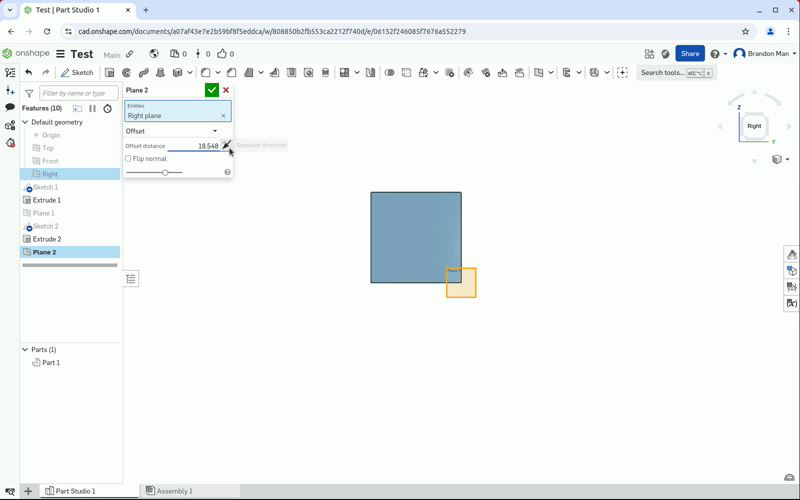
mouse_move(229, 147)
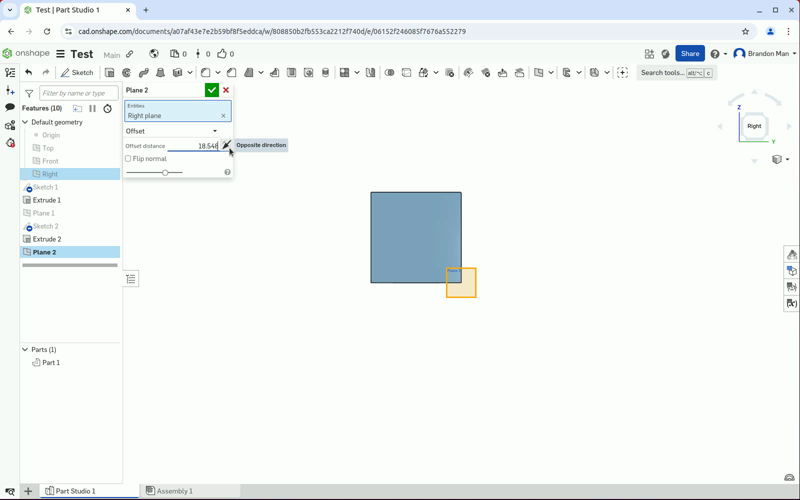
click(229, 147)
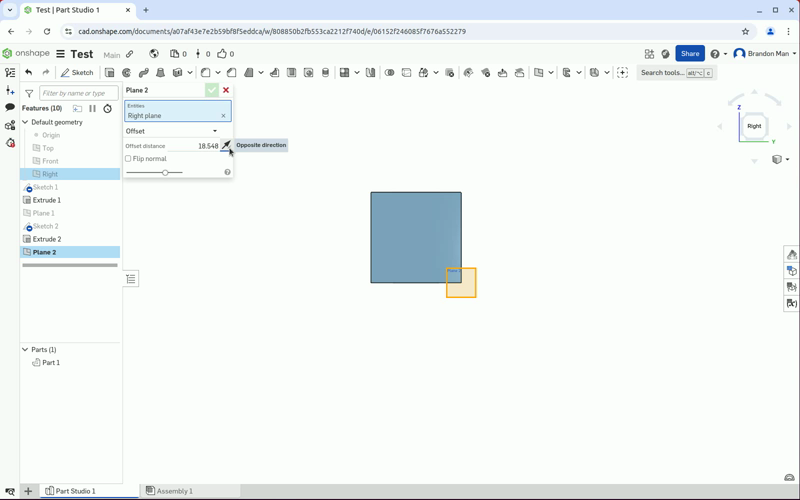
key(enter, 2)
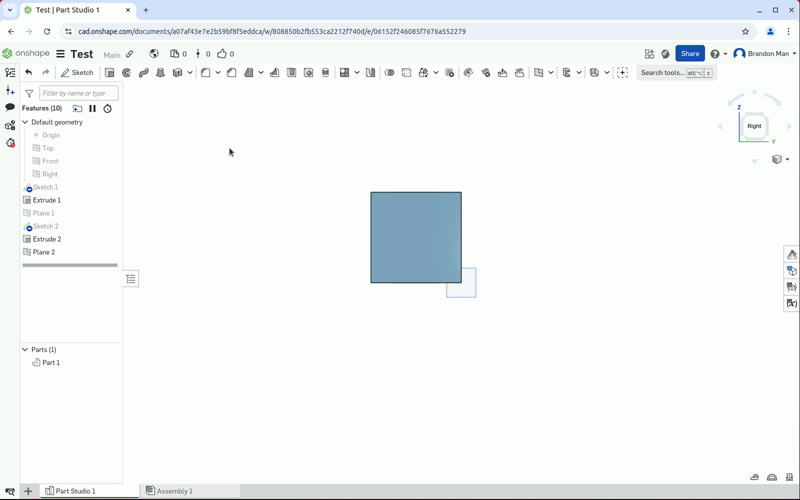
key(shift+s)
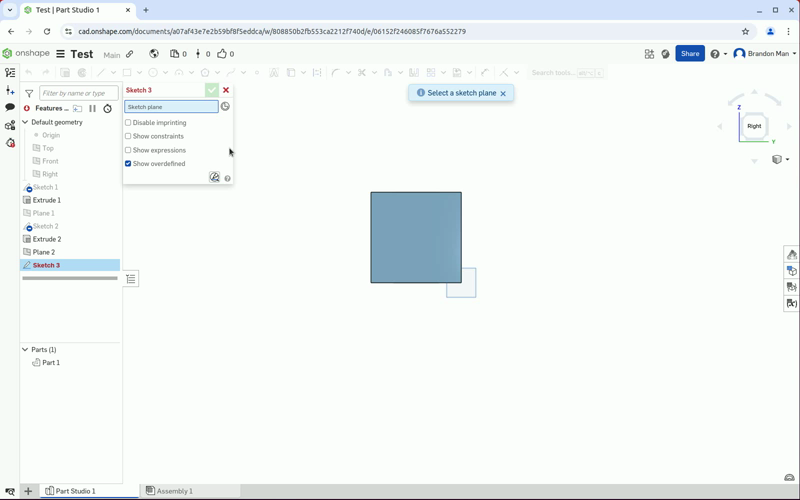
mouse_move(73, 254)
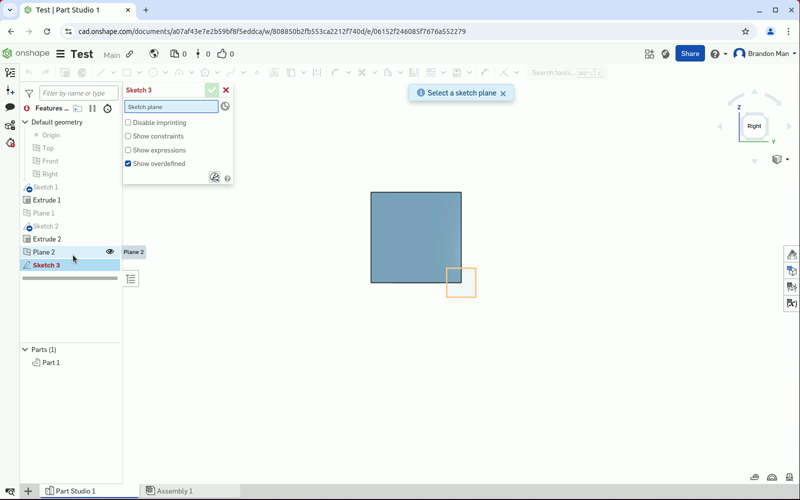
click(73, 254)
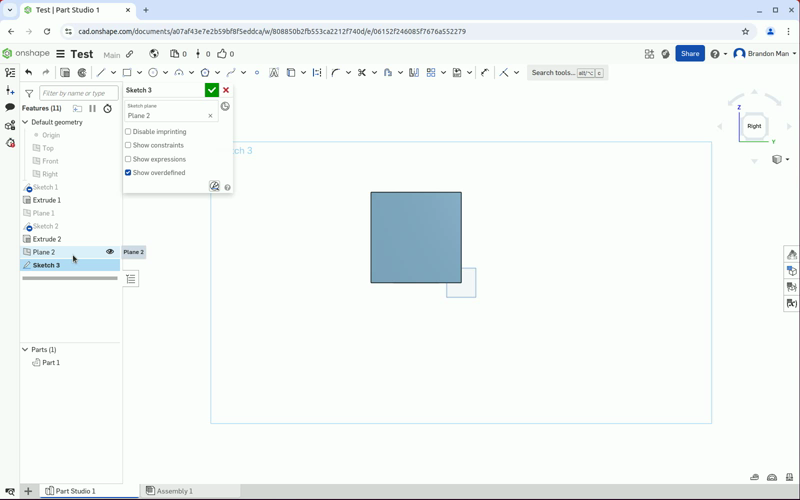
mouse_move(73, 352)
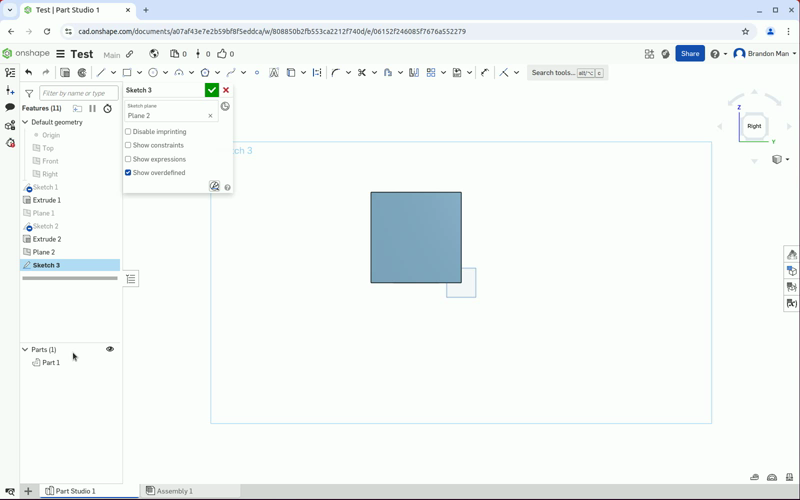
key(y)
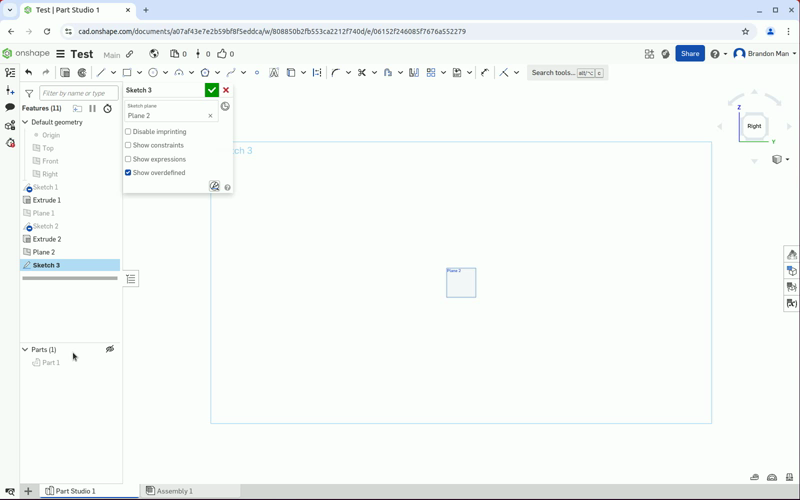
key(l)
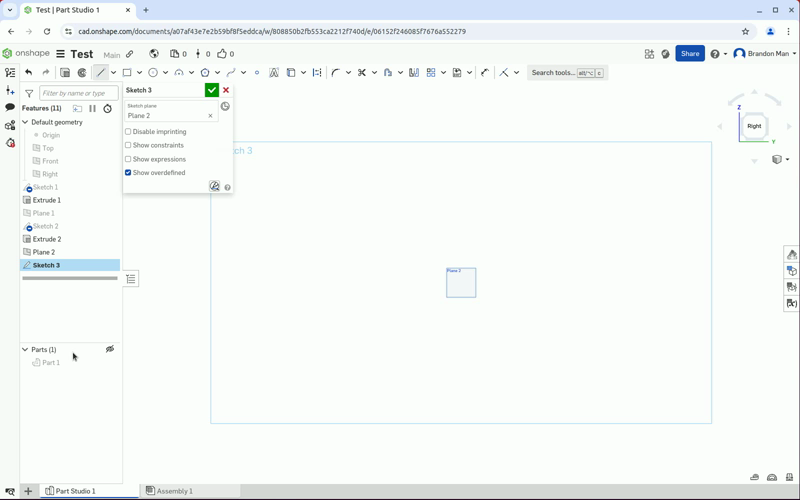
key_down(shift)
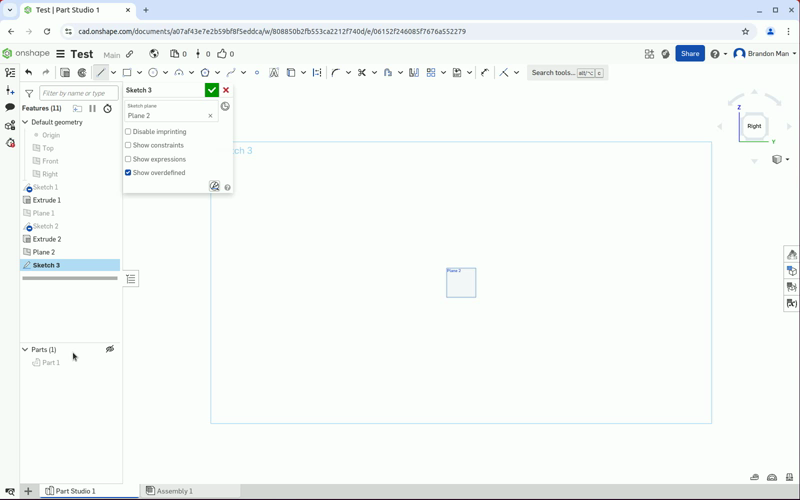
mouse_move(392, 260)
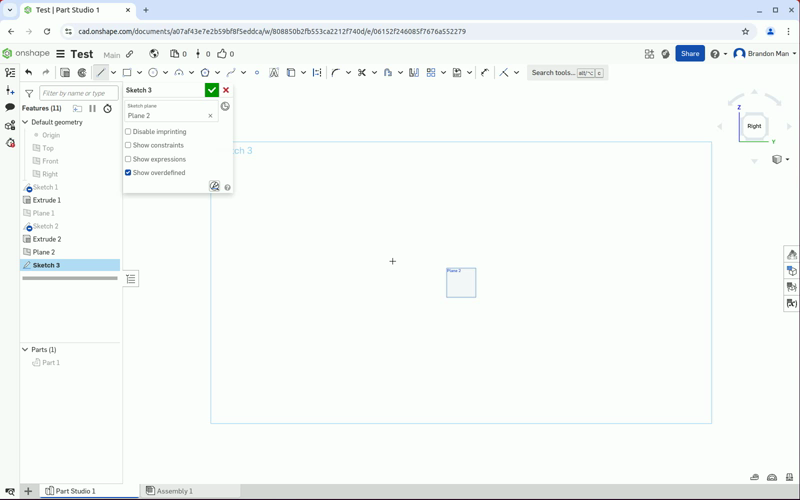
click(392, 260)
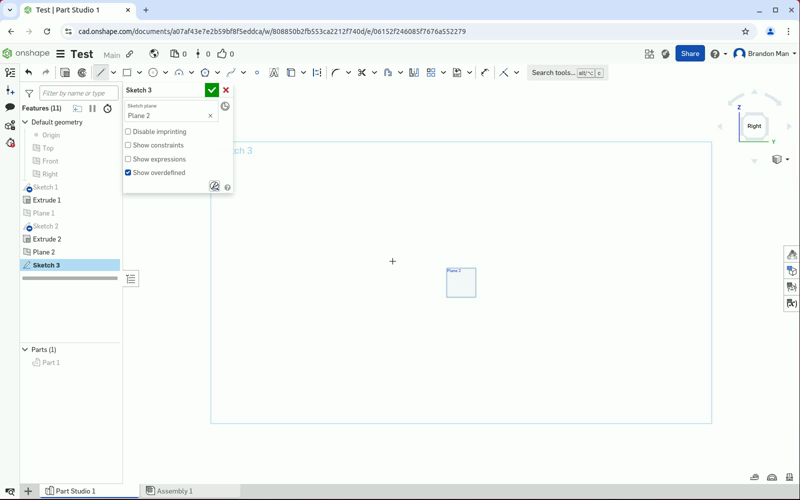
key_up(shift)
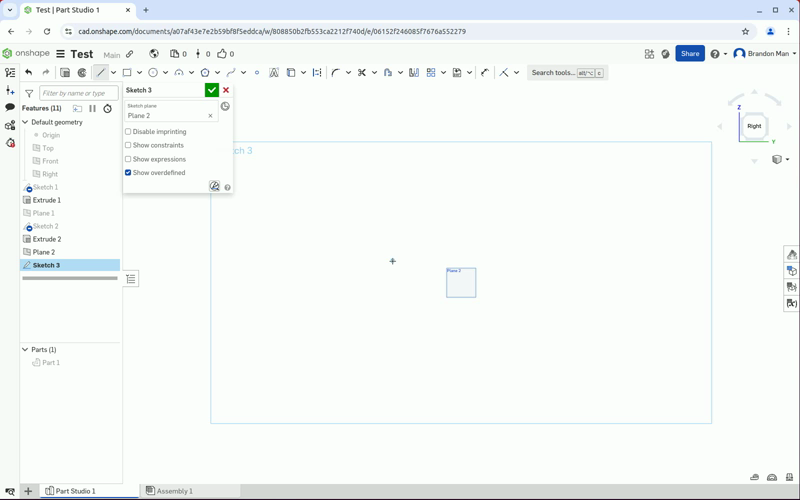
key_down(shift)
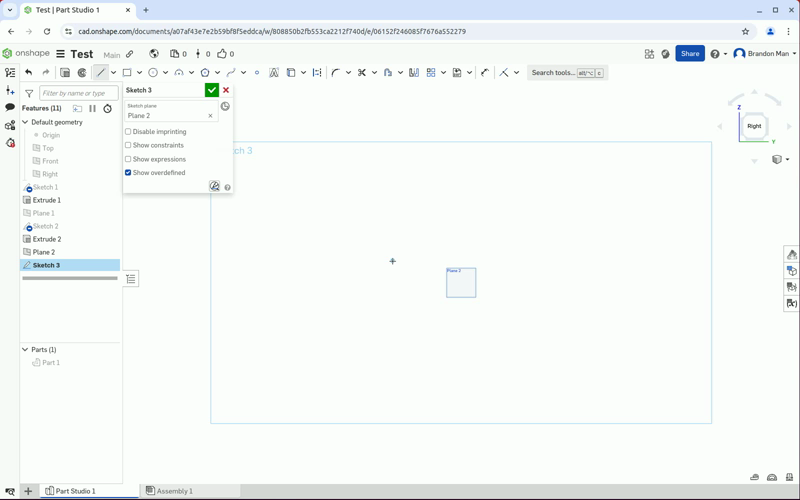
mouse_move(422, 260)
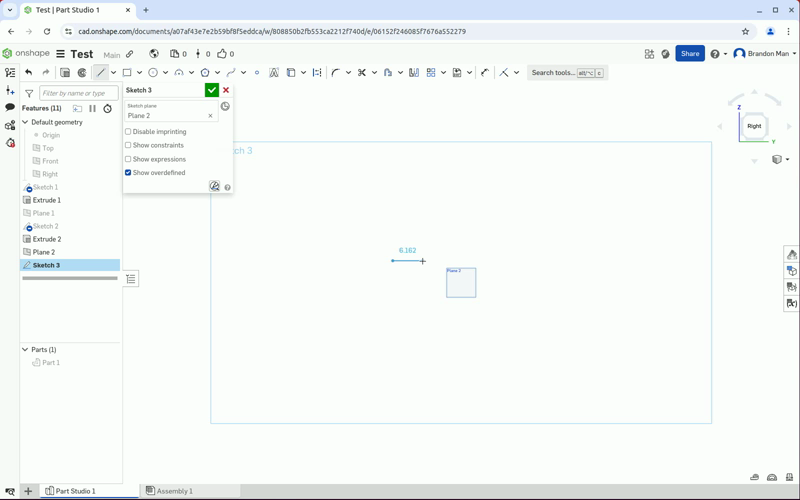
mouse_move(437, 260)
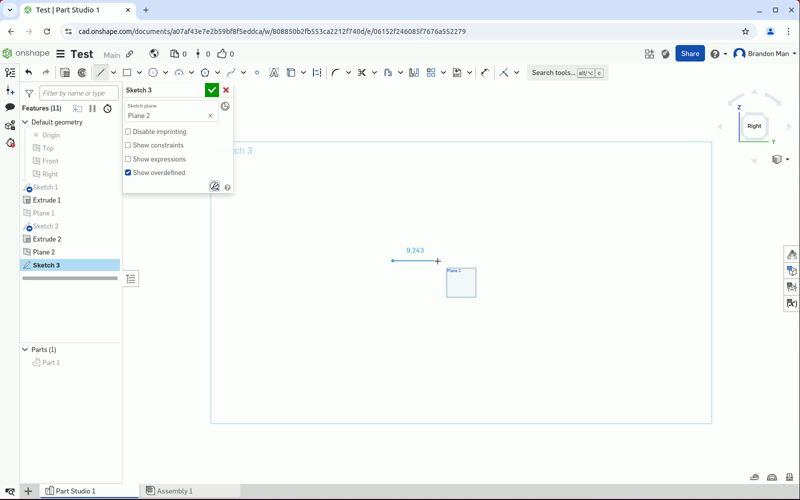
click(437, 260)
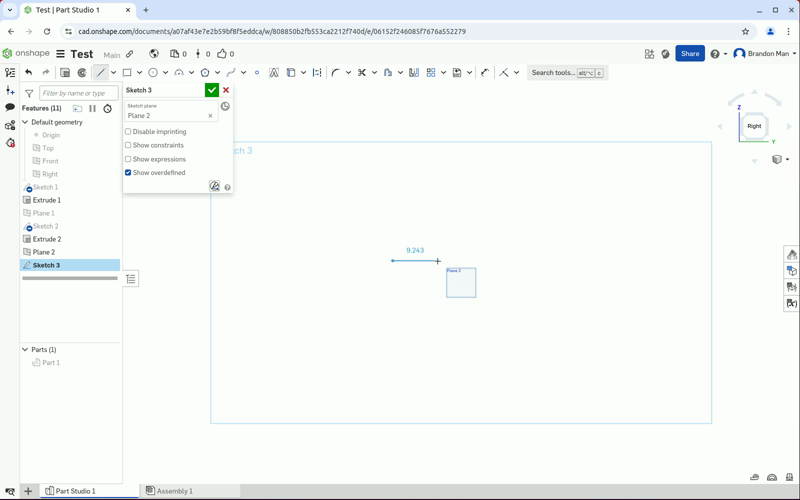
key_up(shift)
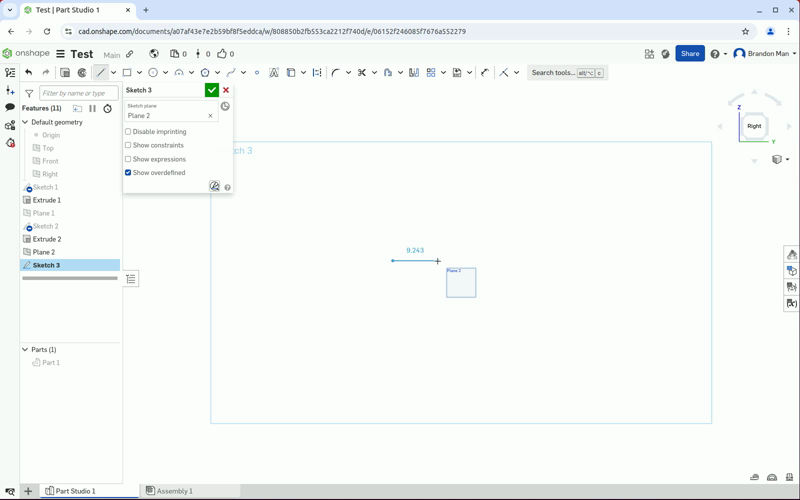
key_down(shift)
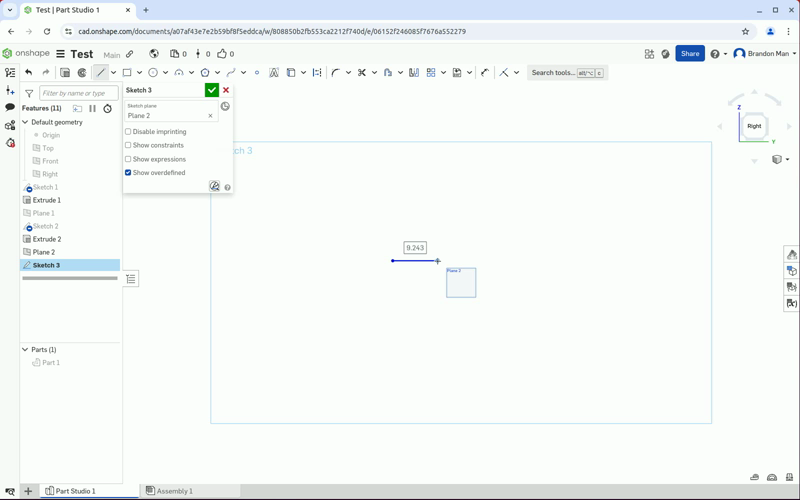
mouse_move(467, 260)
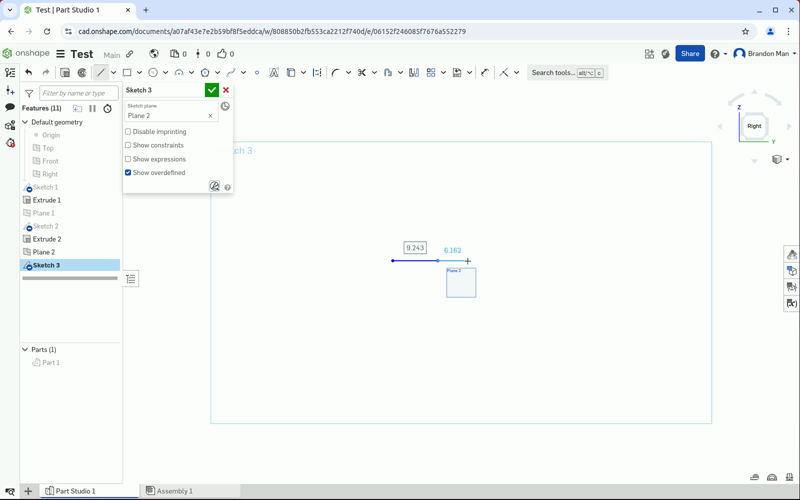
mouse_move(437, 215)
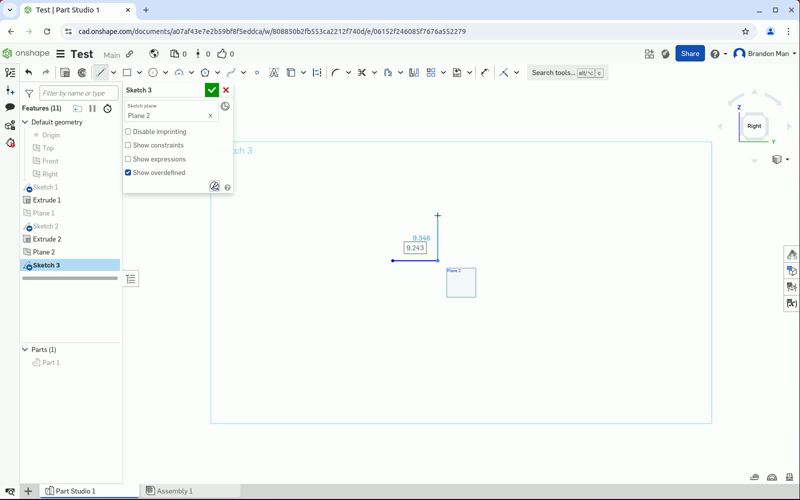
click(437, 215)
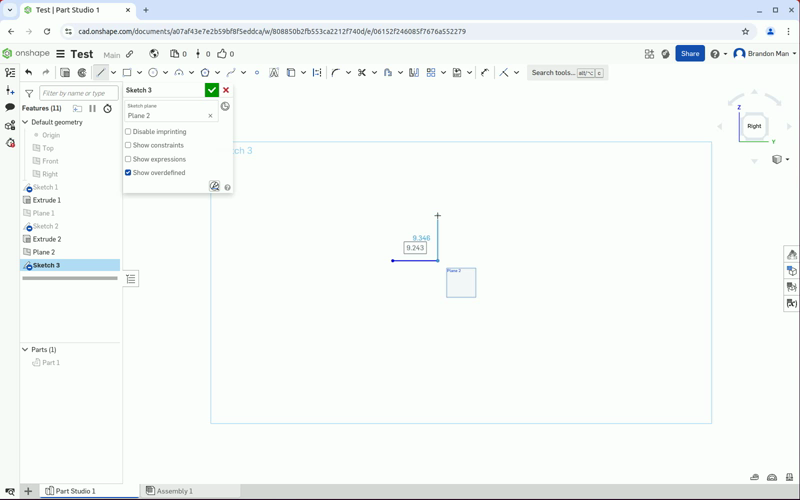
key_up(shift)
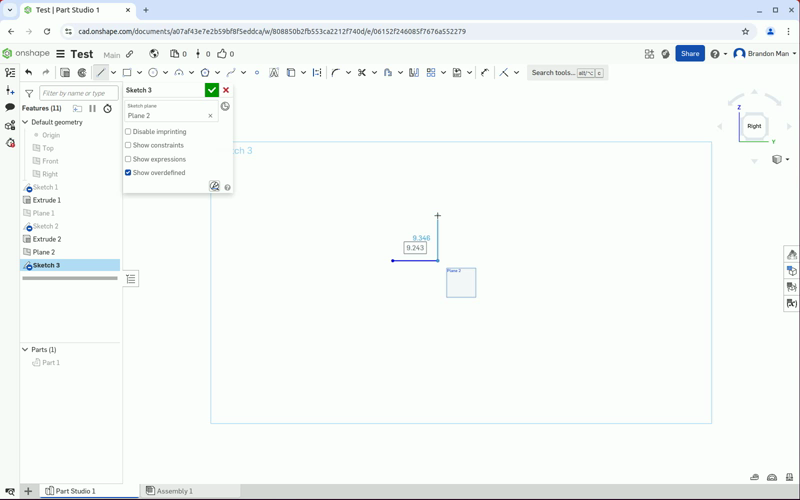
key_down(shift)
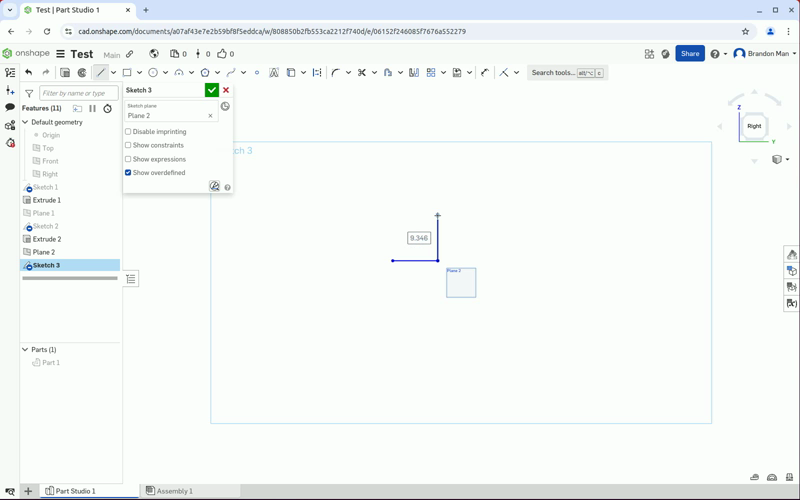
mouse_move(467, 215)
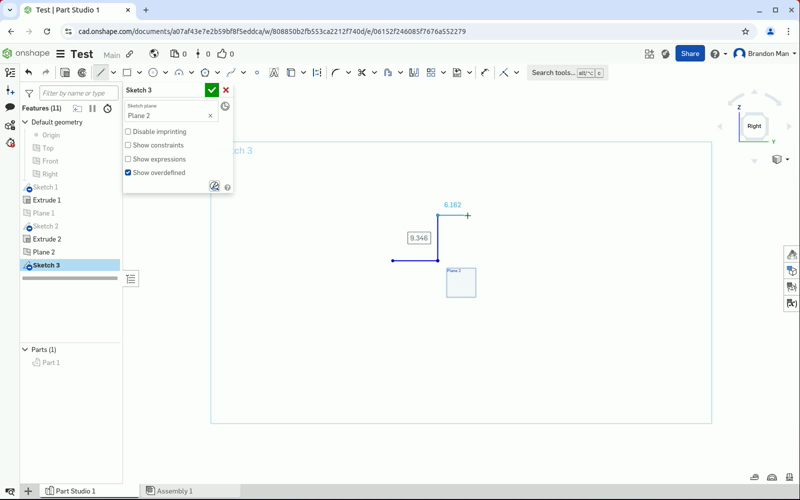
mouse_move(392, 215)
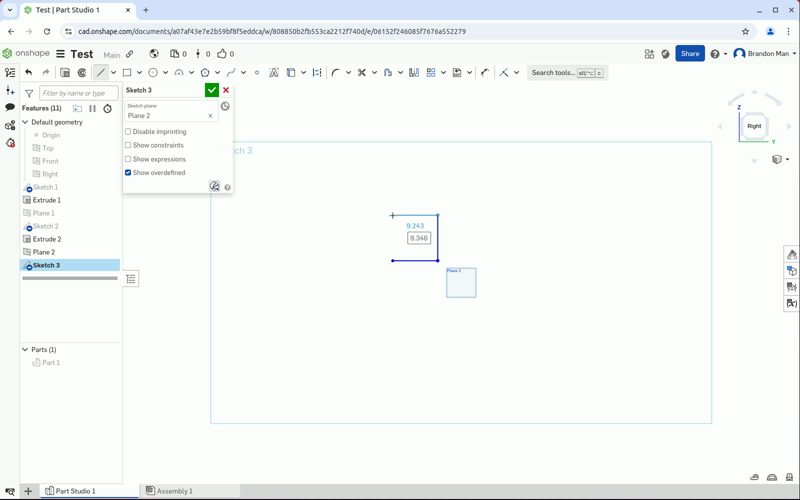
click(392, 215)
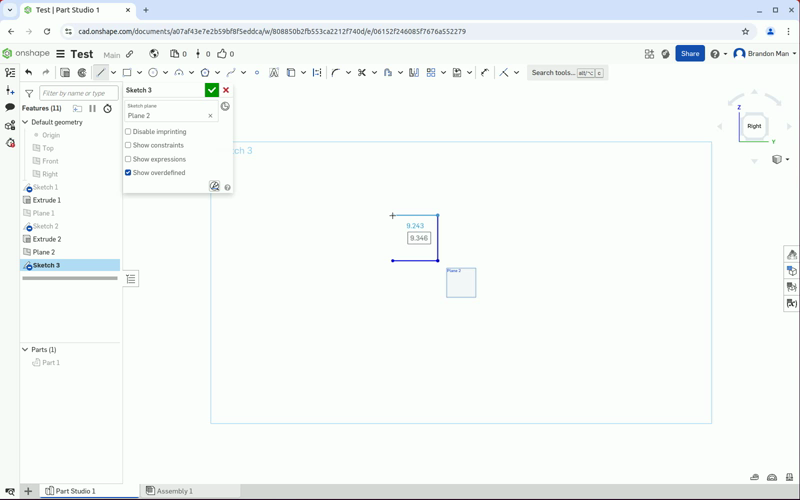
key_up(shift)
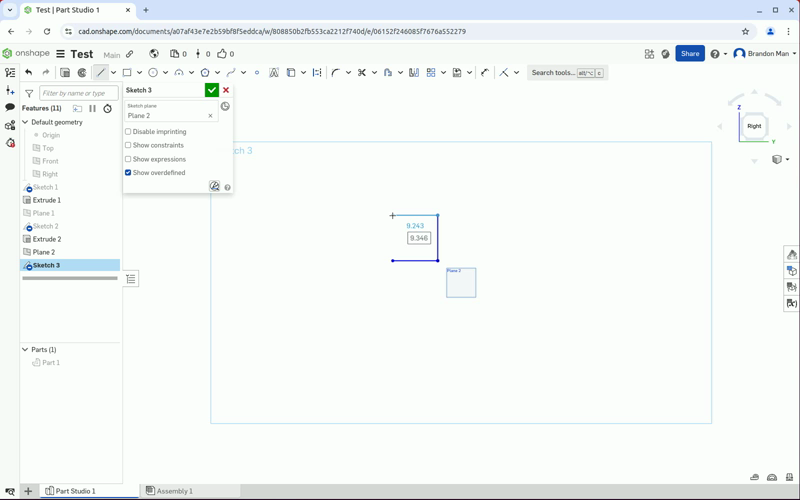
mouse_move(422, 215)
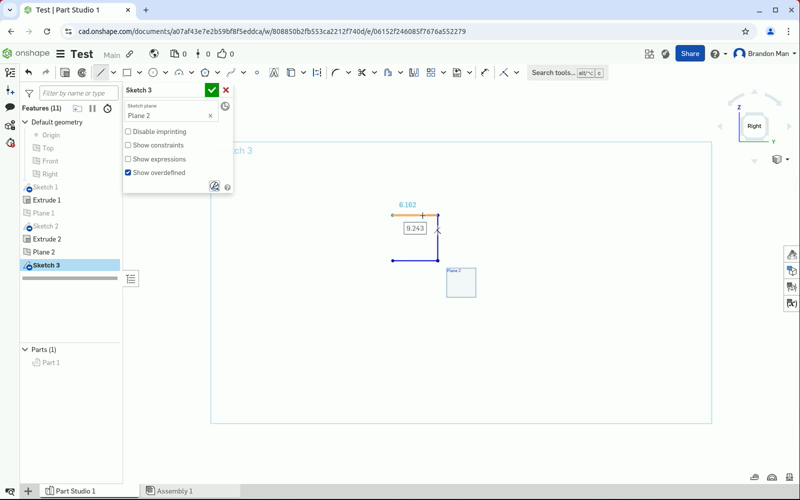
key_down(shift)
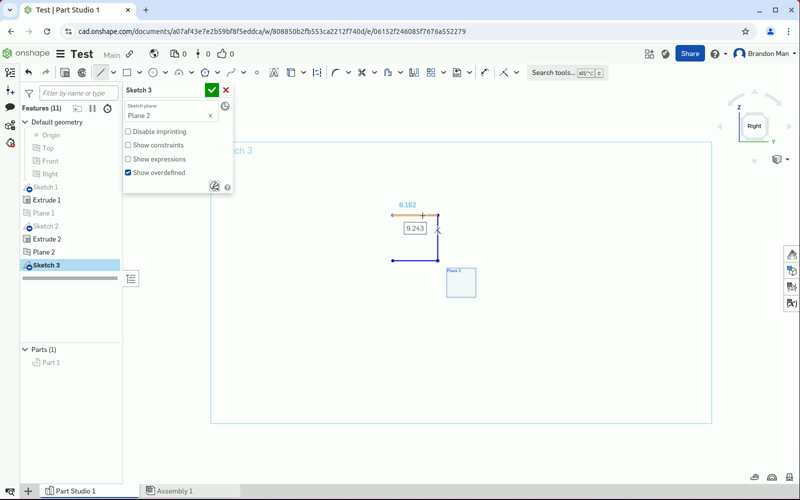
mouse_move(392, 260)
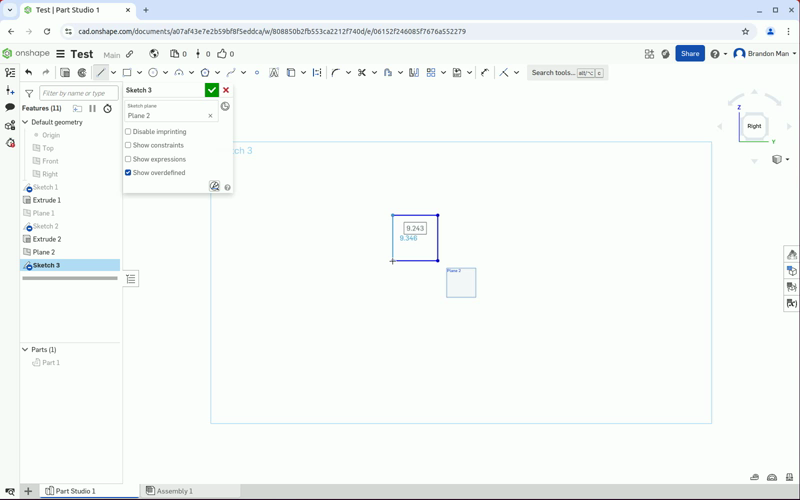
key_up(shift)
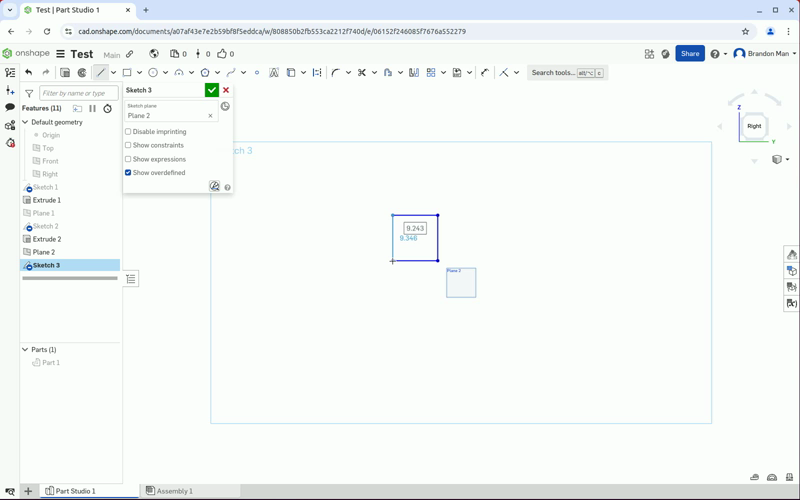
click(392, 260)
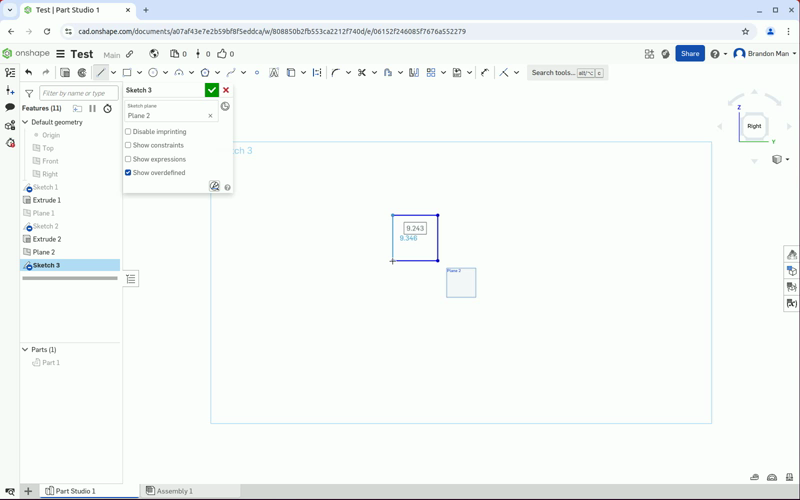
key(esc)
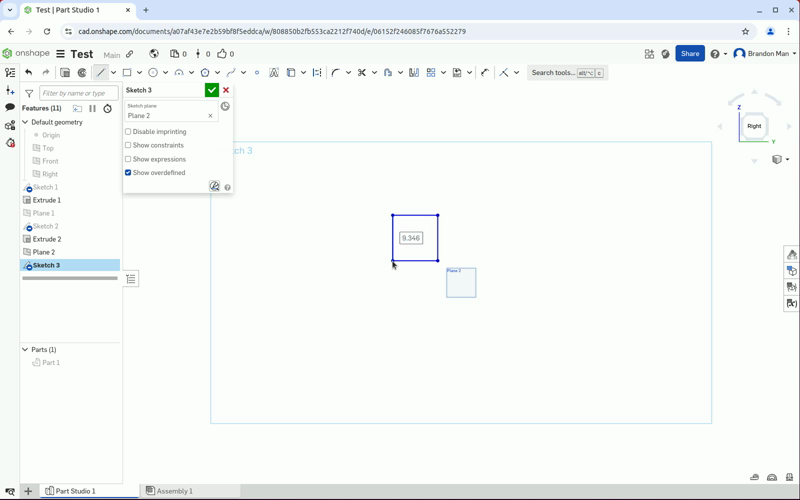
mouse_move(433, 259)
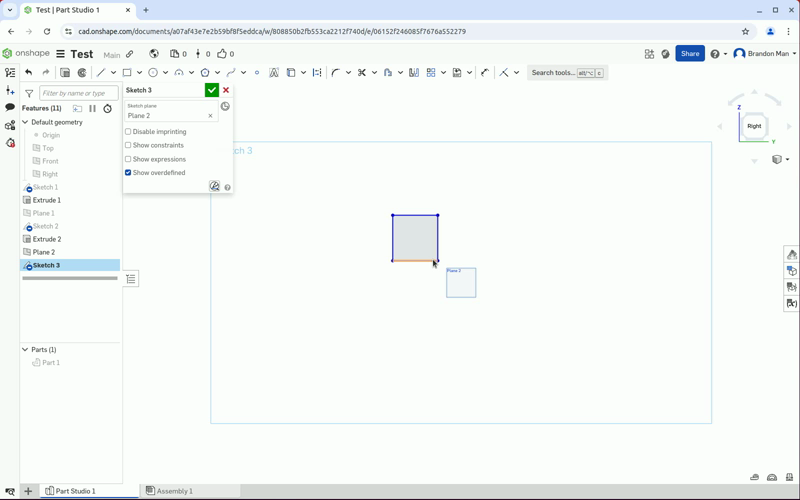
click(433, 259)
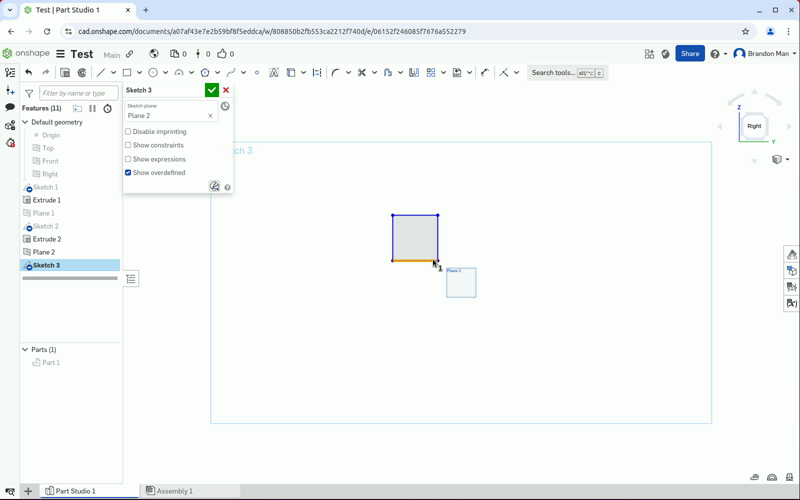
mouse_move(73, 352)
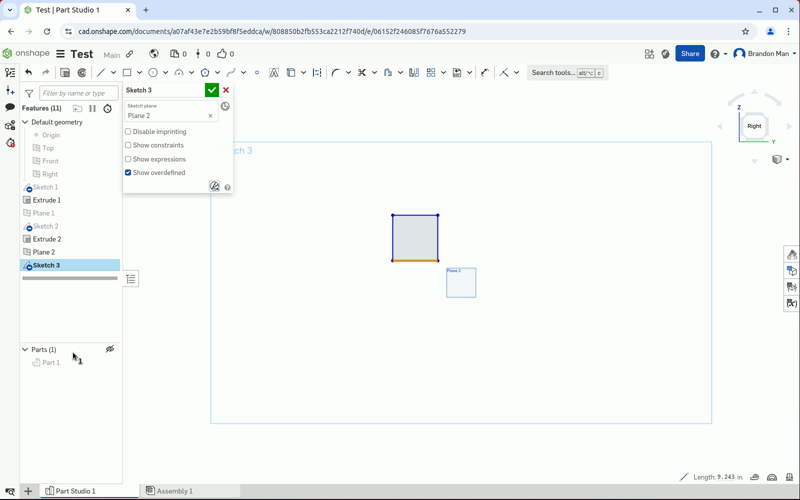
key(shift+y)
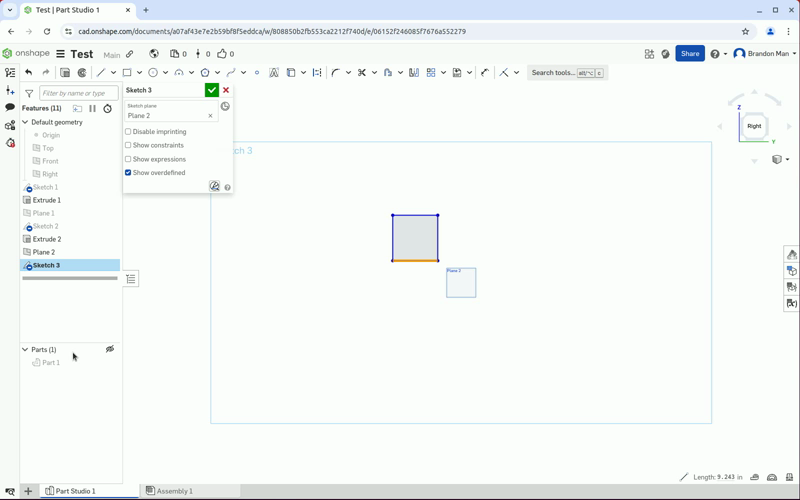
key(shift+e)
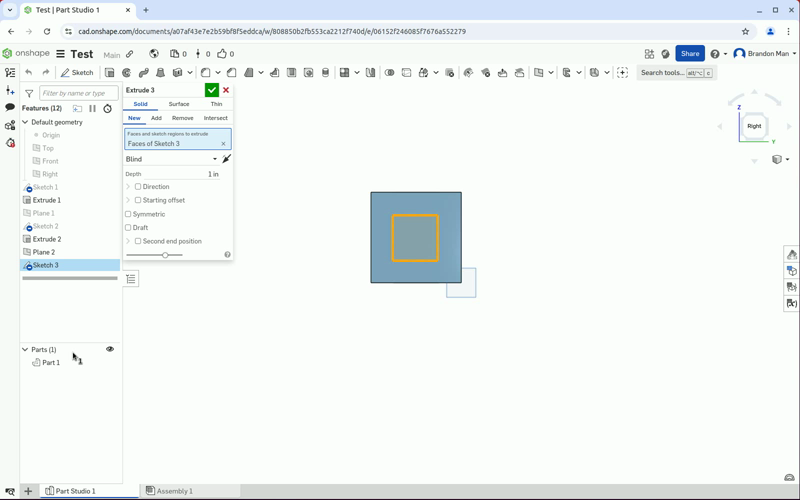
mouse_move(143, 106)
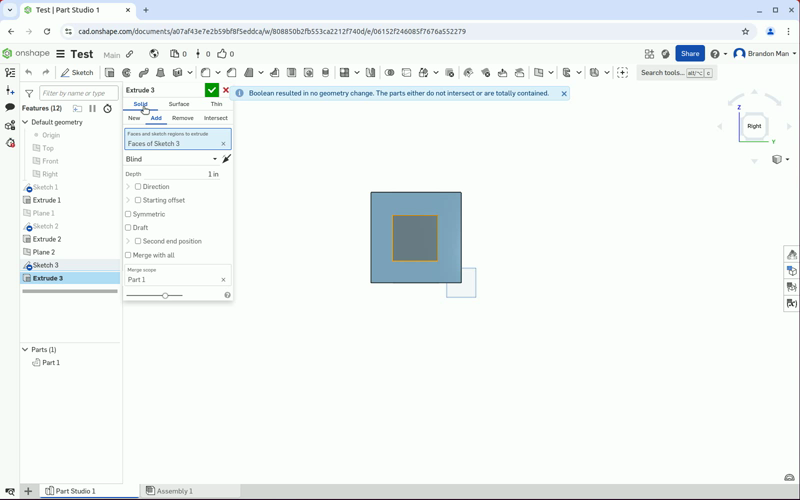
click(143, 106)
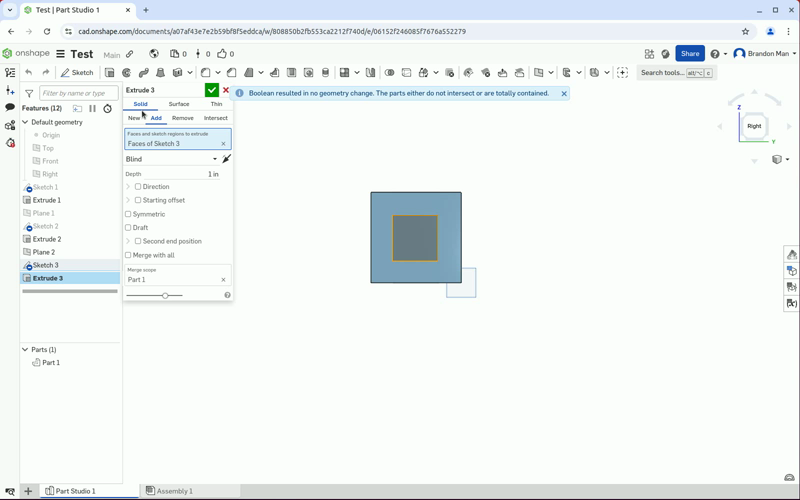
mouse_move(137, 120)
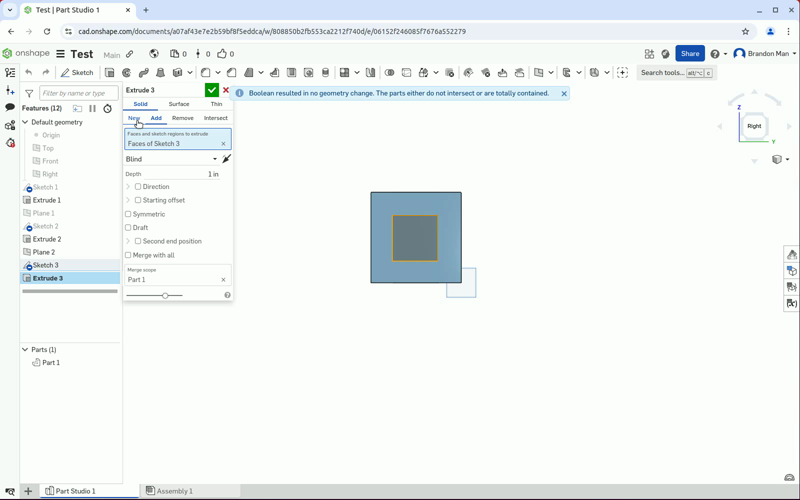
click(137, 120)
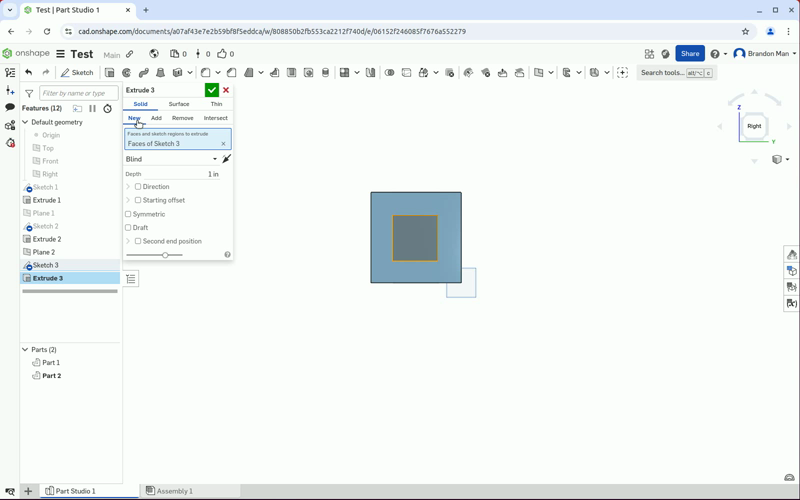
key(tab, 4)
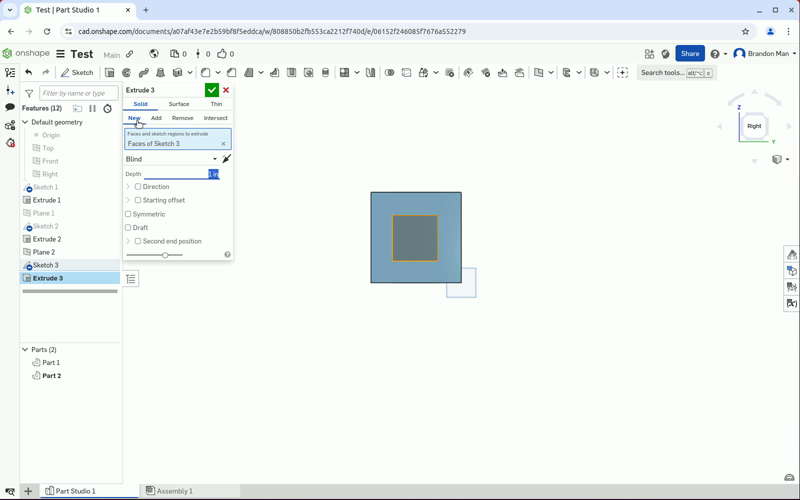
text(4.574)
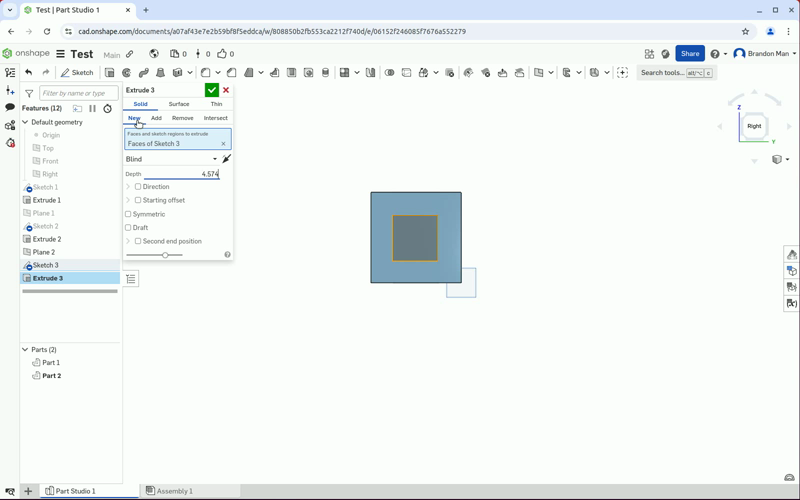
key(enter)
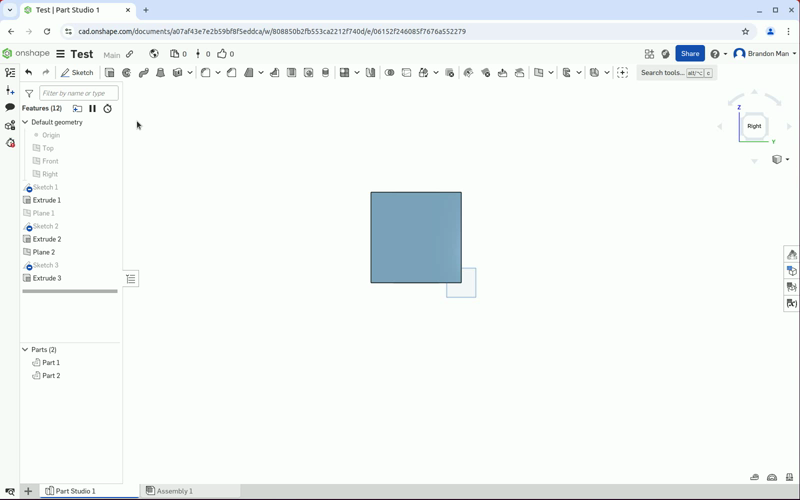
key(shift+h)
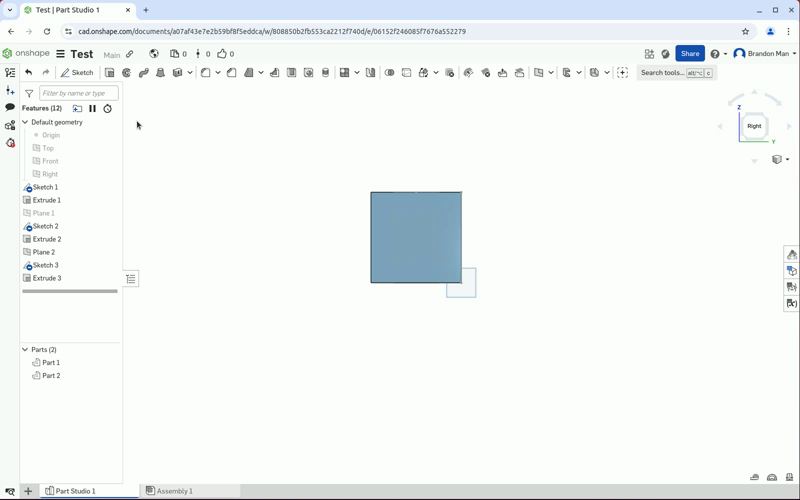
key(shift+h)
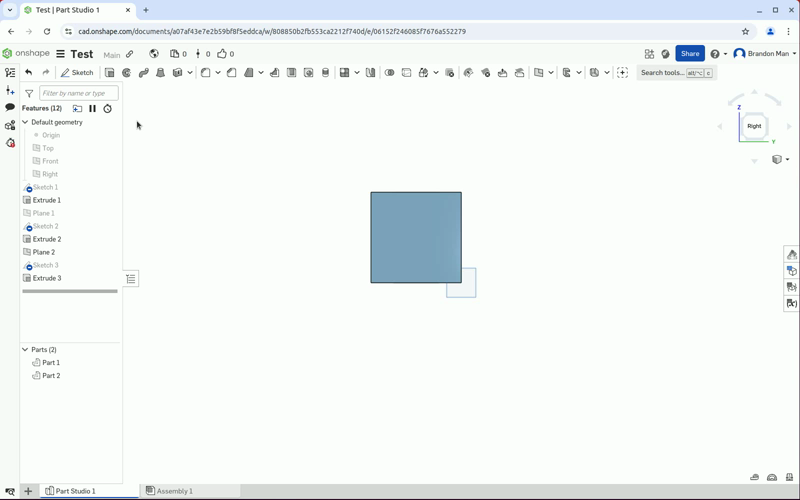
mouse_move(73, 189)
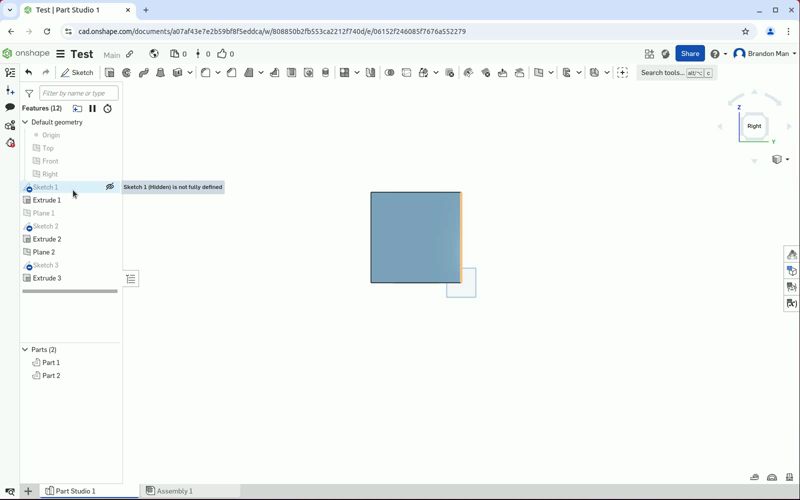
click(73, 189)
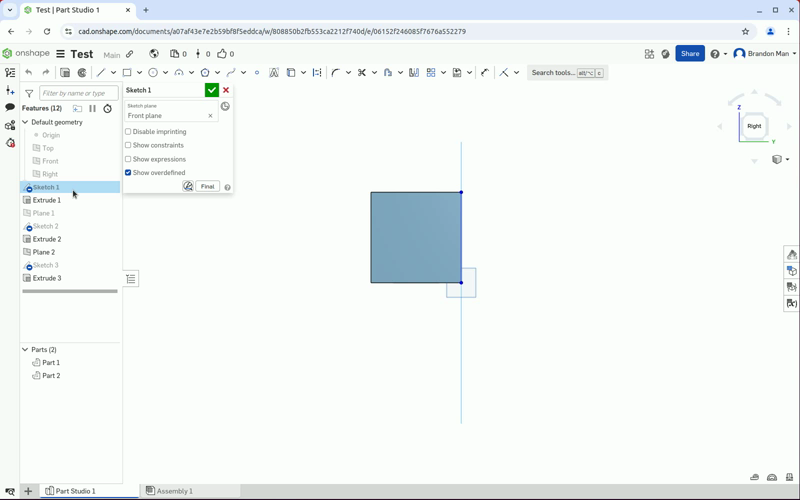
mouse_move(229, 92)
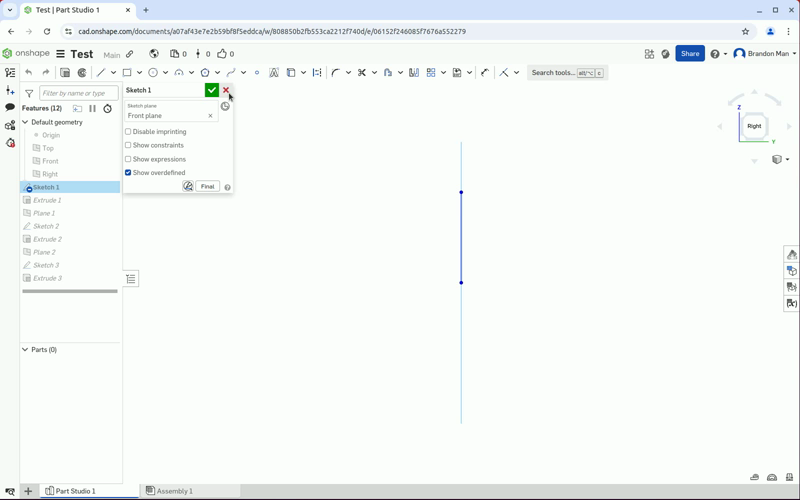
click(229, 92)
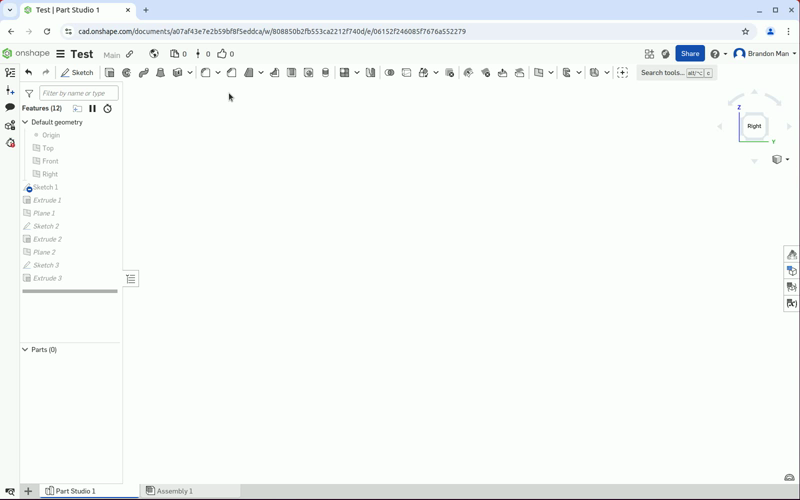
mouse_move(73, 352)
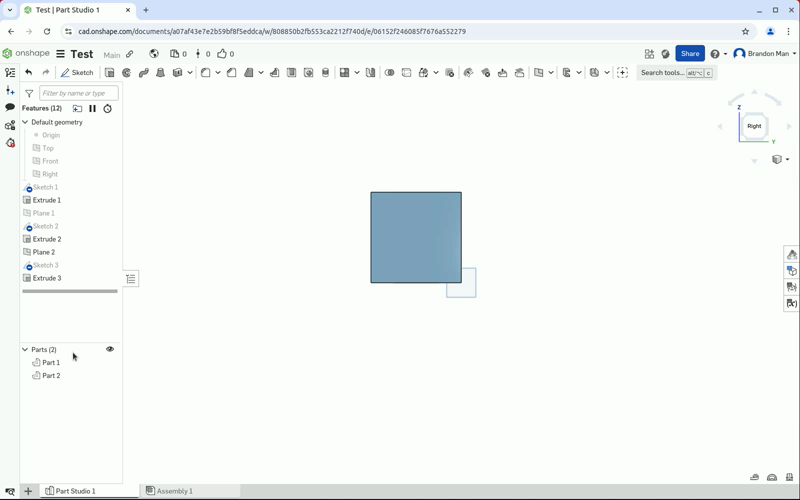
key(y)
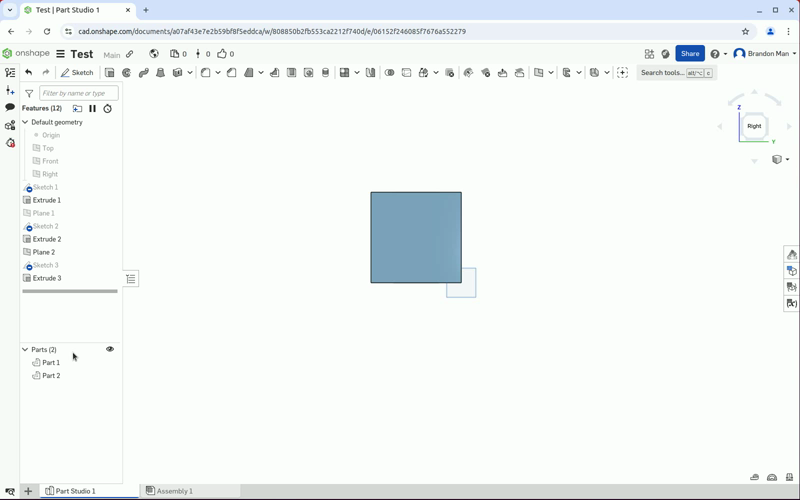
key(shift+p)
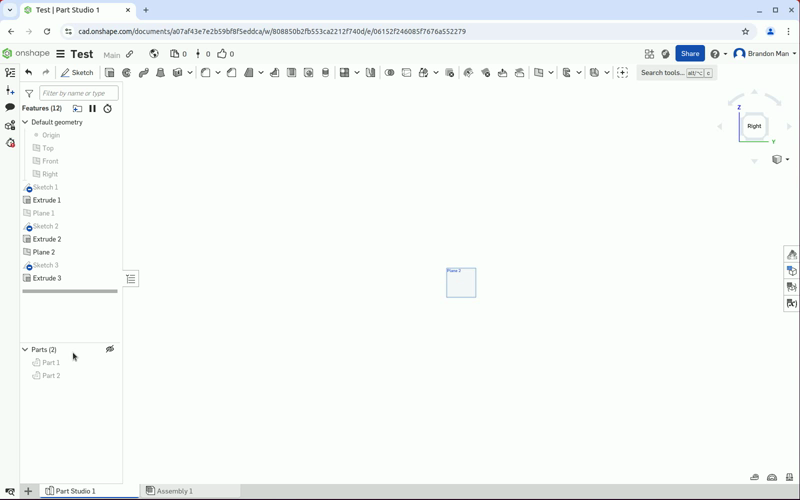
key(space)
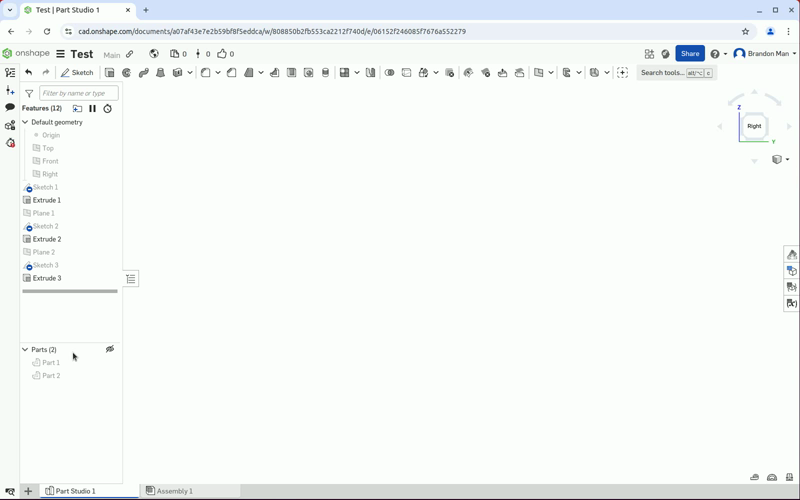
key_down(shift)
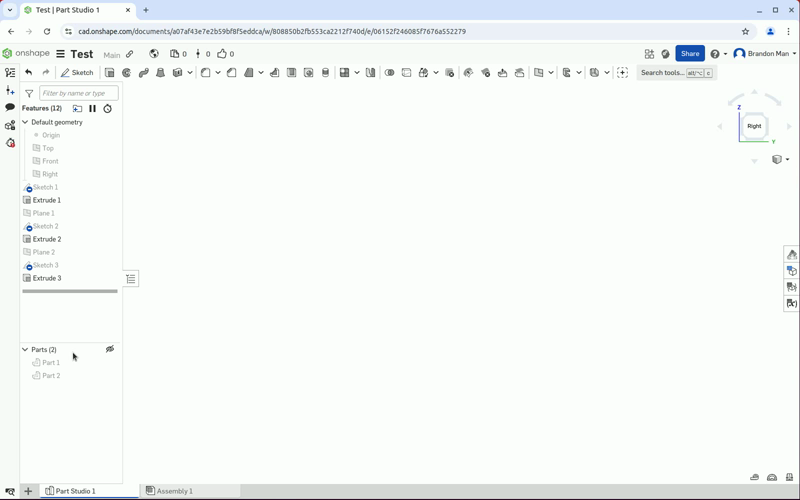
key(right)
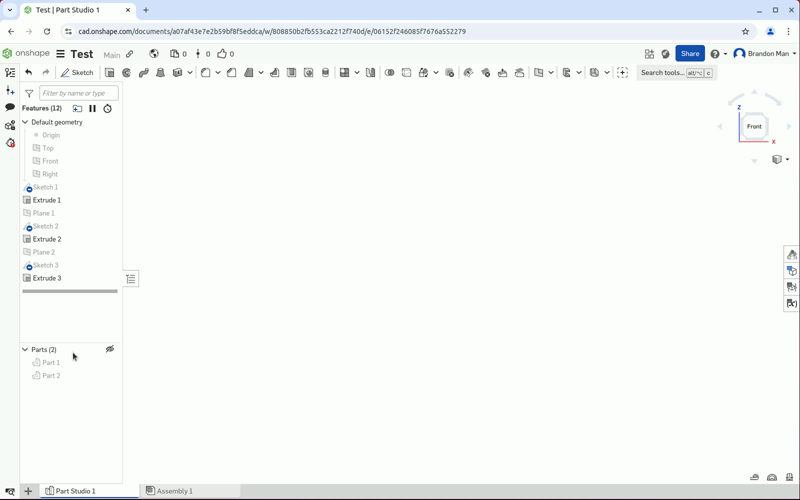
key_up(shift)
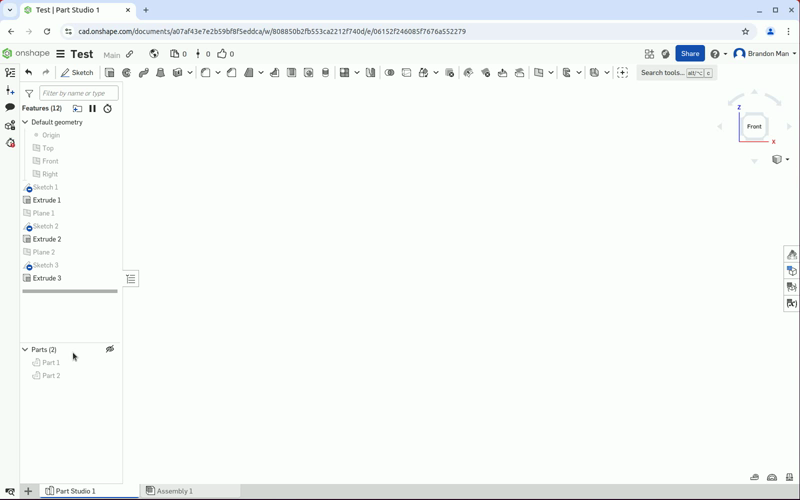
mouse_move(73, 352)
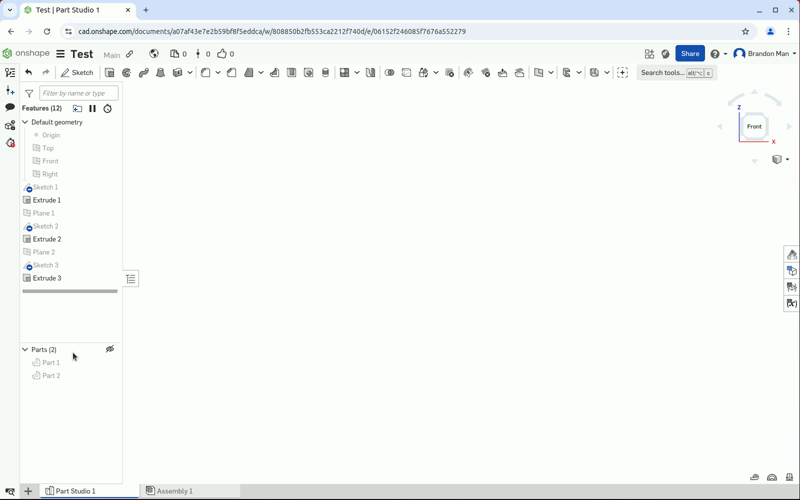
key(shift+y)
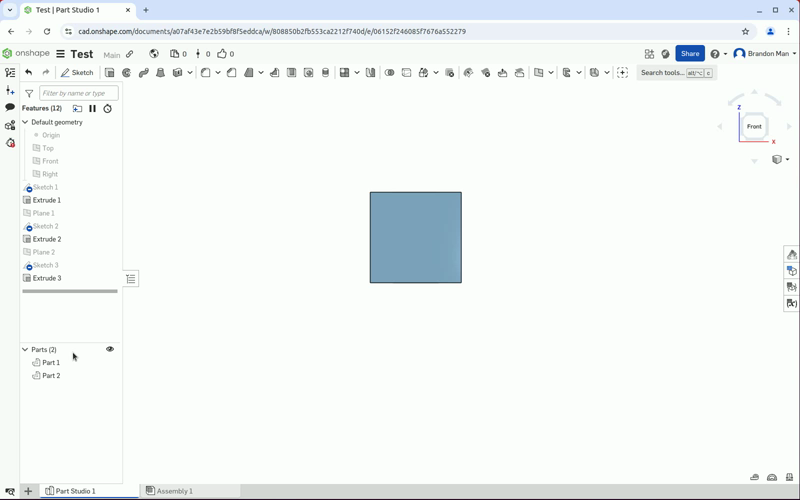
mouse_move(541, 75)
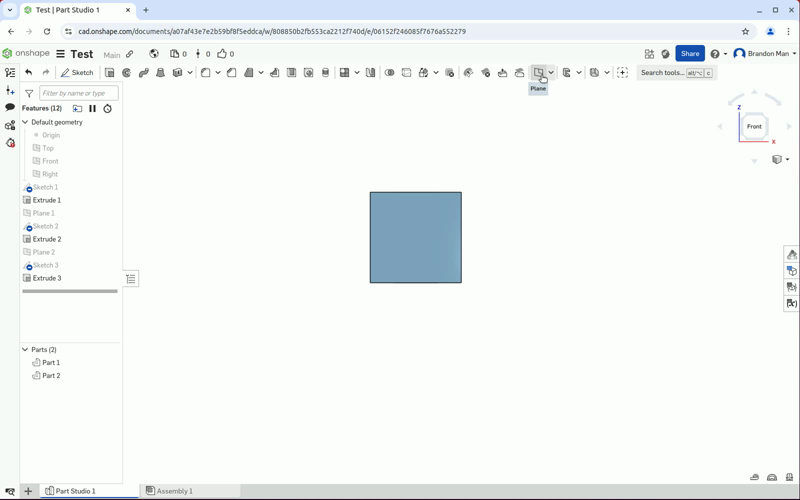
click(541, 75)
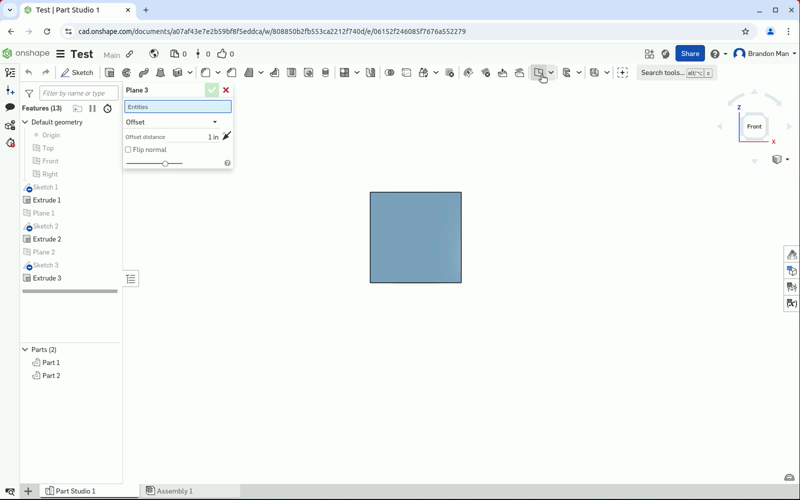
mouse_move(73, 163)
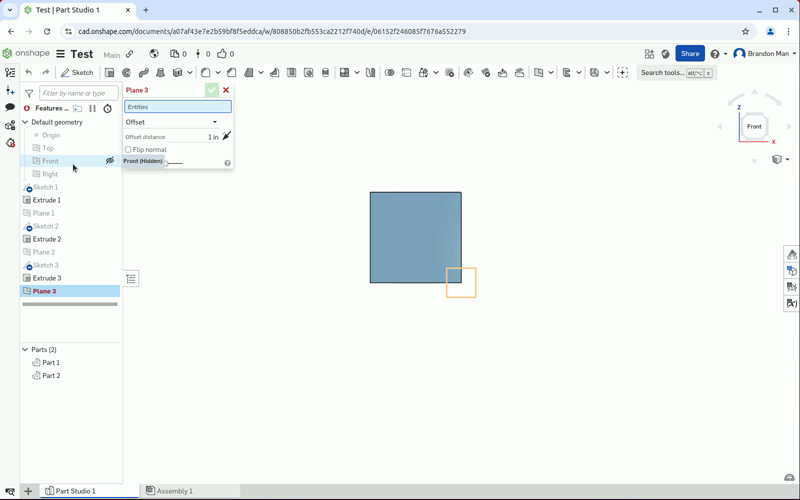
click(73, 163)
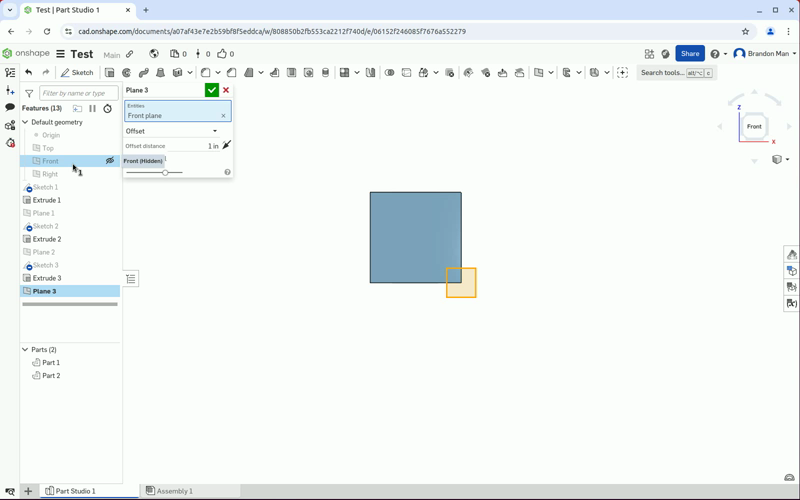
key(tab, 2)
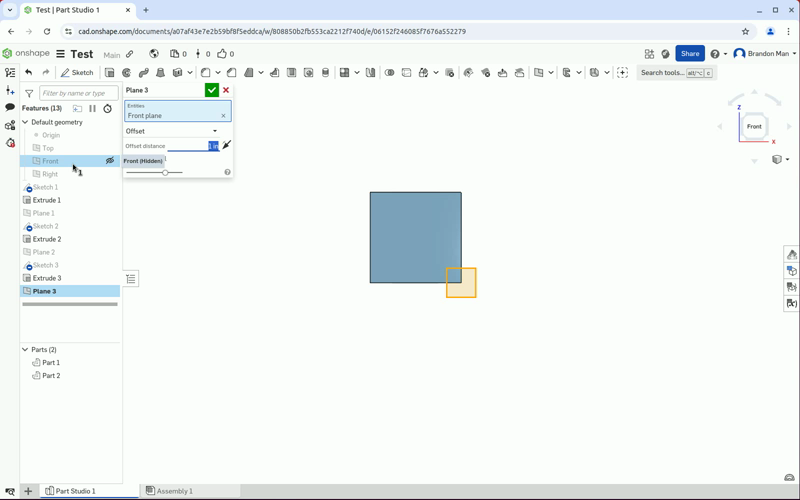
text(18.548)
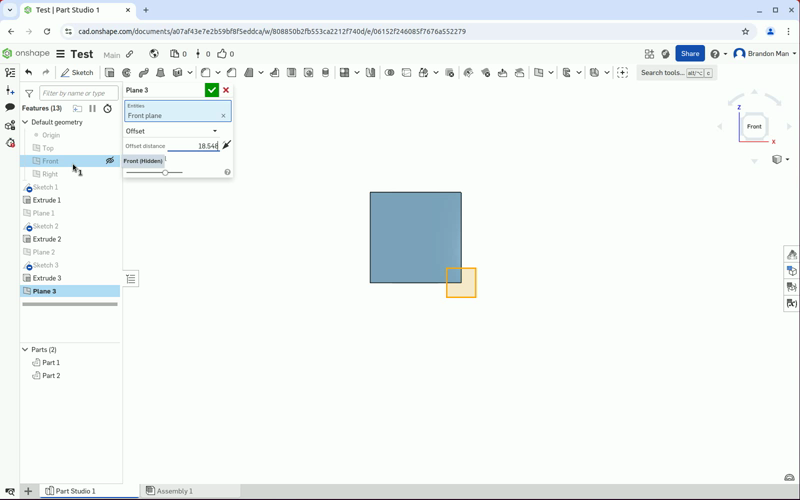
key(enter, 2)
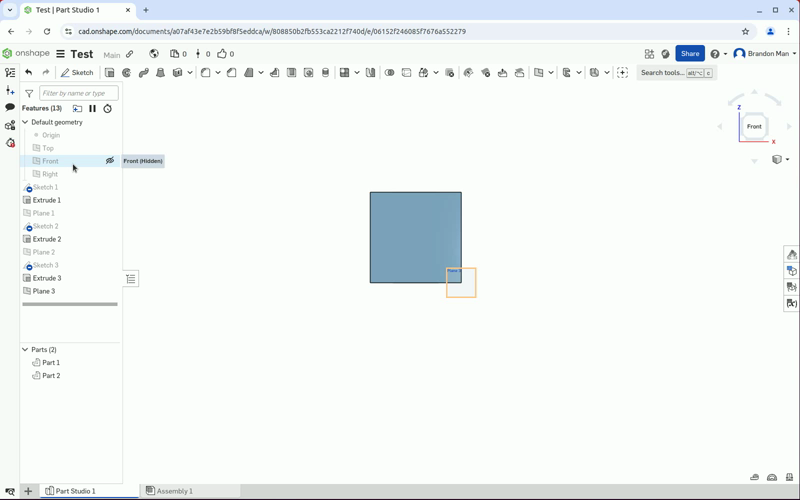
key(shift+s)
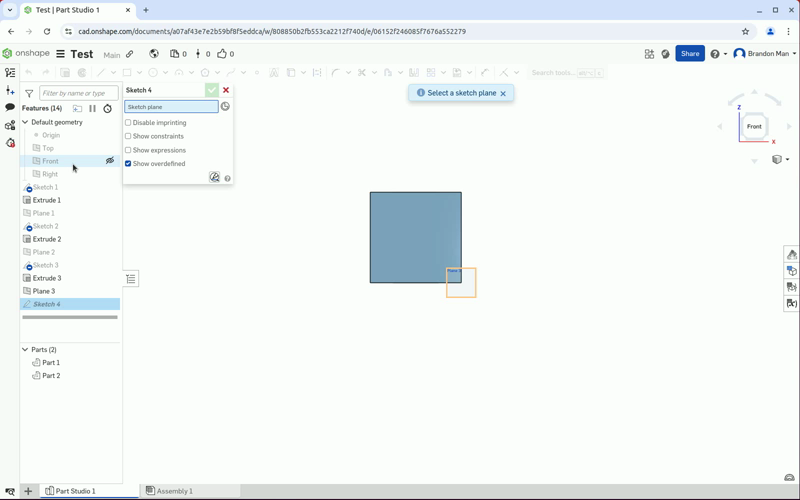
mouse_move(73, 293)
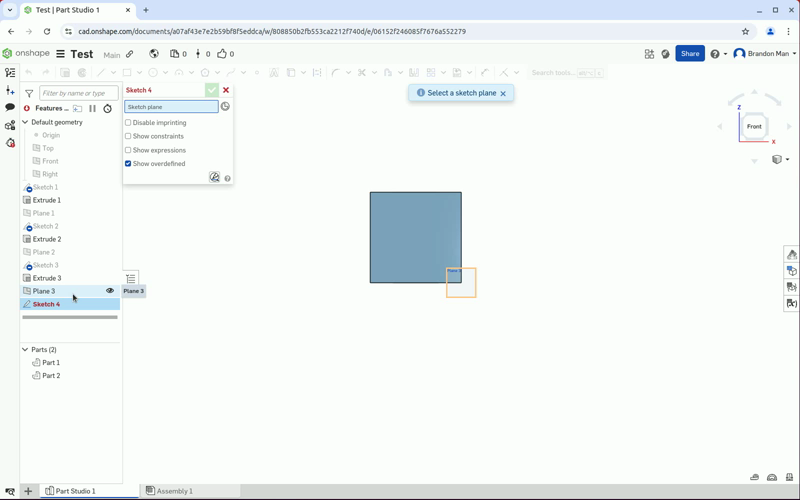
click(73, 293)
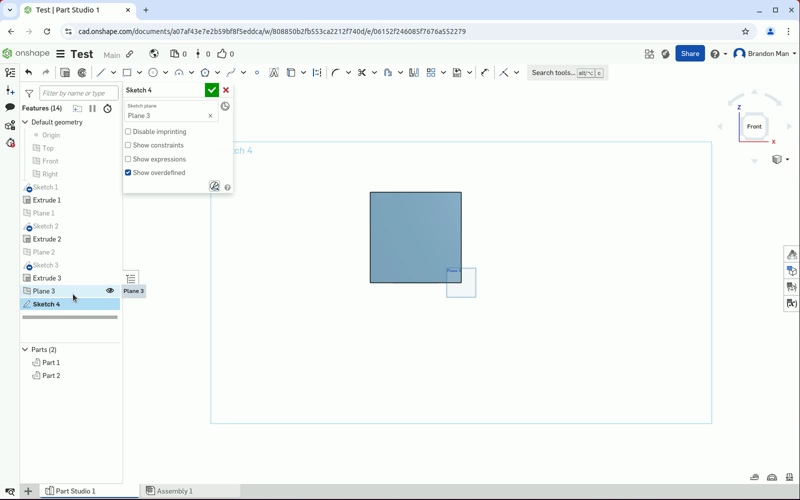
mouse_move(73, 352)
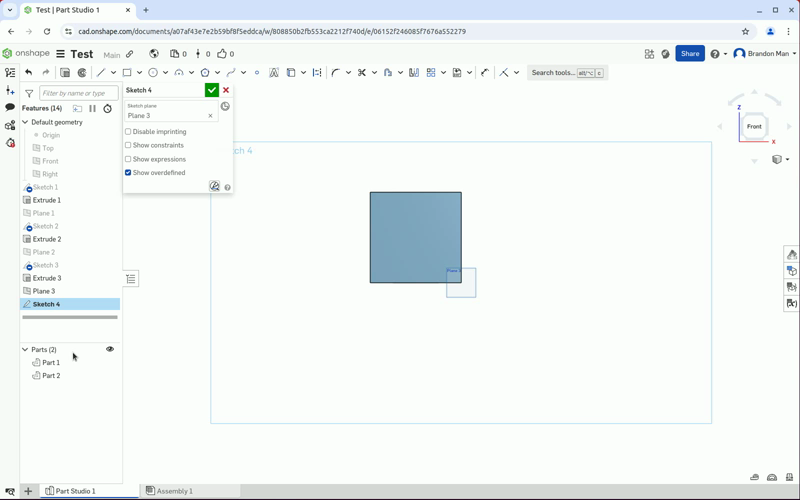
key(y)
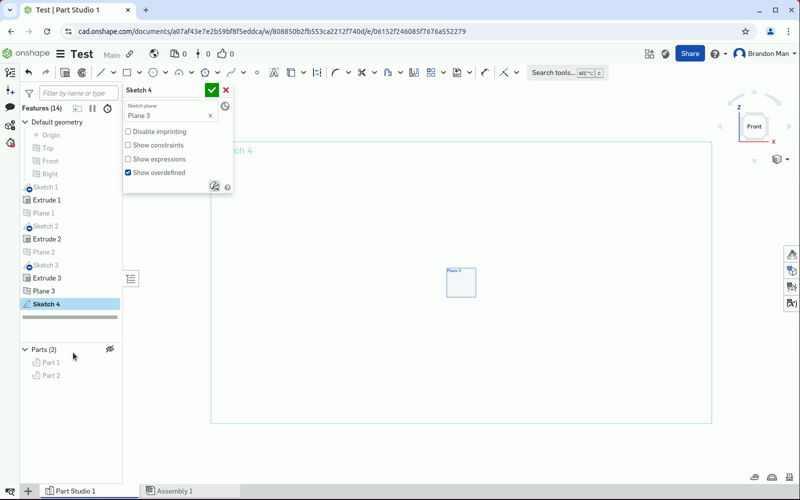
key(c)
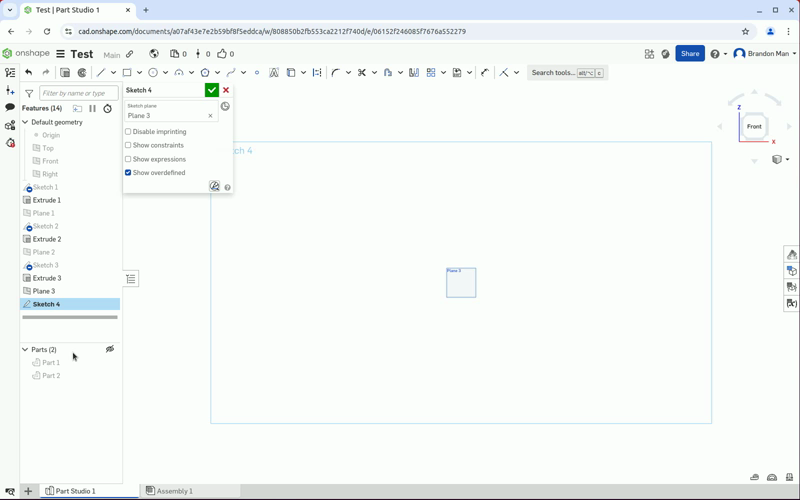
key_down(shift)
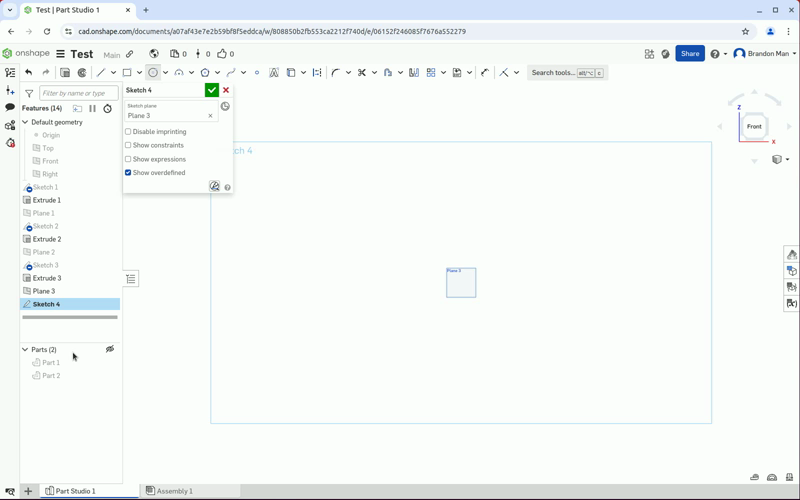
mouse_move(415, 238)
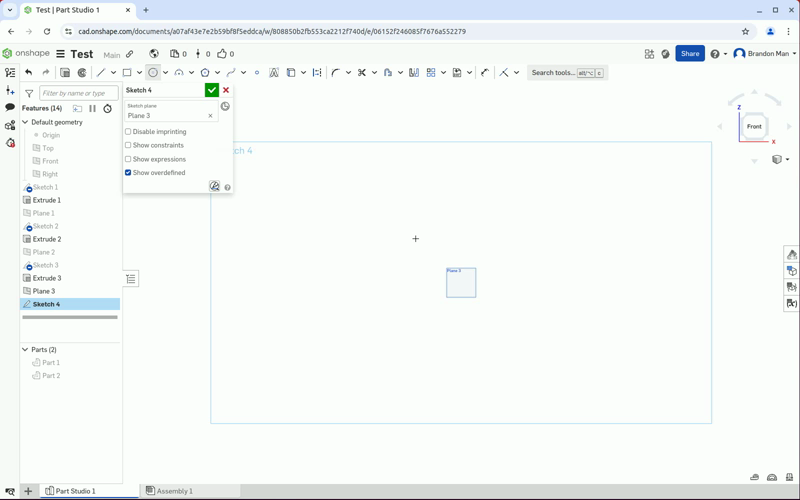
click(415, 238)
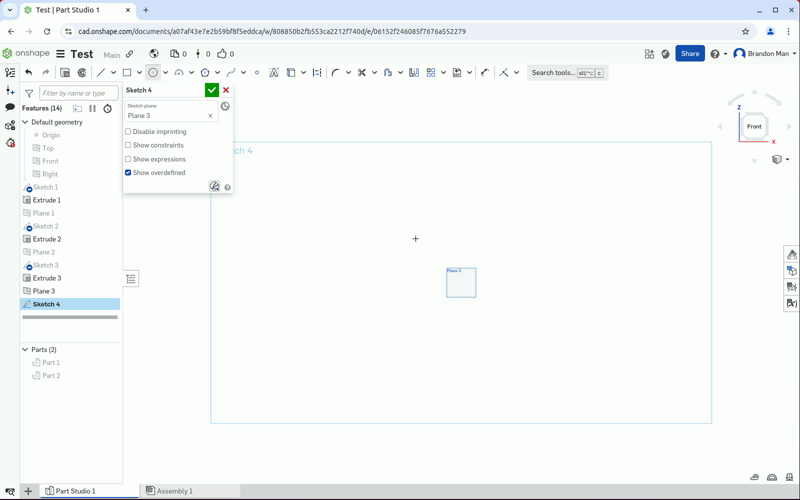
key_up(shift)
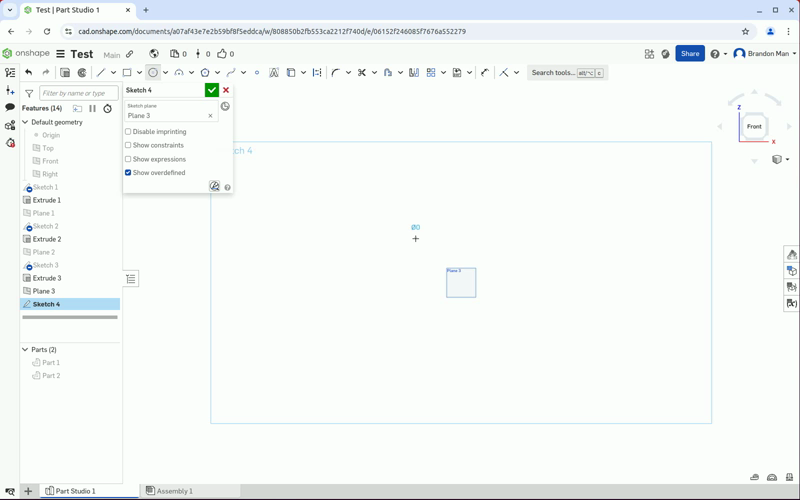
mouse_move(438, 238)
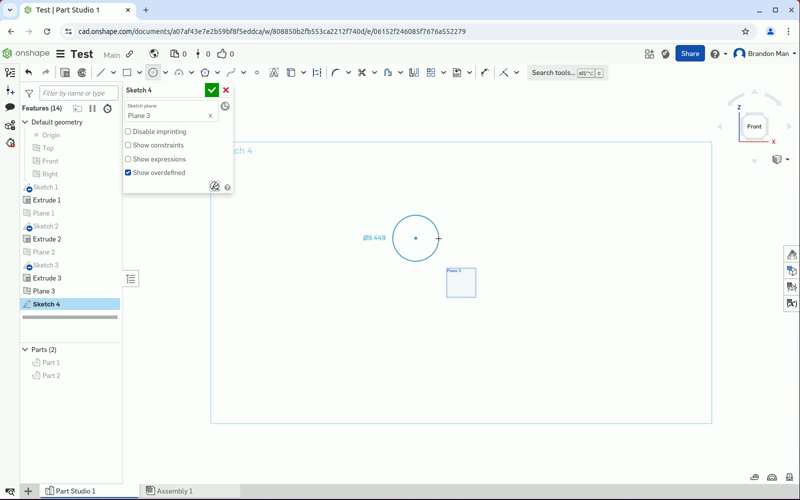
click(438, 238)
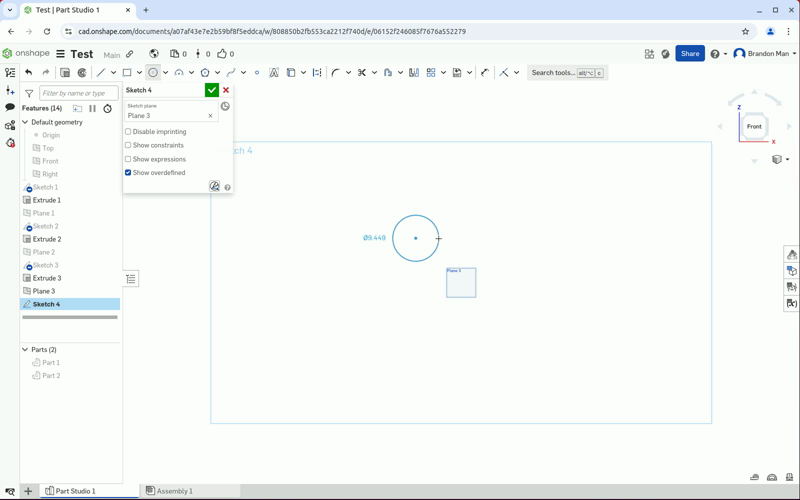
key(esc)
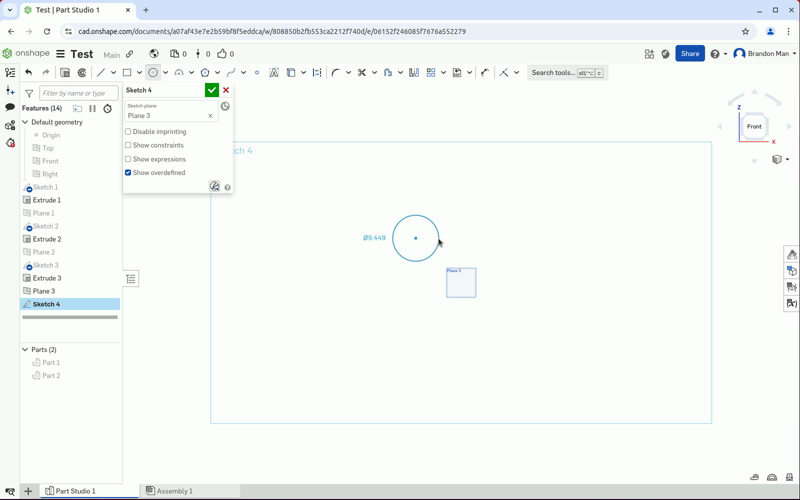
mouse_move(421, 222)
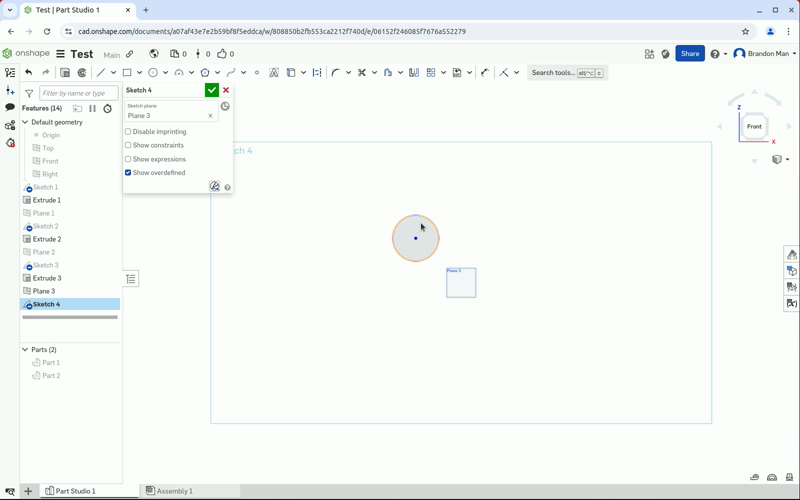
scroll(6)
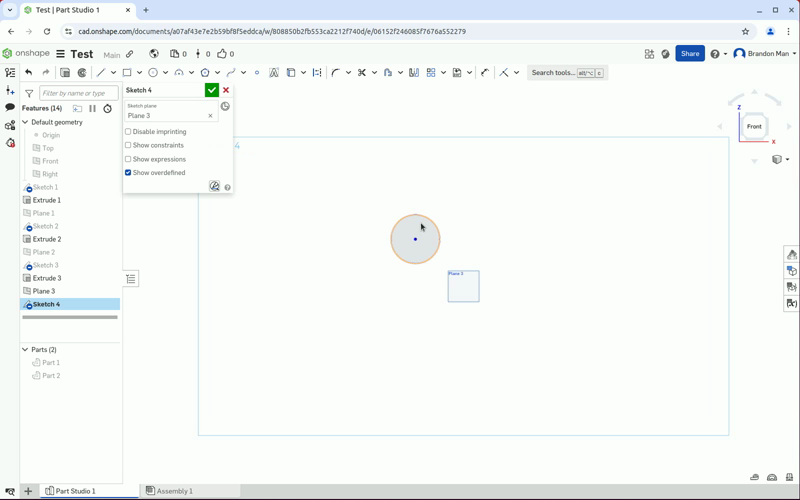
scroll(6)
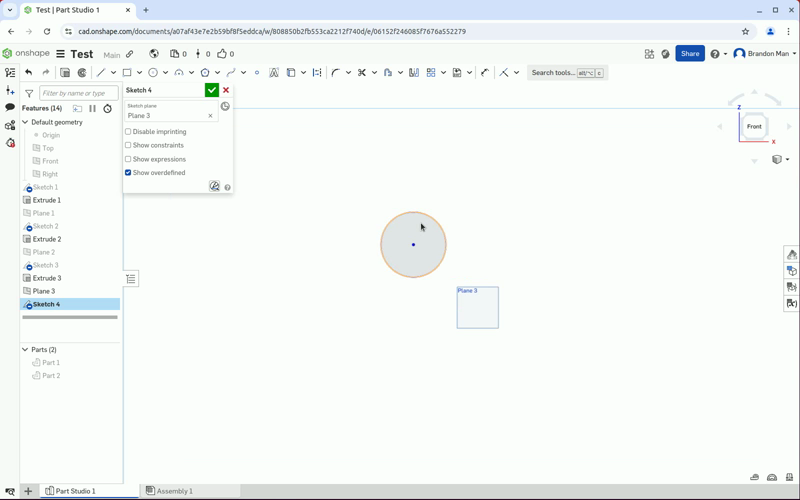
scroll(6)
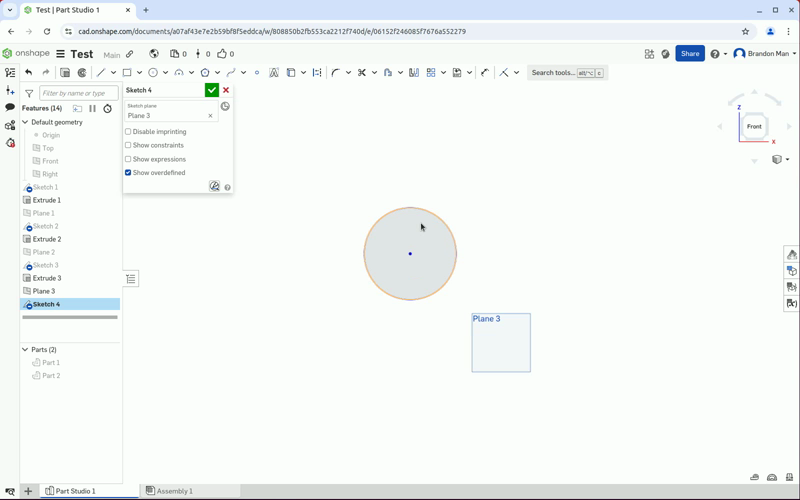
scroll(6)
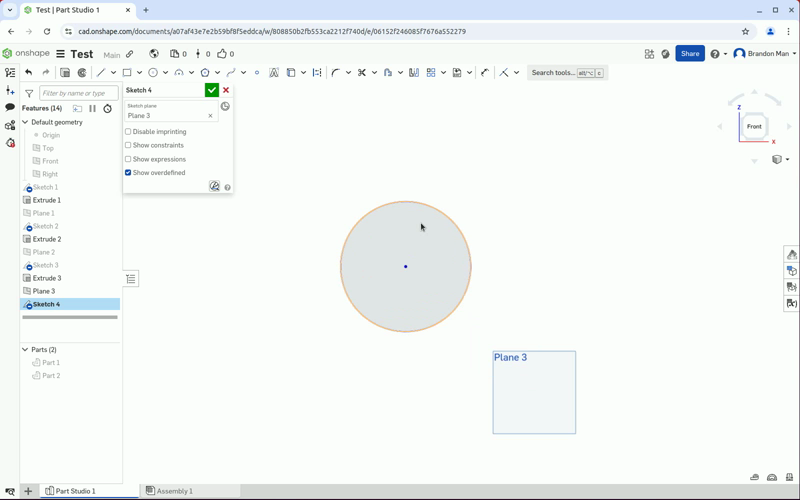
scroll(6)
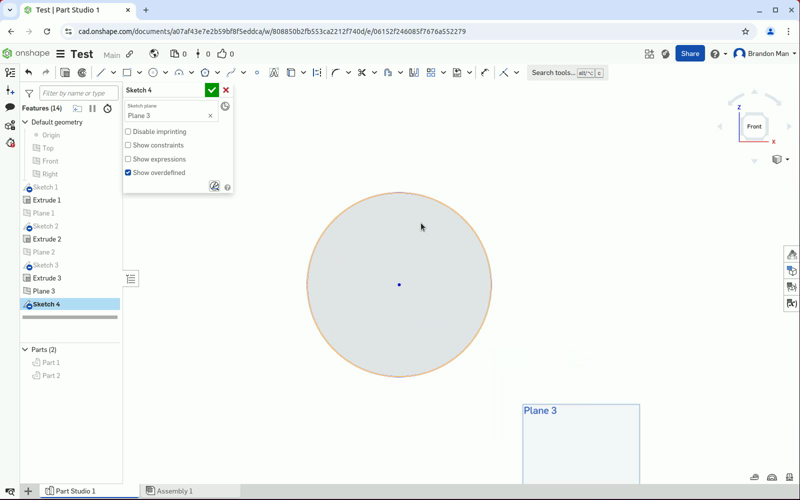
scroll(6)
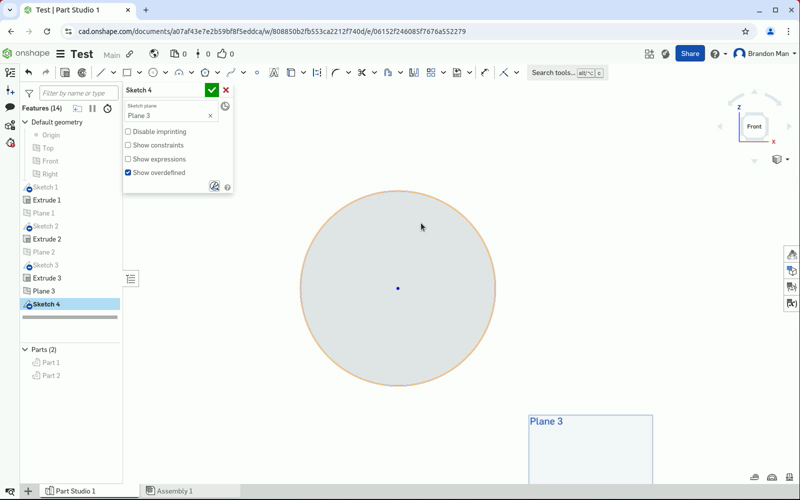
scroll(6)
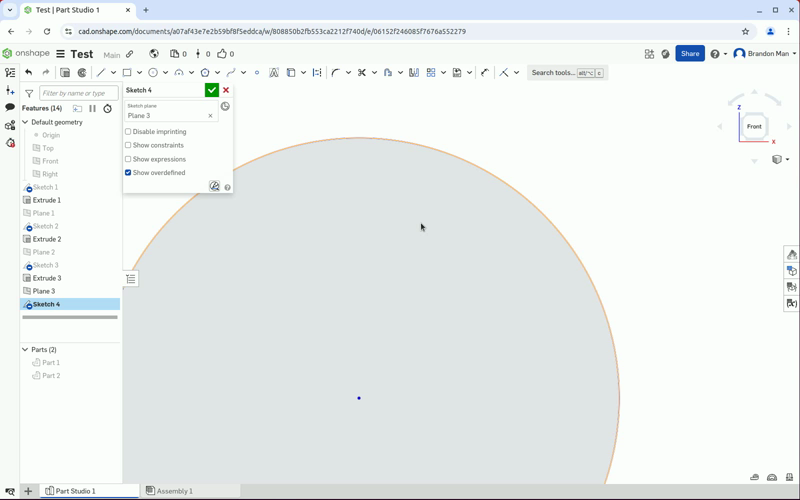
click(421, 222)
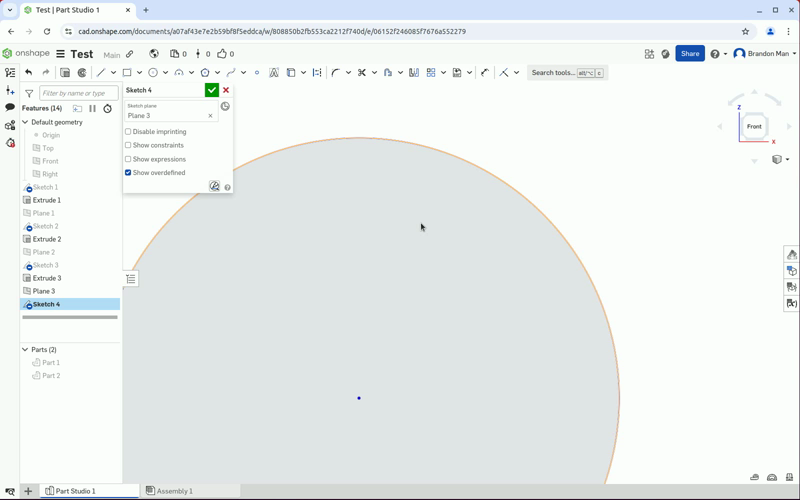
scroll(-6)
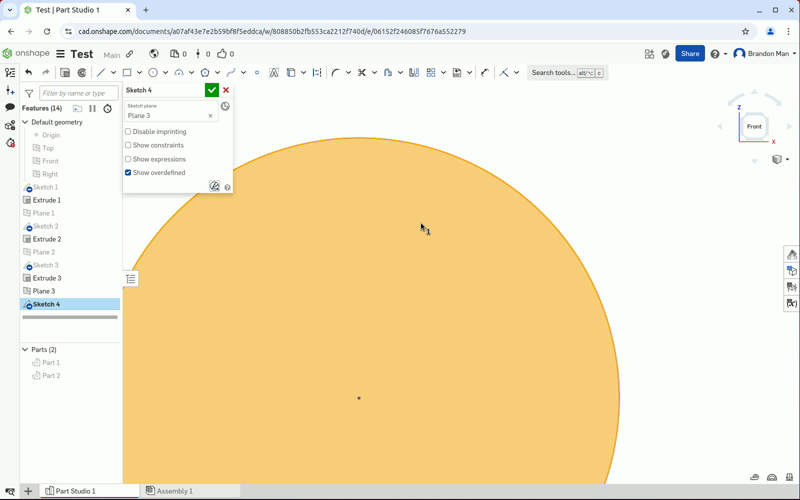
scroll(-6)
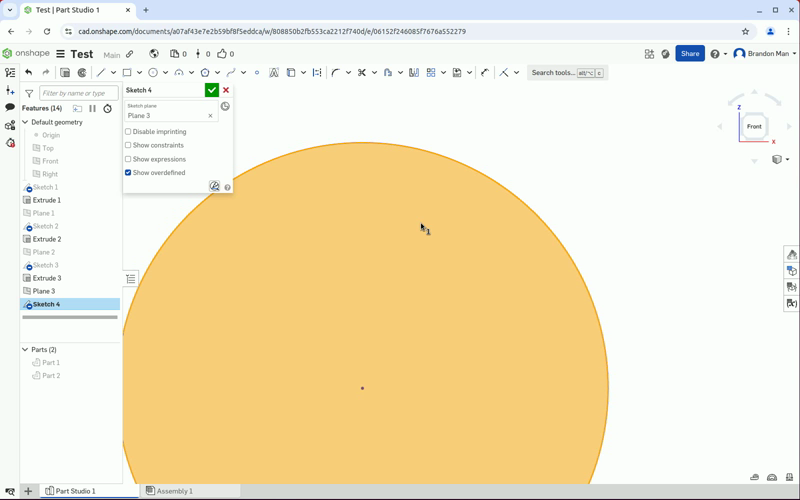
scroll(-6)
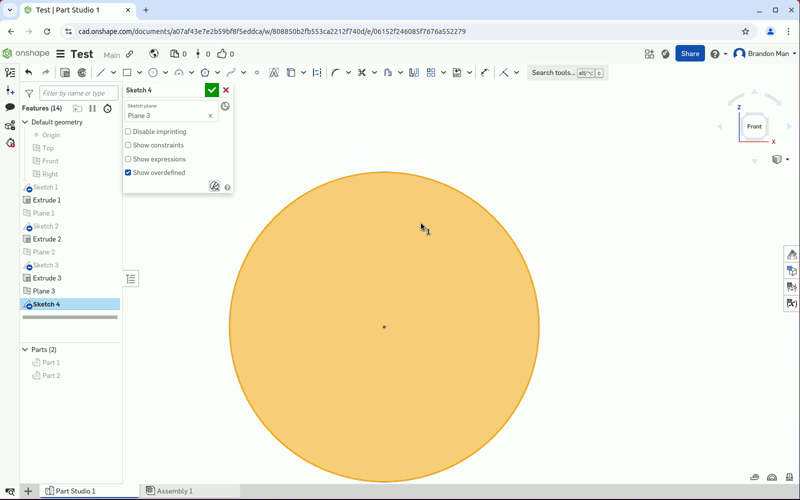
scroll(-6)
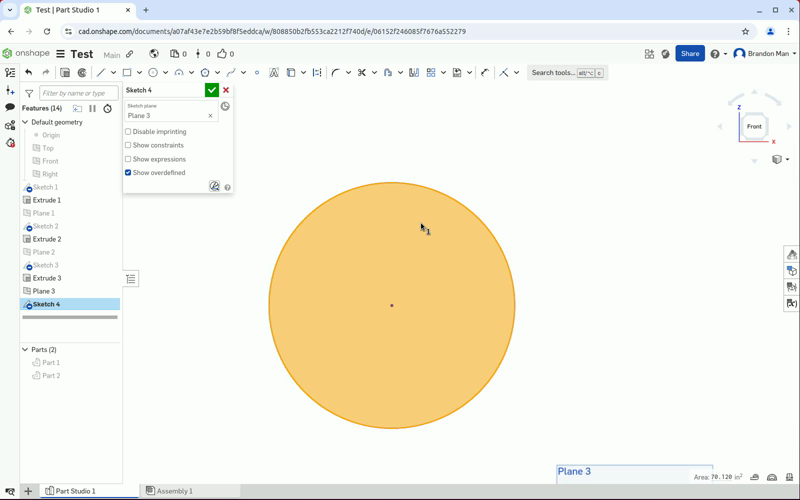
scroll(-6)
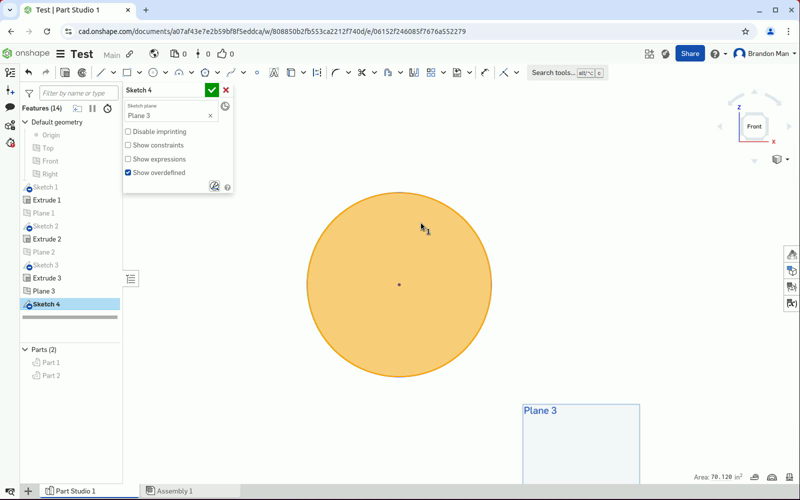
scroll(-6)
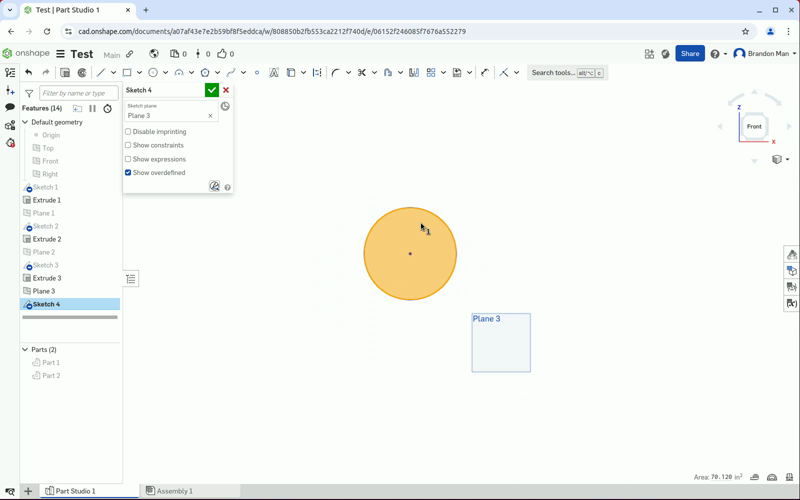
scroll(-6)
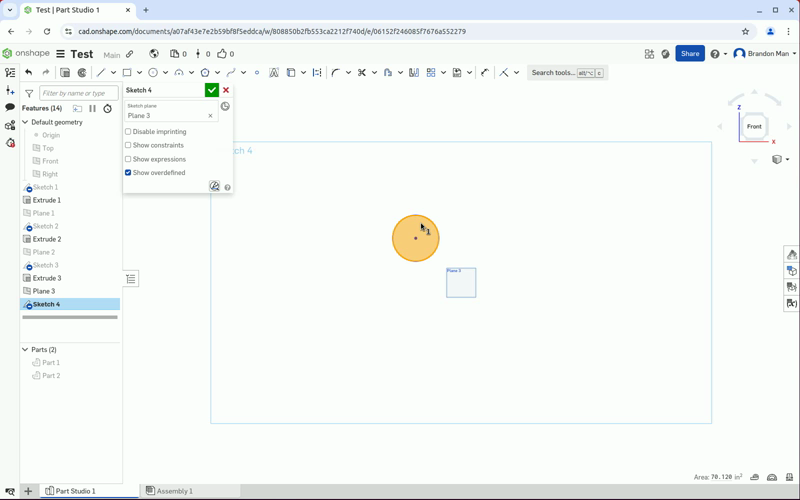
mouse_move(73, 352)
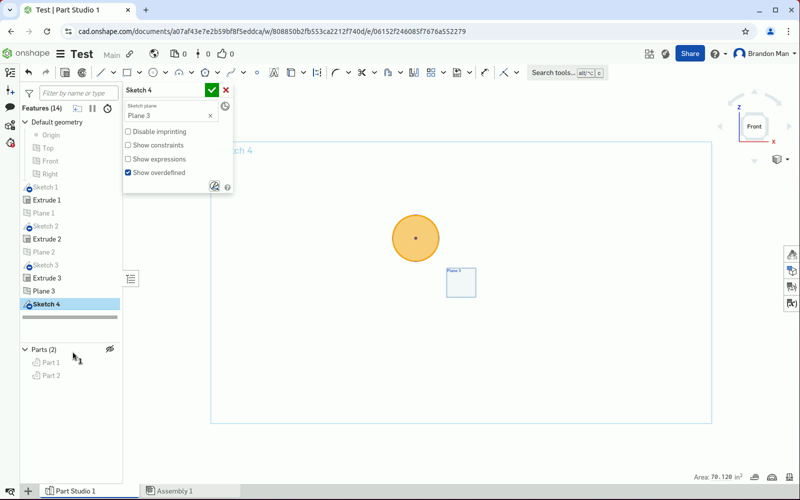
key(shift+y)
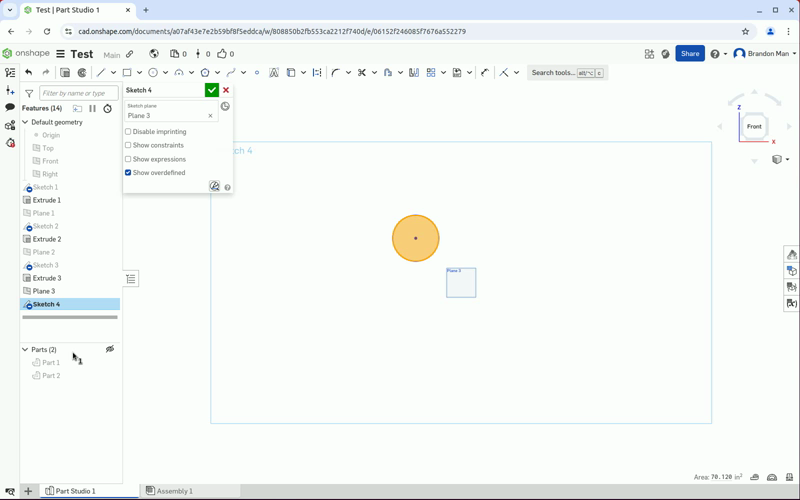
key(shift+e)
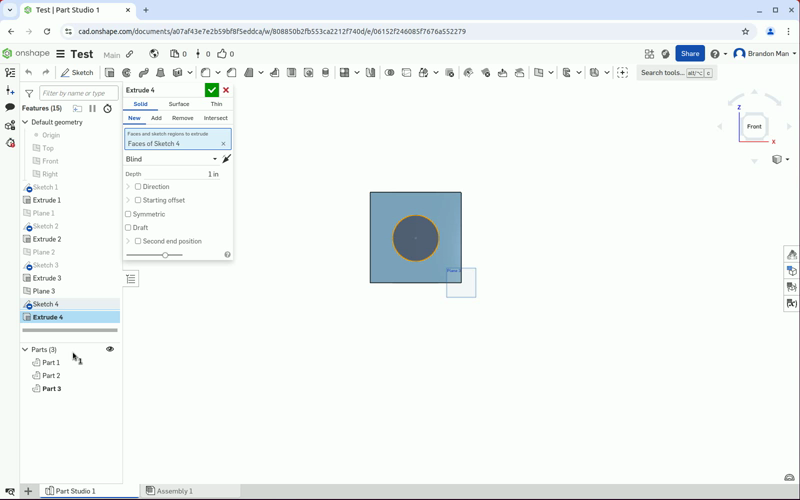
mouse_move(143, 106)
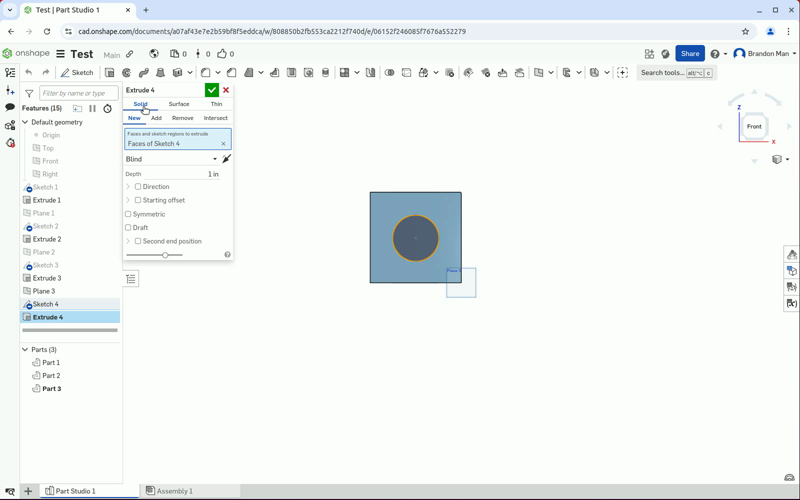
click(143, 106)
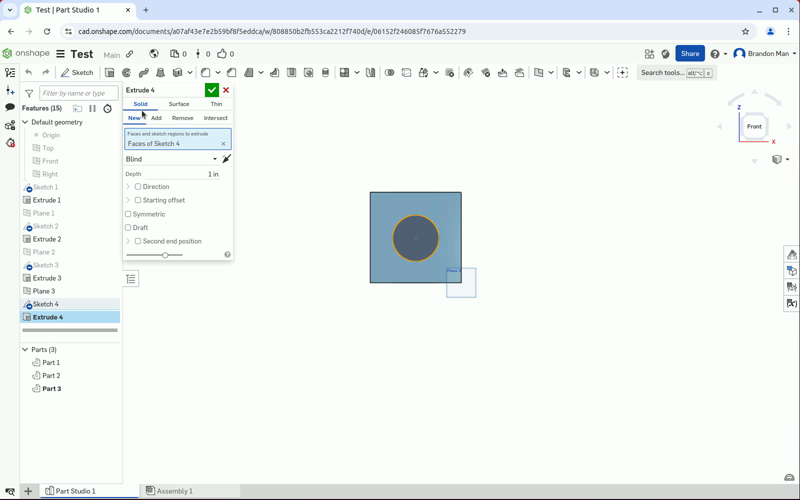
mouse_move(137, 120)
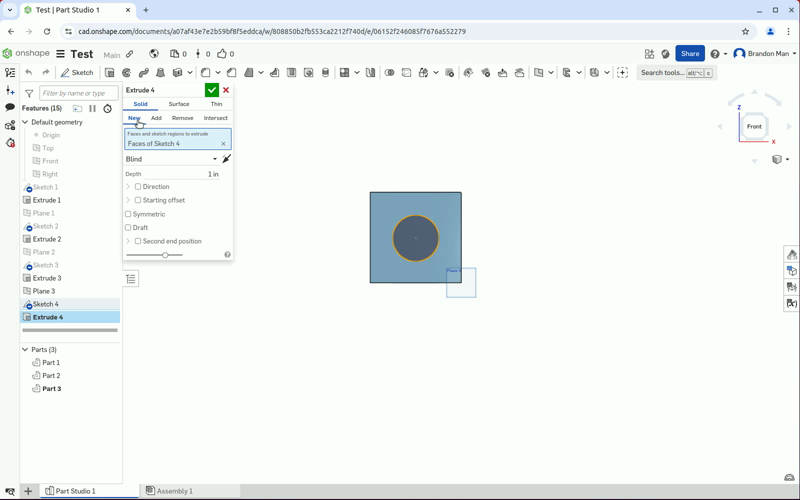
click(137, 120)
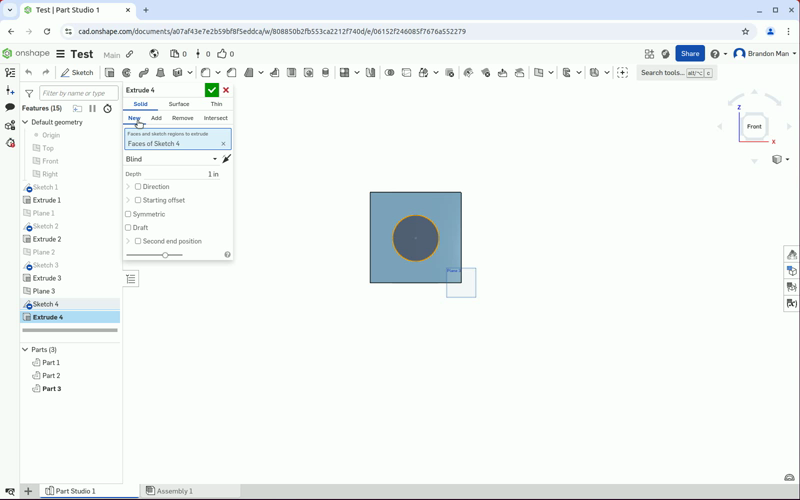
key(tab, 4)
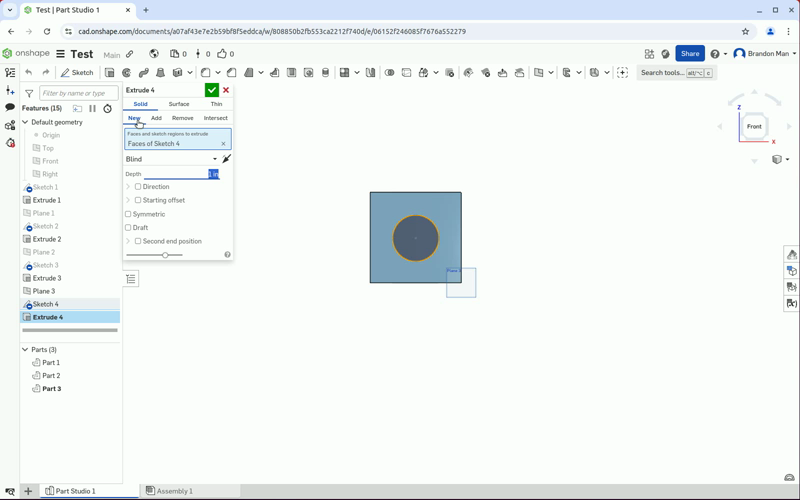
text(4.574)
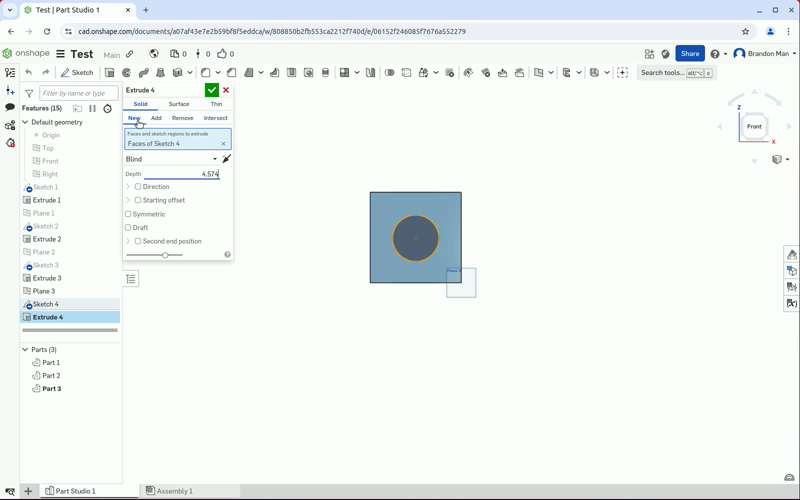
key(enter)
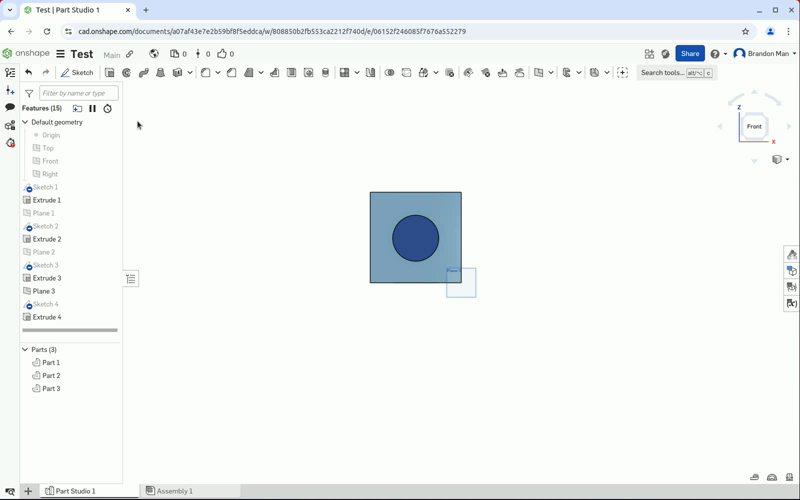
key(shift+h)
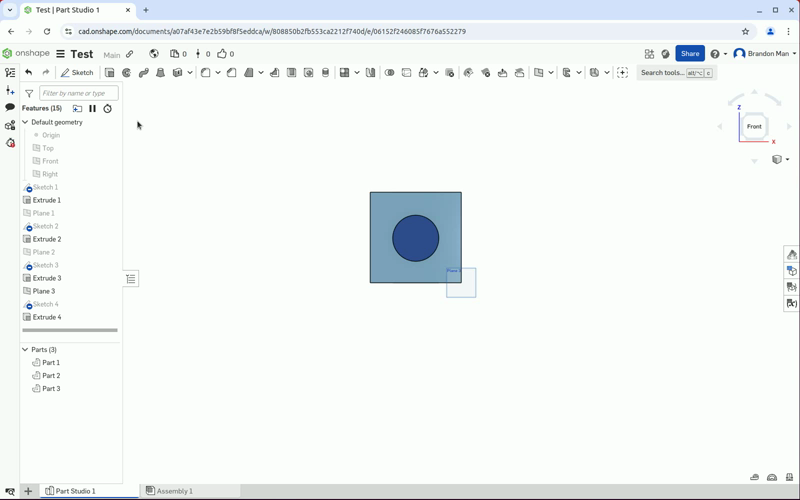
key(shift+h)
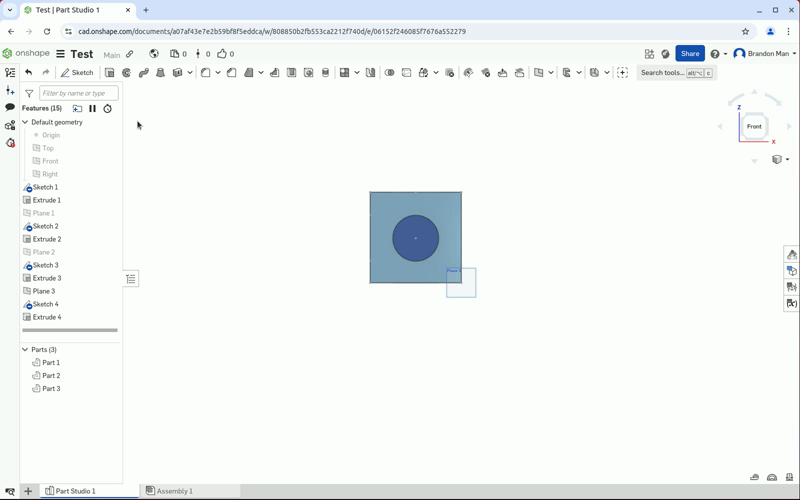
key(shift+7)
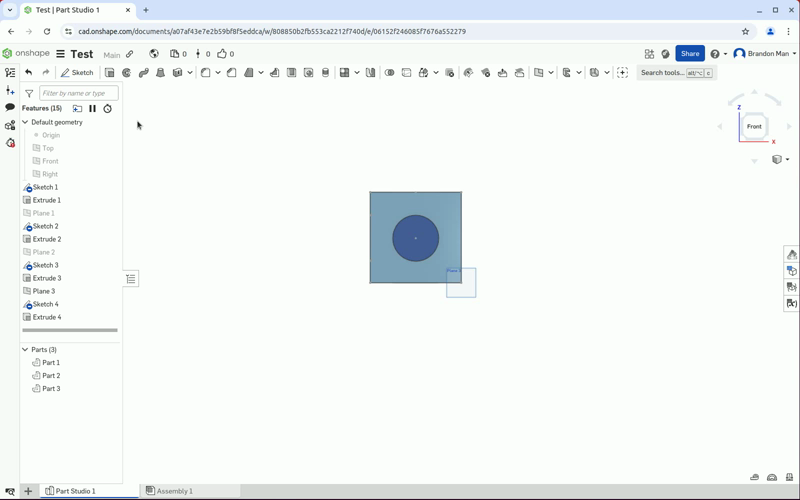
key(left, 2)
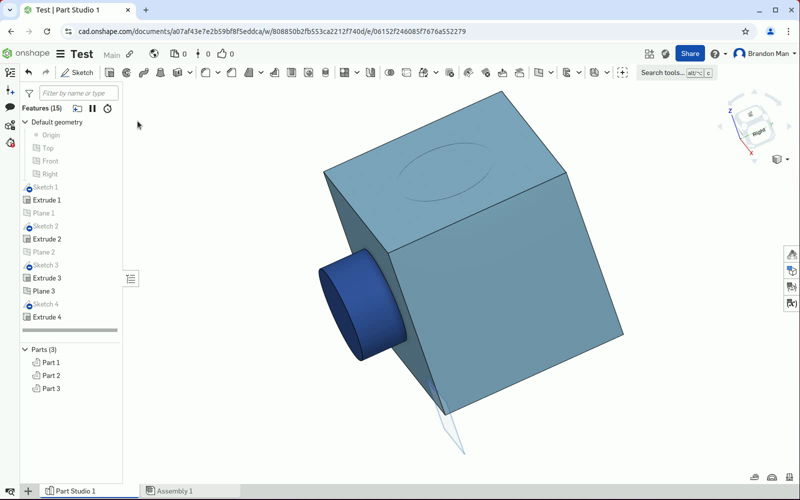
key(down, 2)
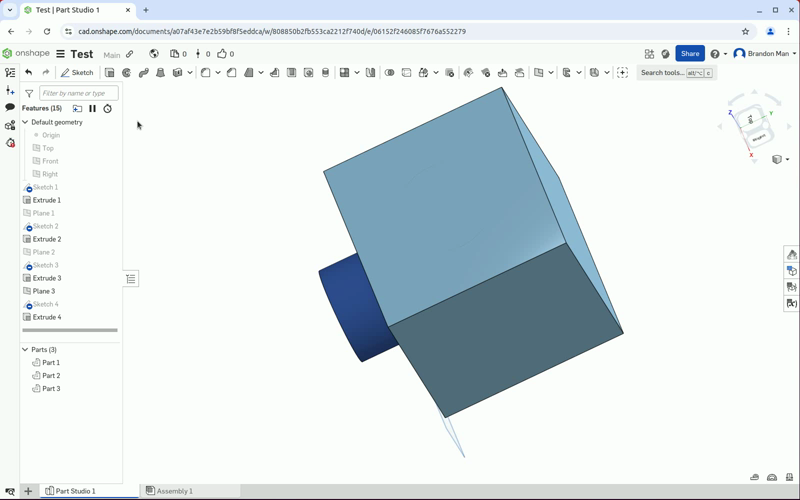
key(up, 2)
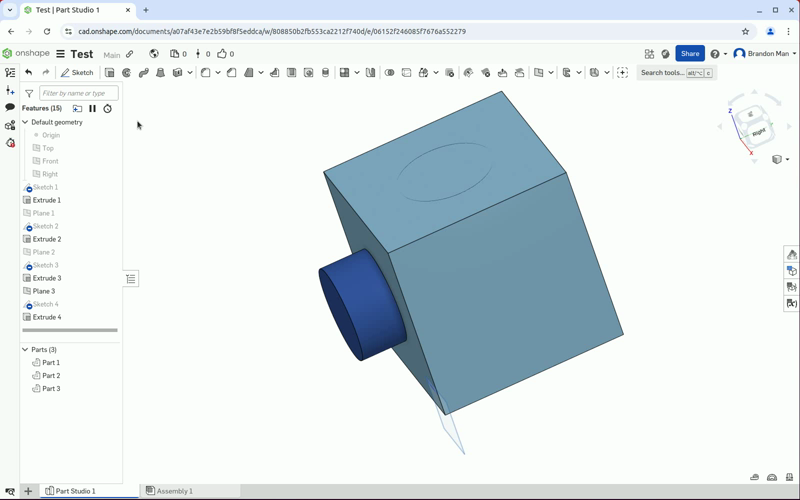
key(right, 2)
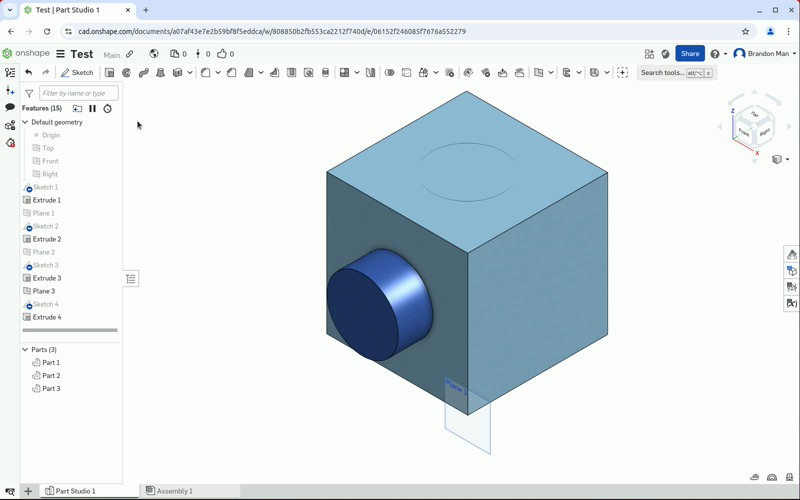
mouse_move(73, 189)
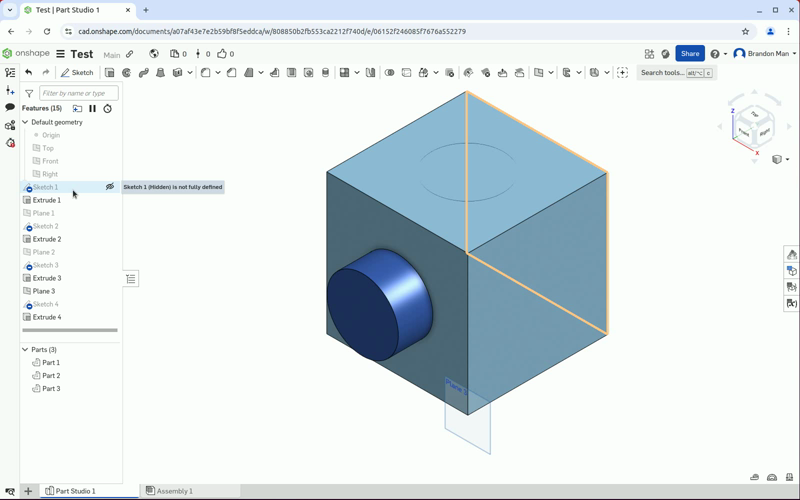
click(73, 189)